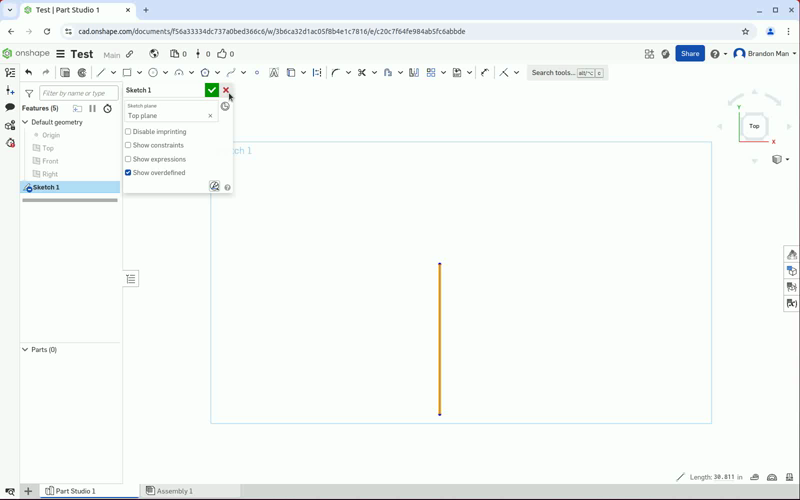
key(shift+h)
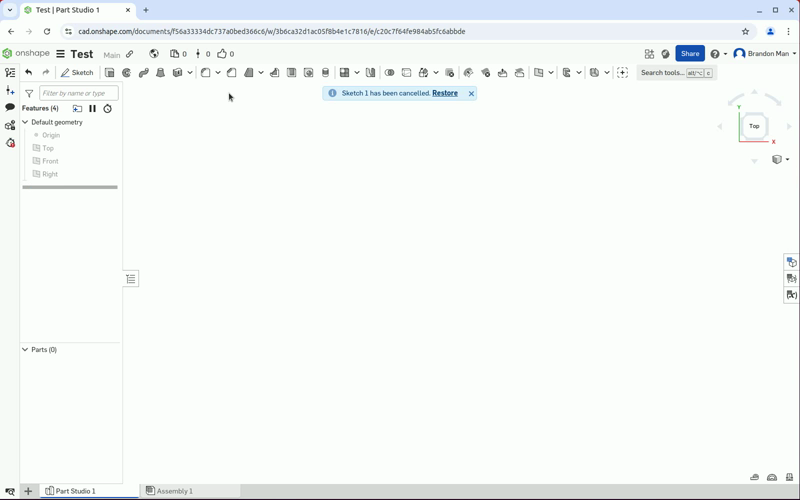
mouse_move(73, 352)
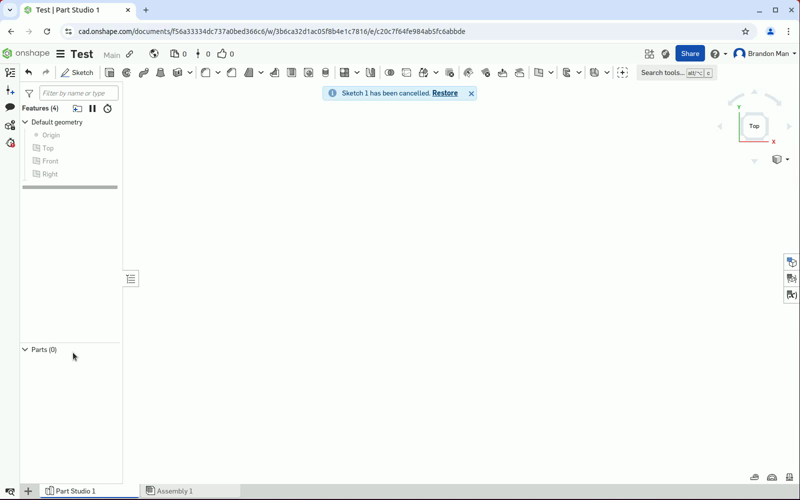
key(y)
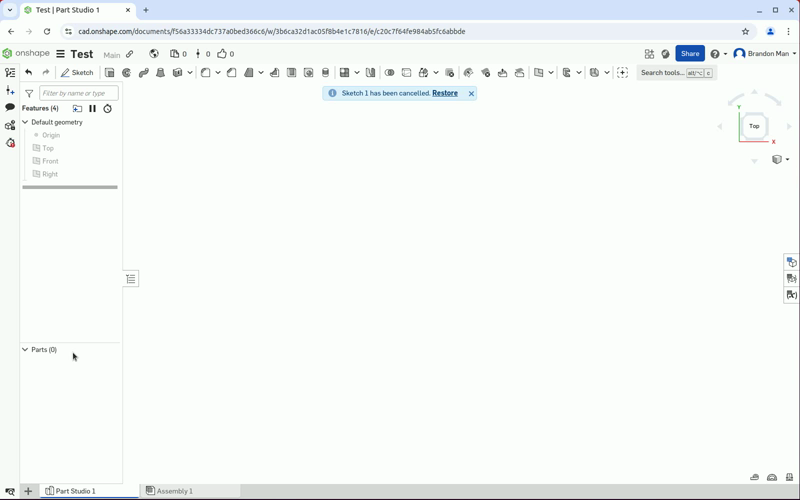
key(shift+p)
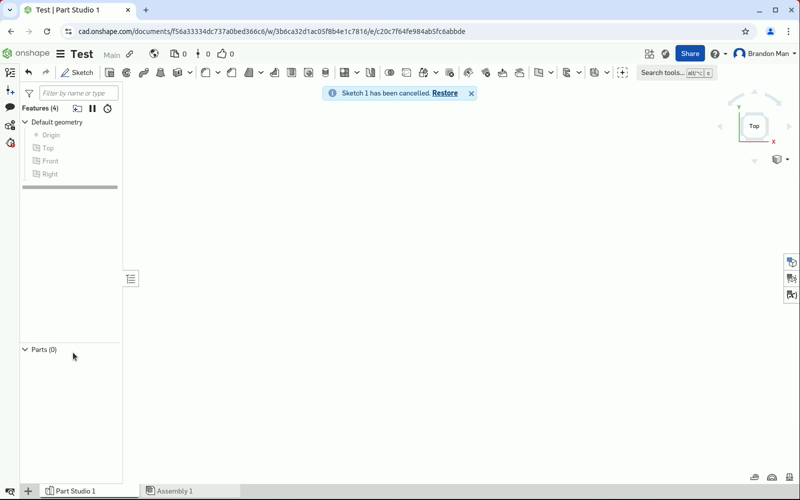
key(space)
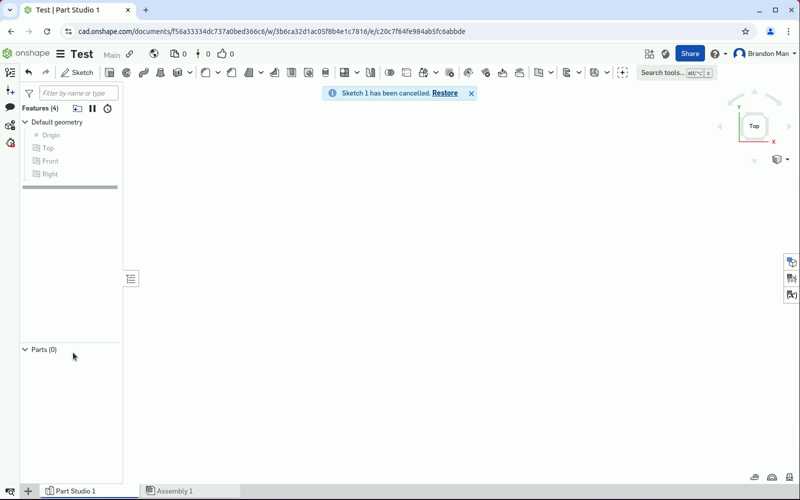
key_down(shift)
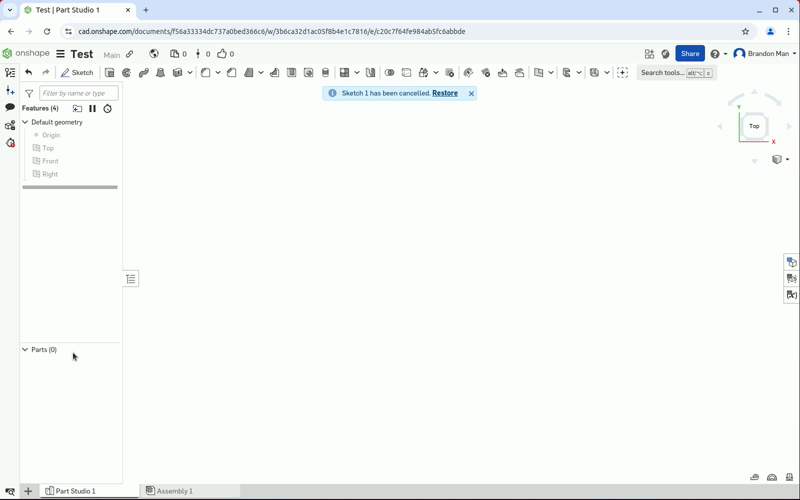
key(up)
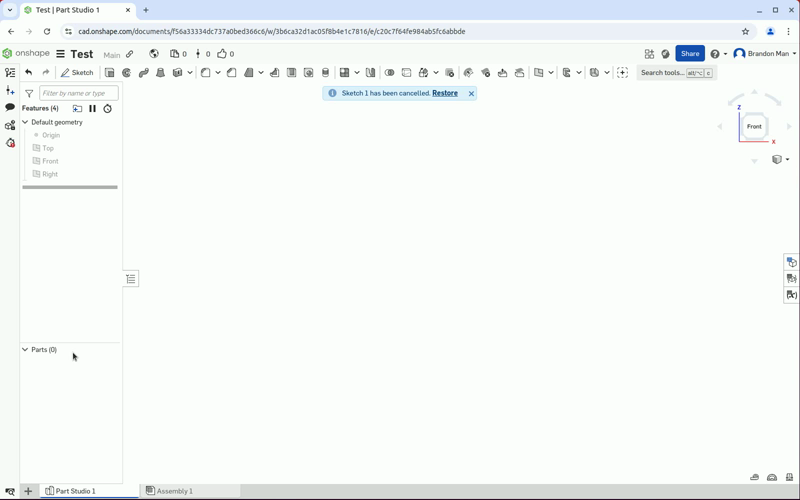
key_up(shift)
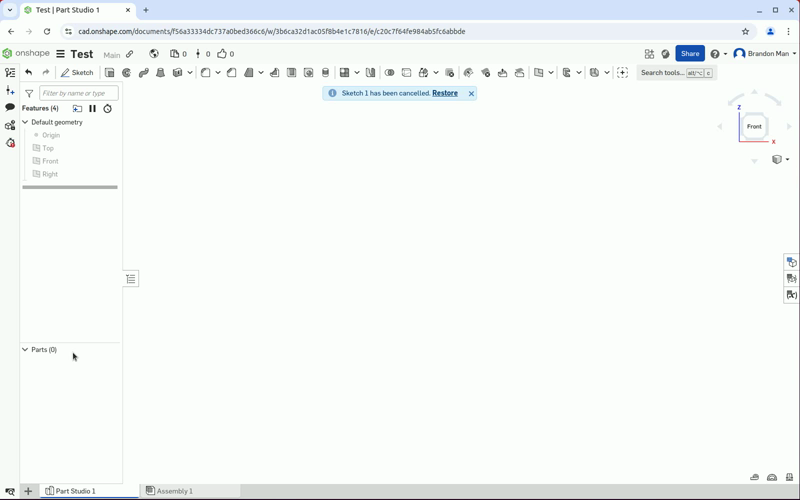
mouse_move(73, 352)
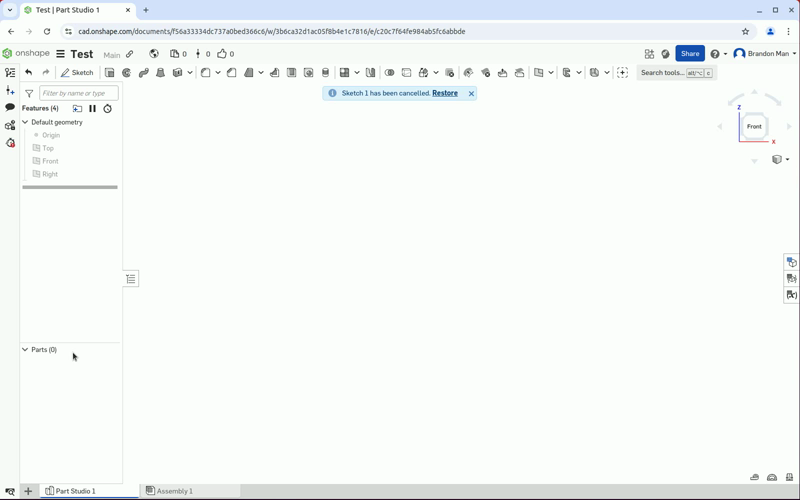
key(shift+y)
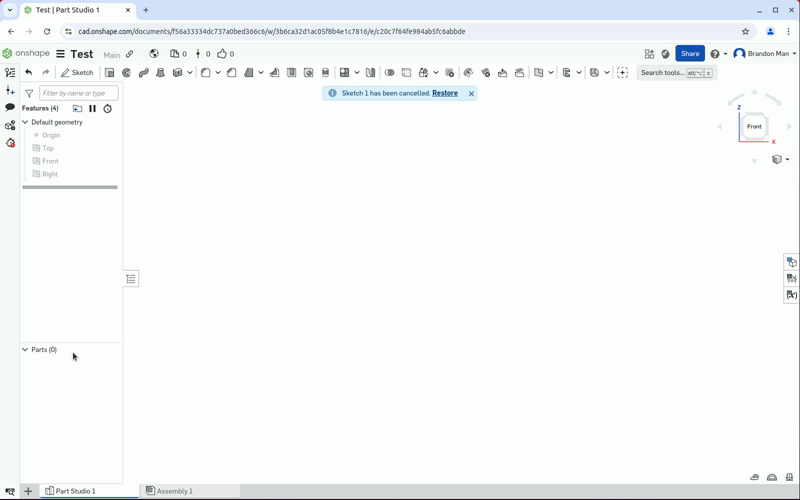
key(shift+s)
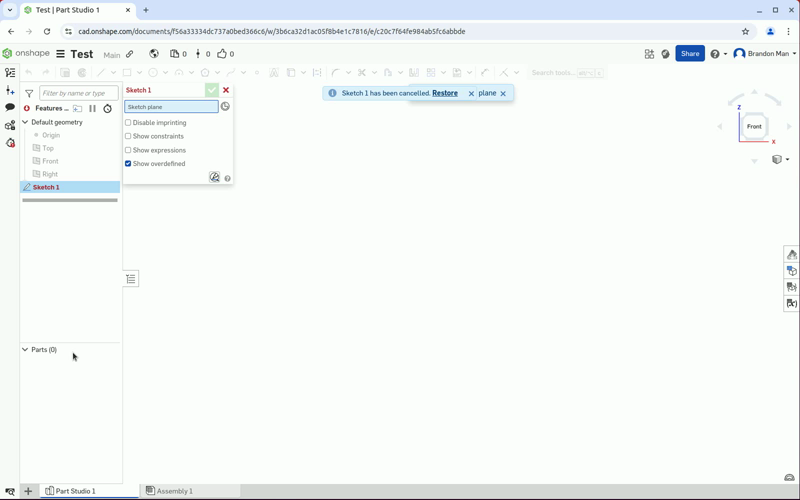
mouse_move(73, 163)
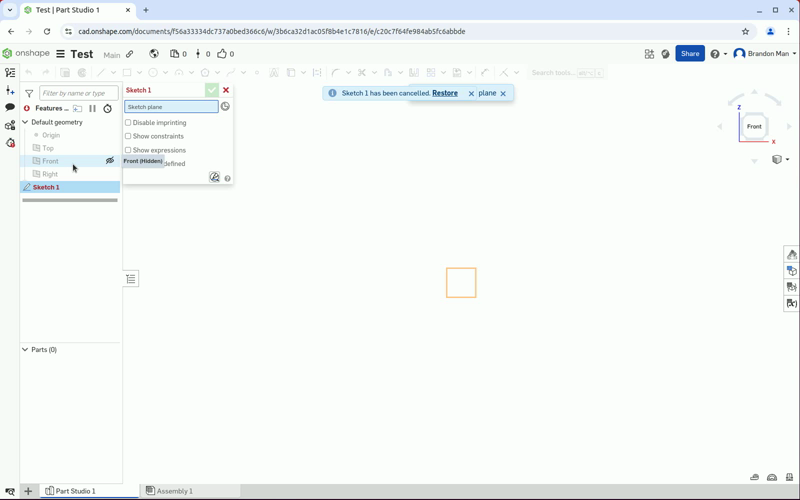
click(73, 163)
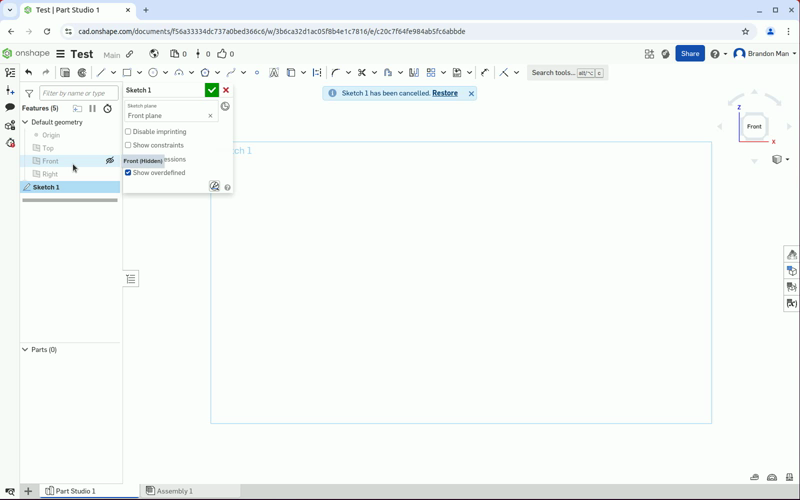
mouse_move(73, 352)
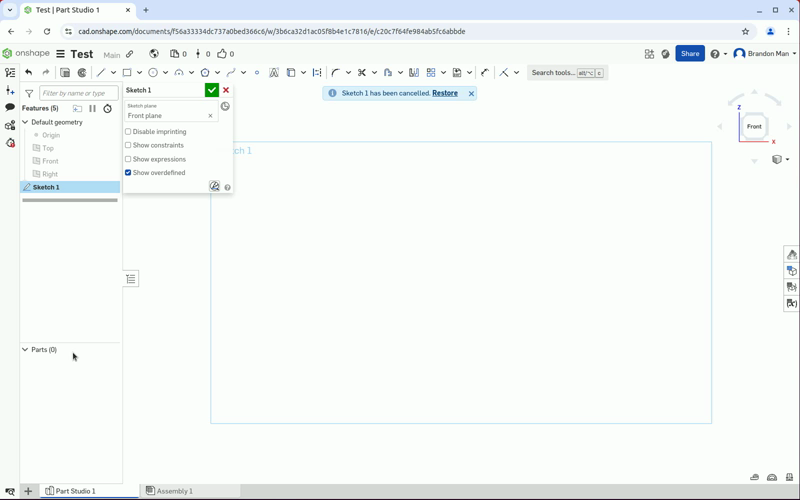
key(y)
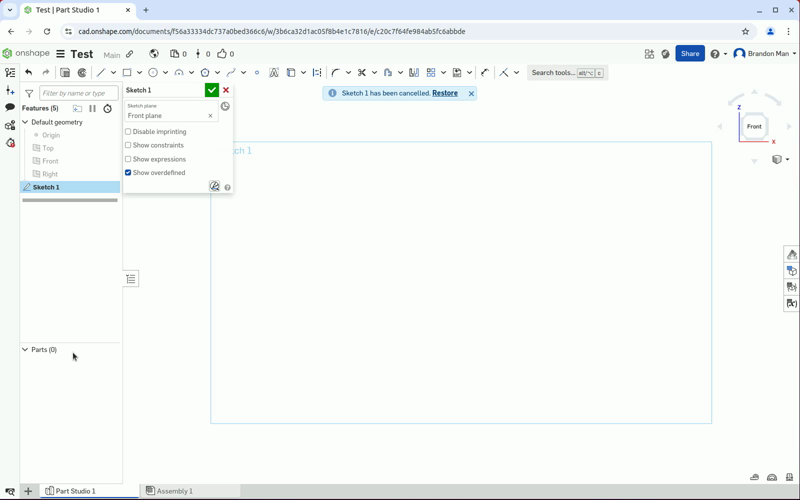
key(c)
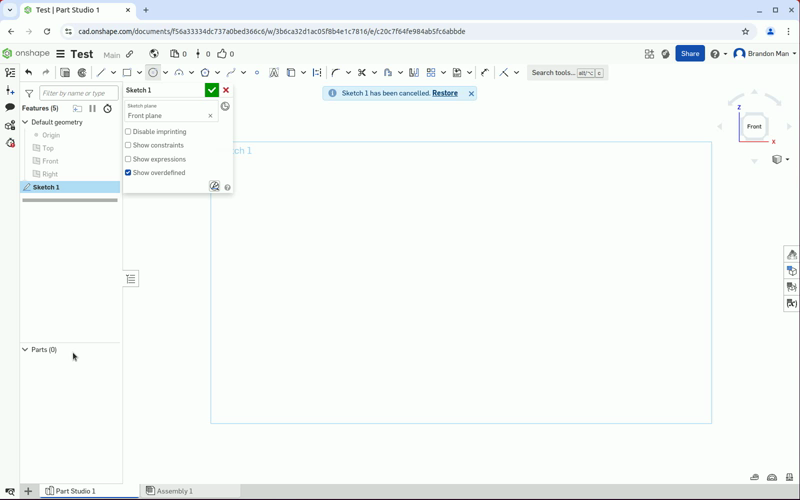
key_down(shift)
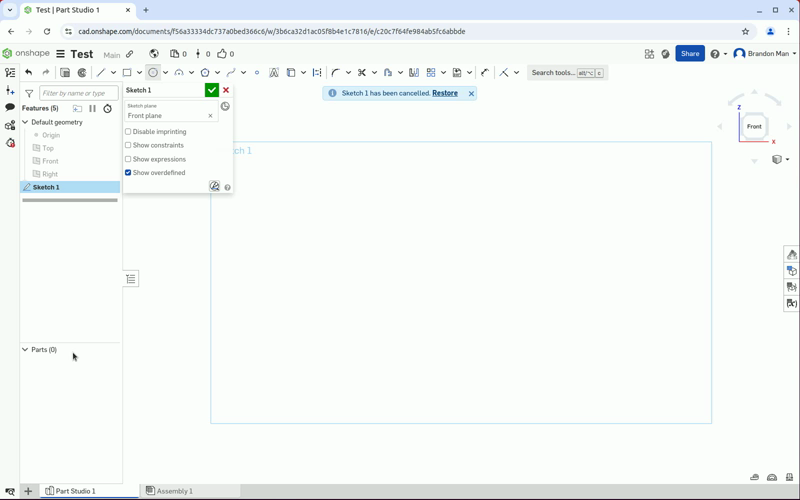
mouse_move(461, 282)
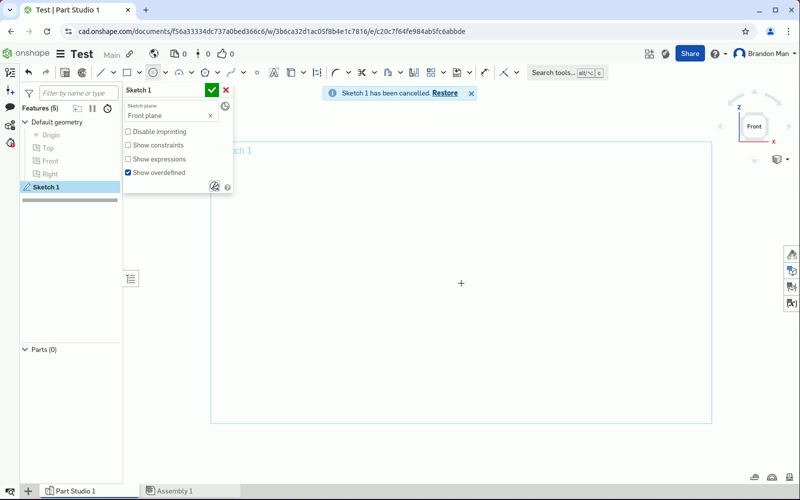
click(461, 282)
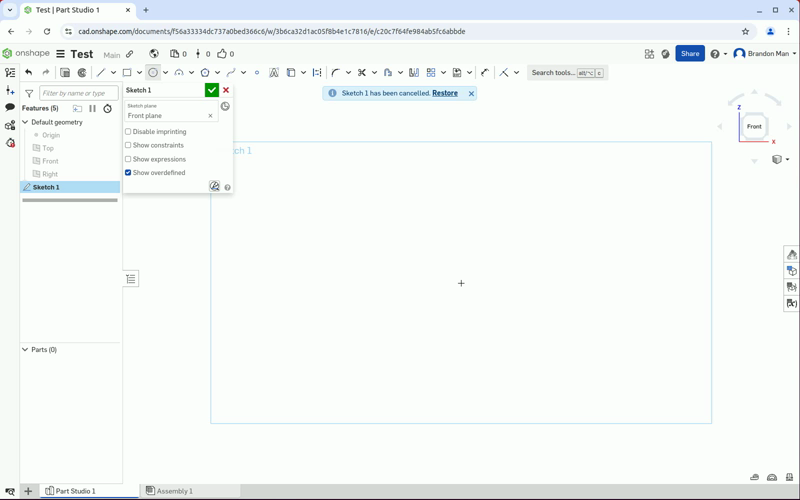
key_up(shift)
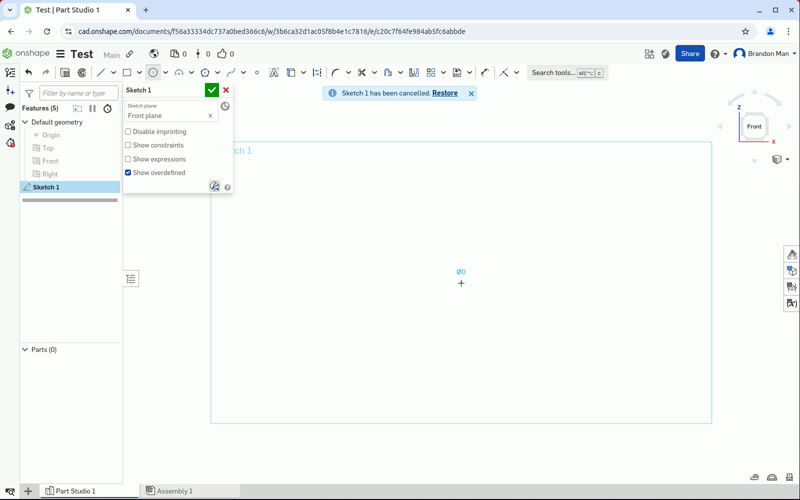
mouse_move(490, 282)
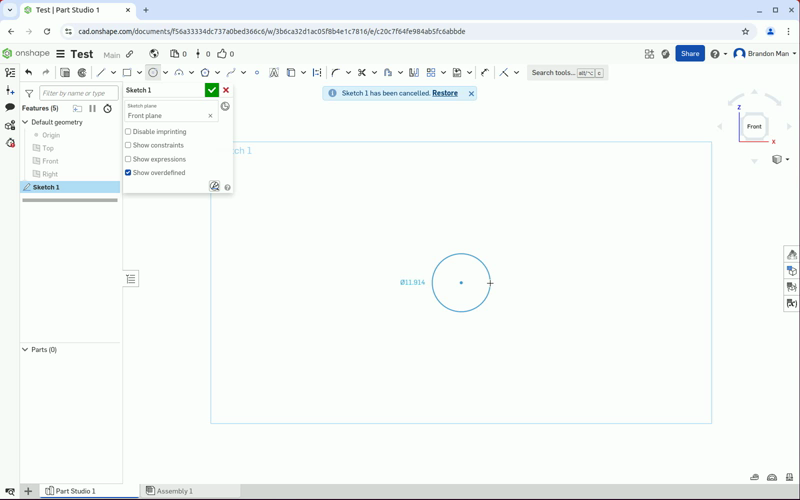
click(490, 282)
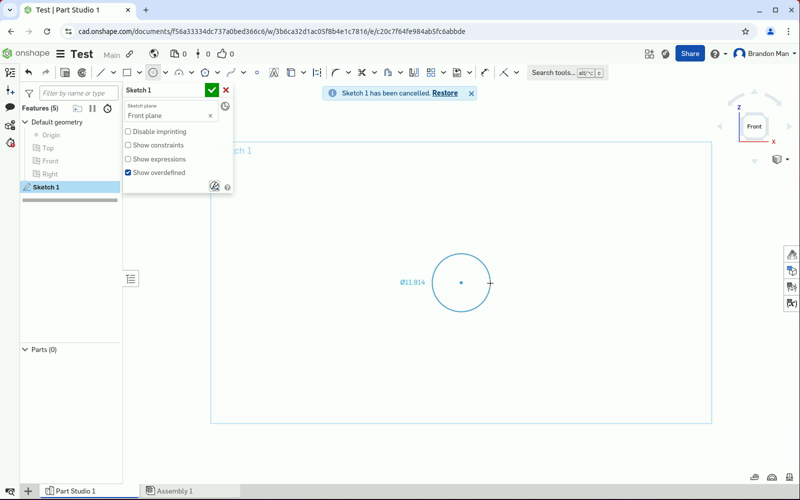
key(esc)
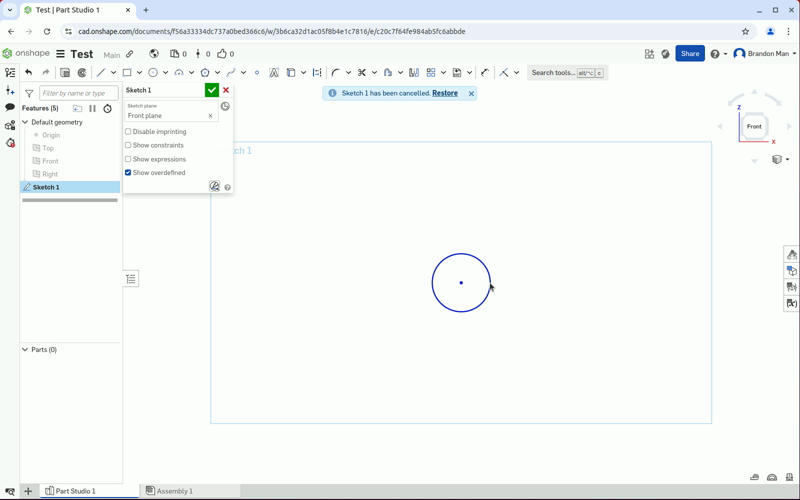
key(c)
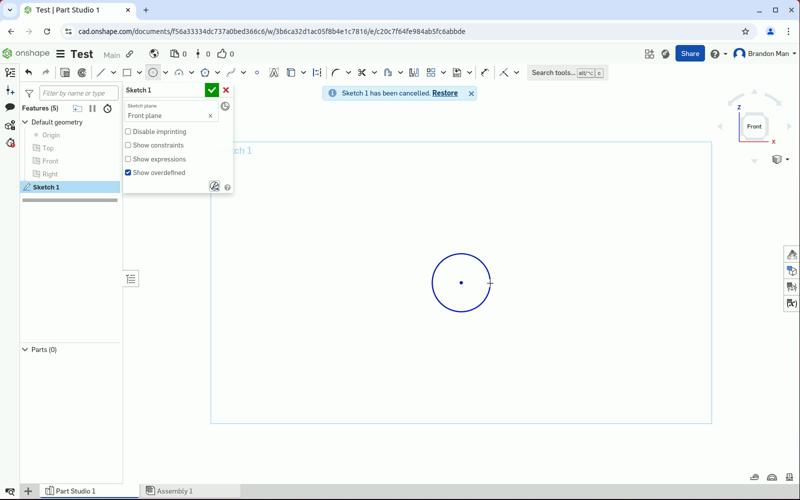
key_down(shift)
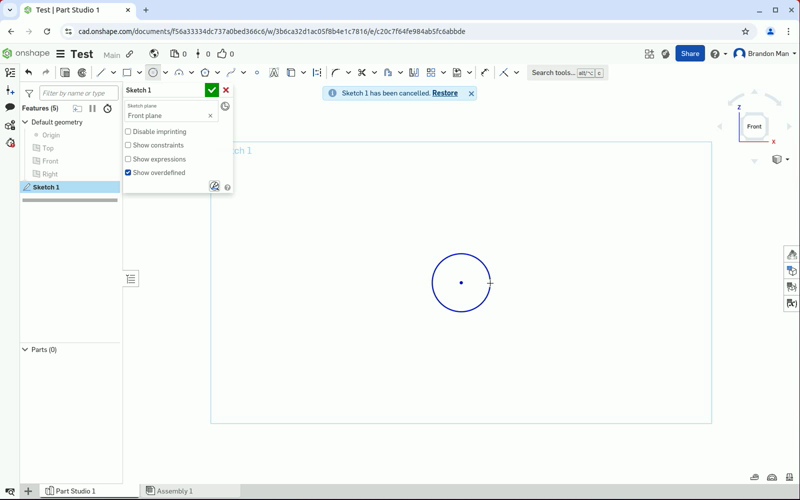
mouse_move(461, 282)
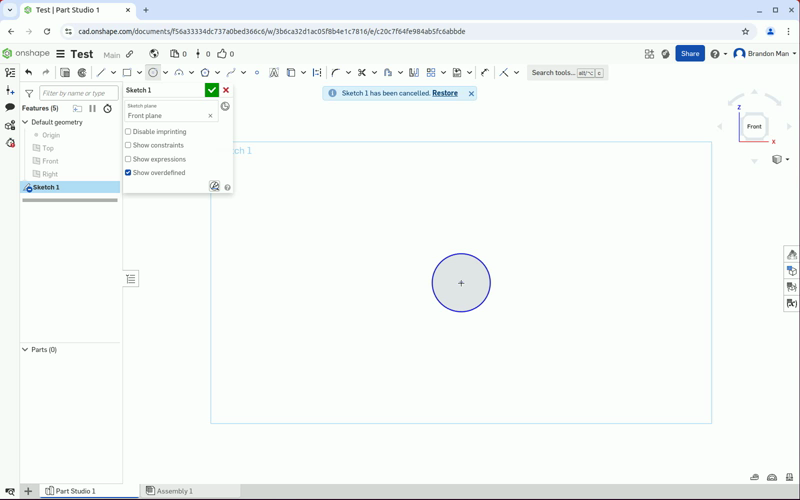
click(461, 282)
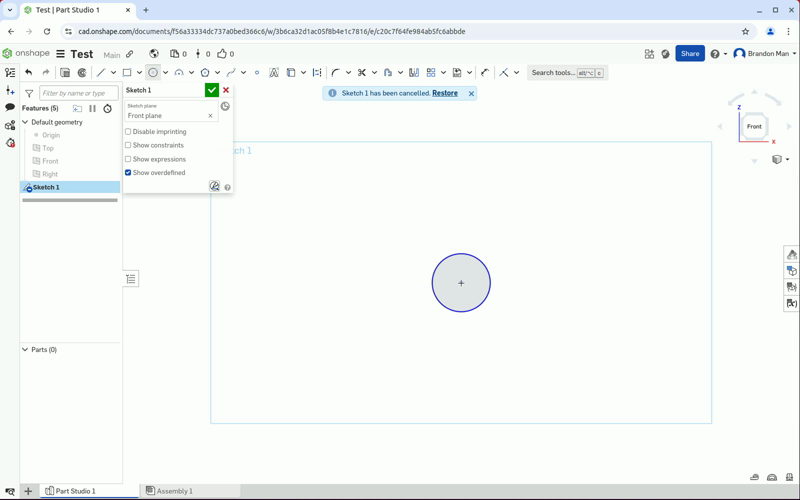
key_up(shift)
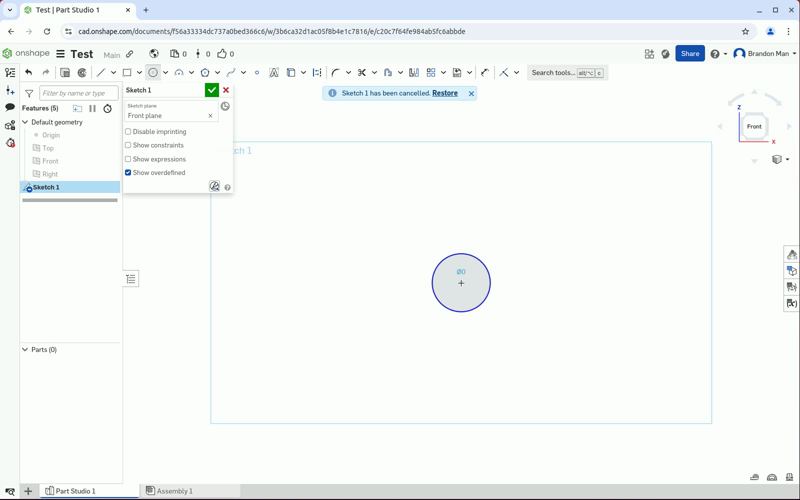
mouse_move(475, 282)
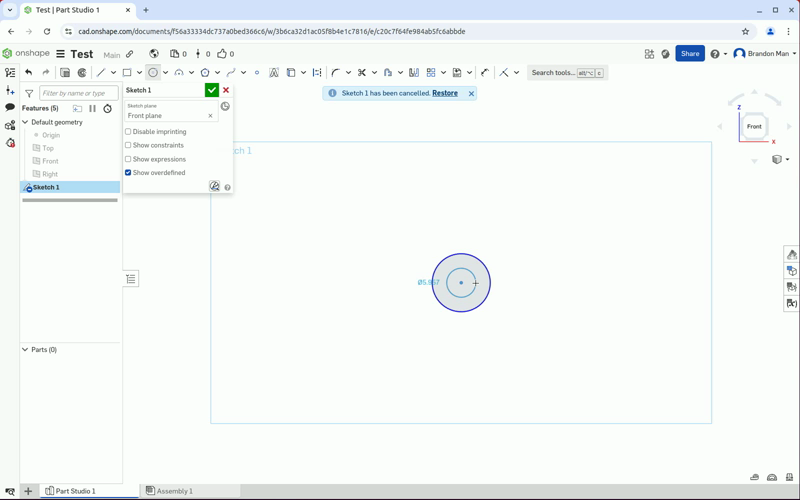
click(475, 282)
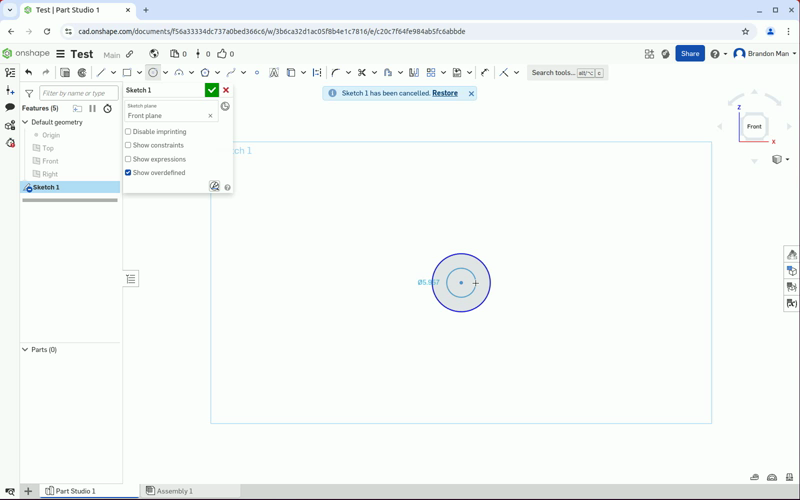
key(esc)
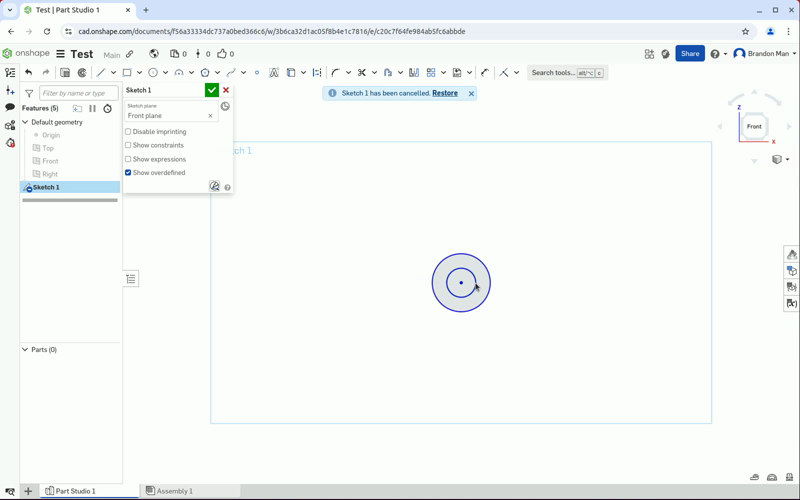
mouse_move(441, 287)
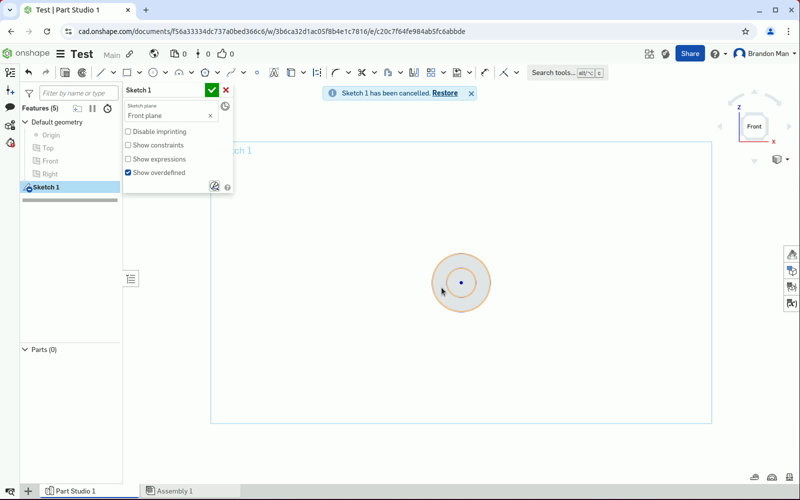
click(441, 287)
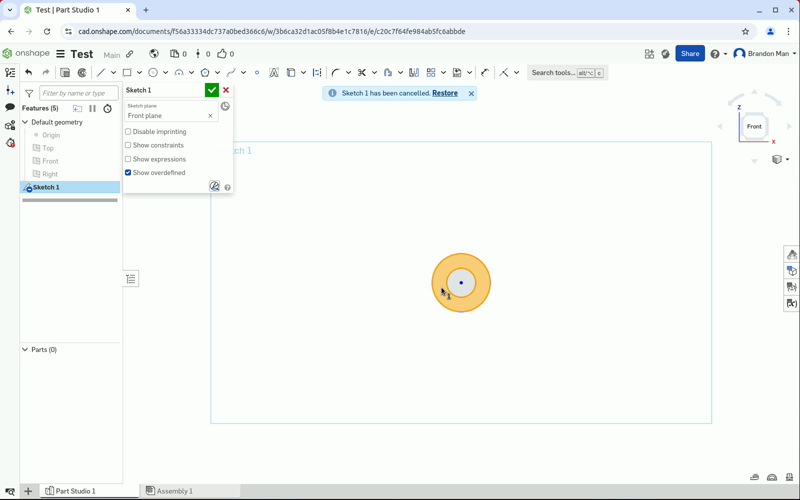
mouse_move(73, 352)
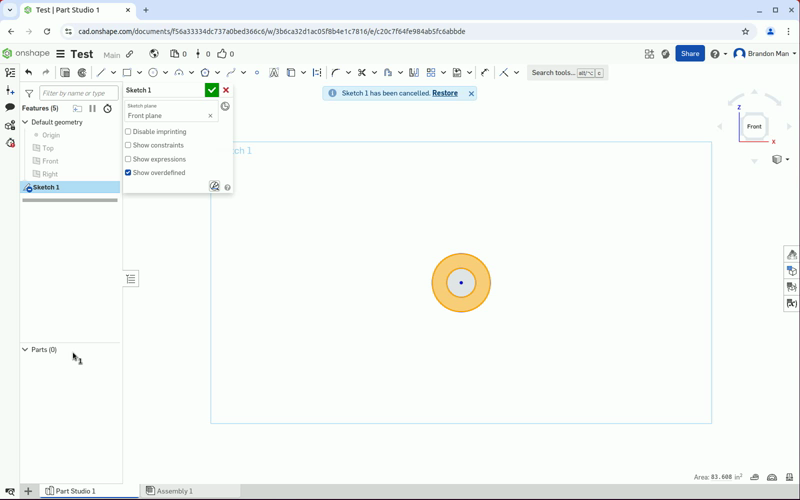
key(shift+y)
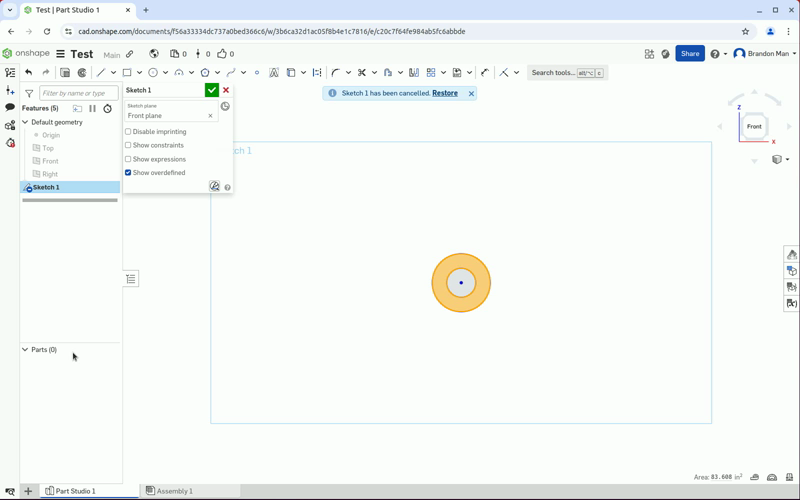
key(shift+e)
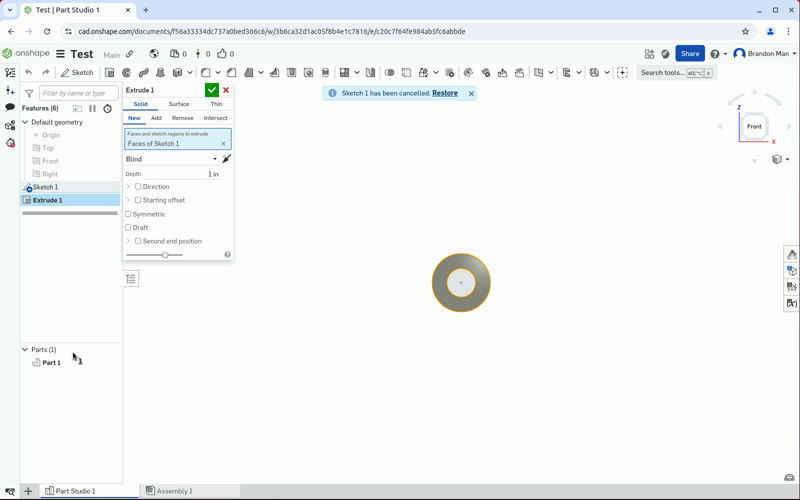
mouse_move(143, 106)
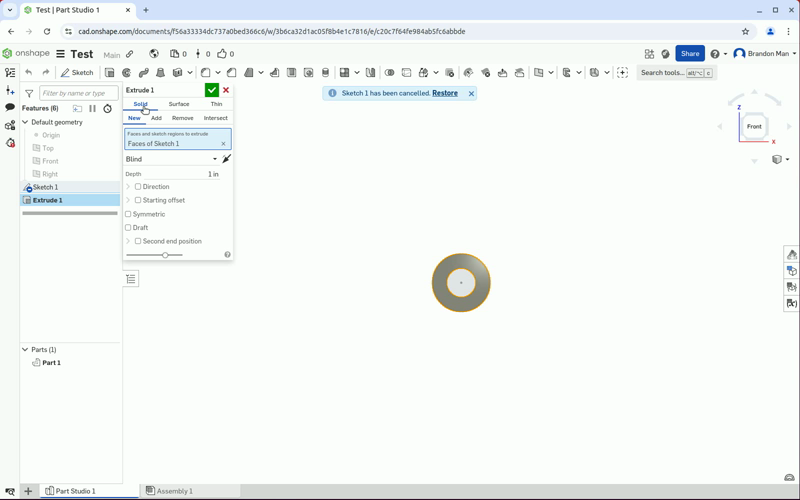
click(143, 106)
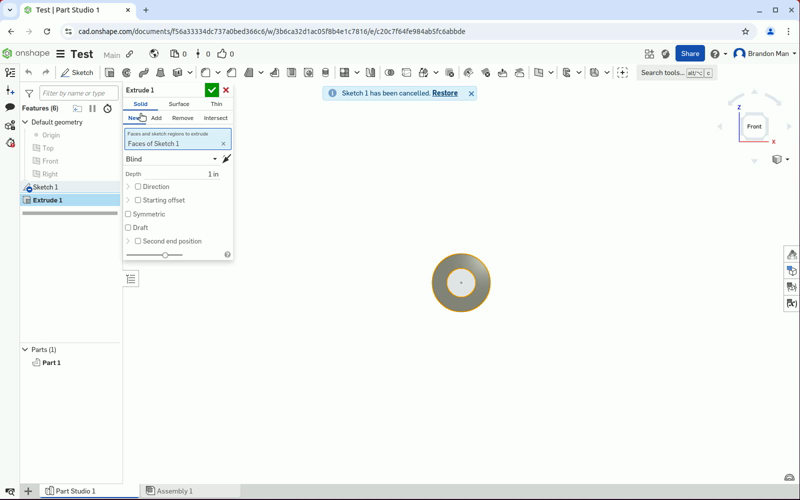
mouse_move(137, 120)
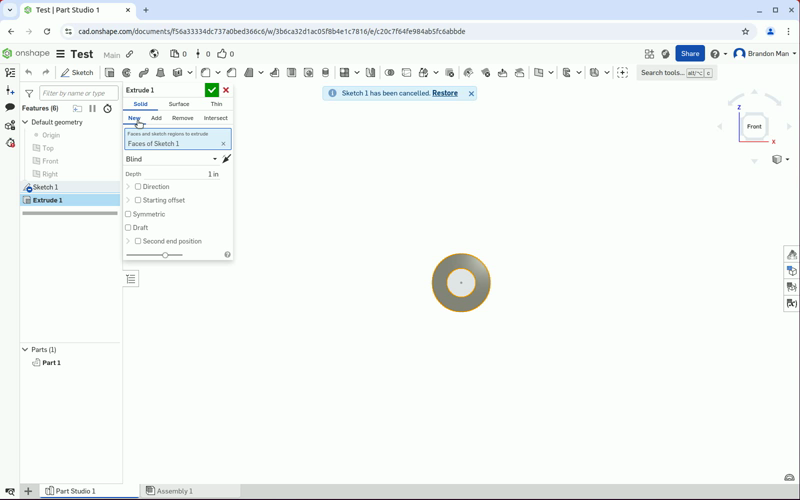
click(137, 120)
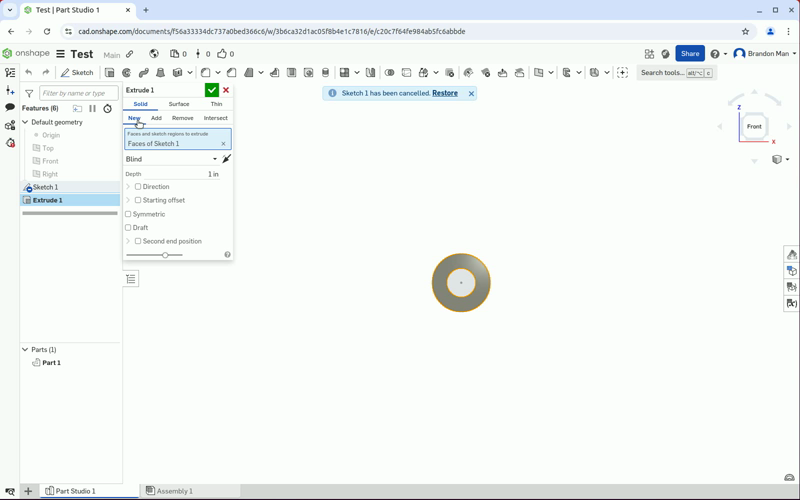
key(tab, 4)
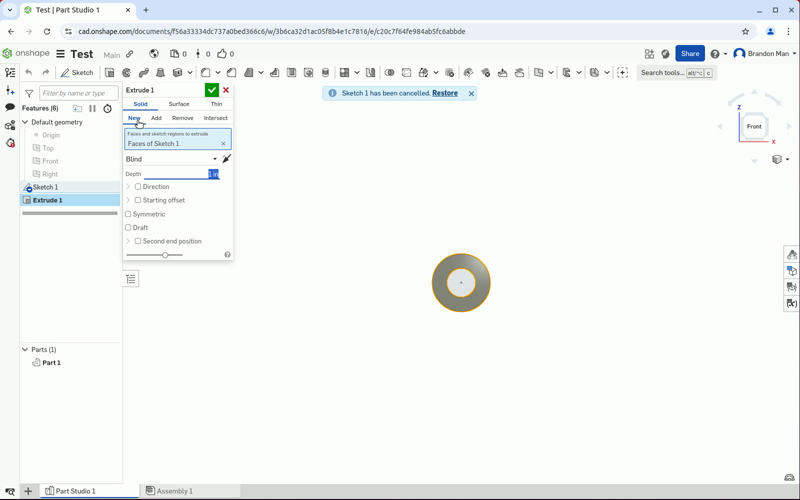
text(8.666)
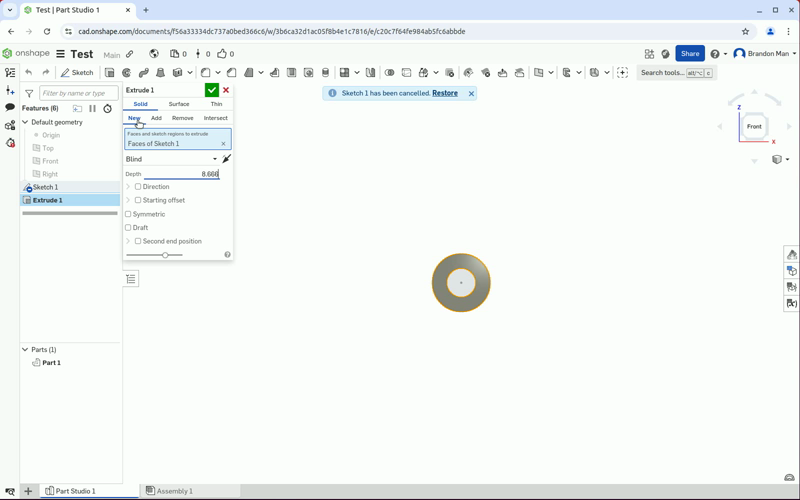
key(enter)
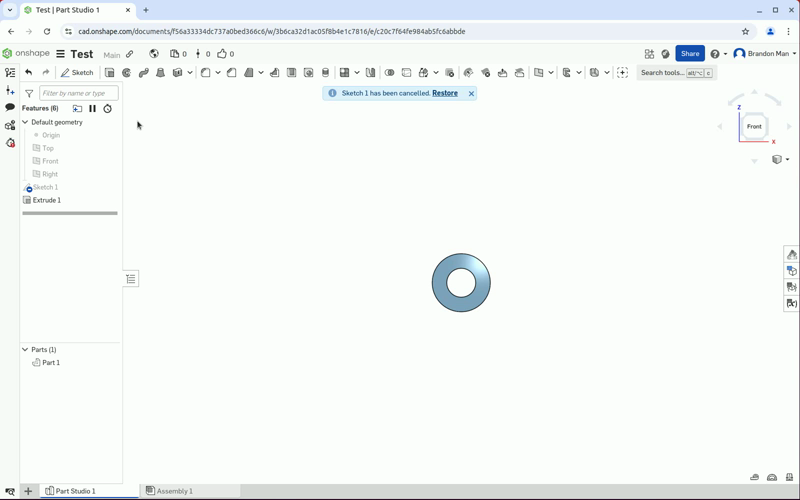
key(shift+h)
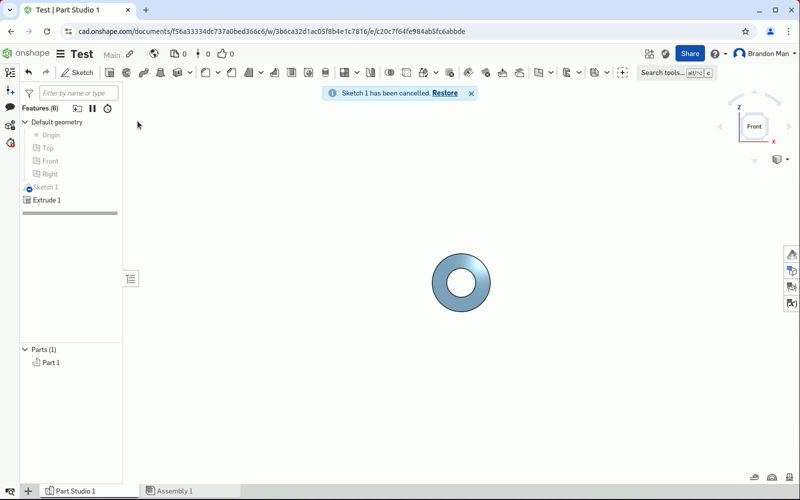
key(shift+h)
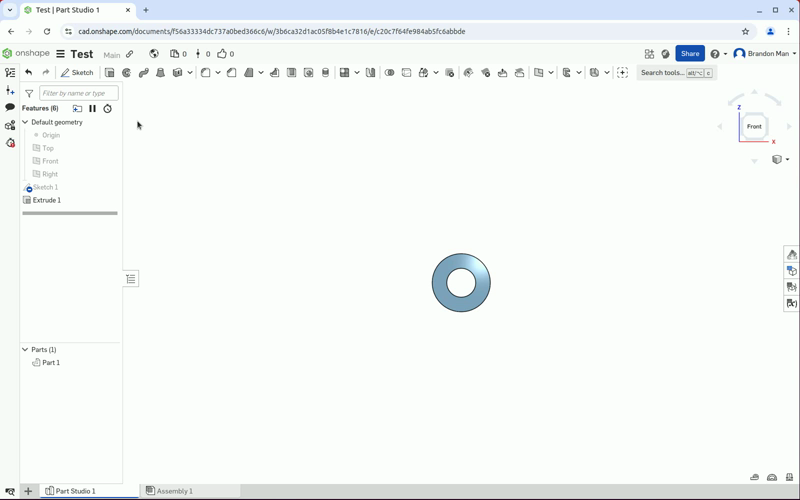
mouse_move(73, 189)
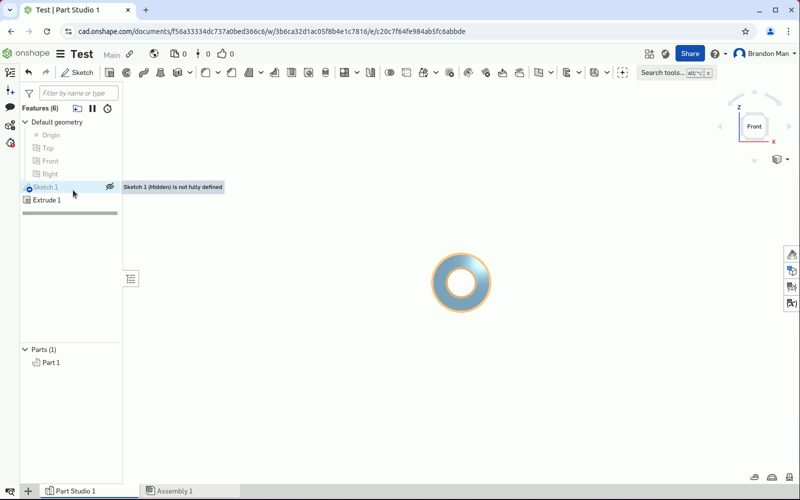
click(73, 189)
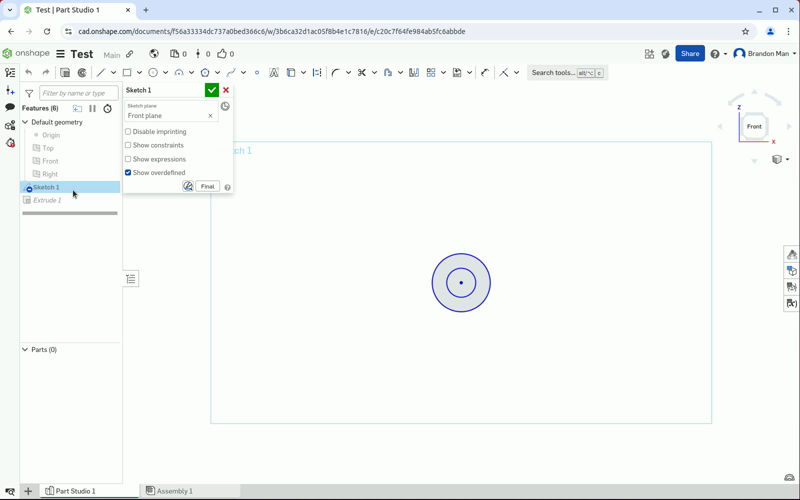
mouse_move(229, 92)
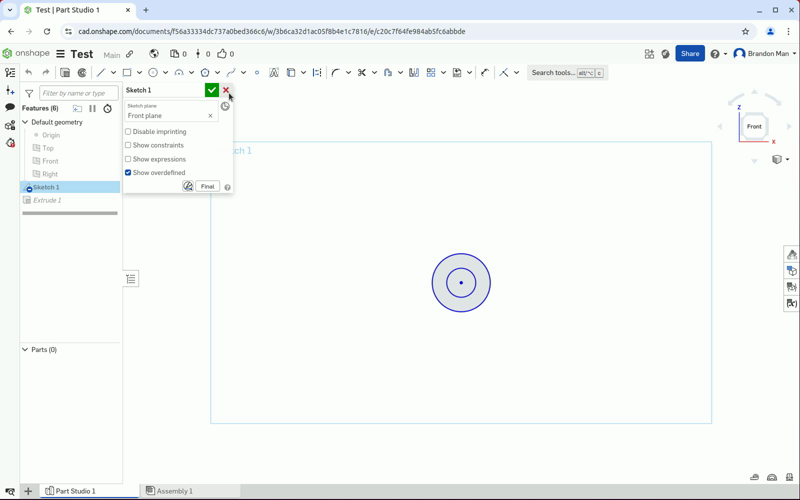
click(229, 92)
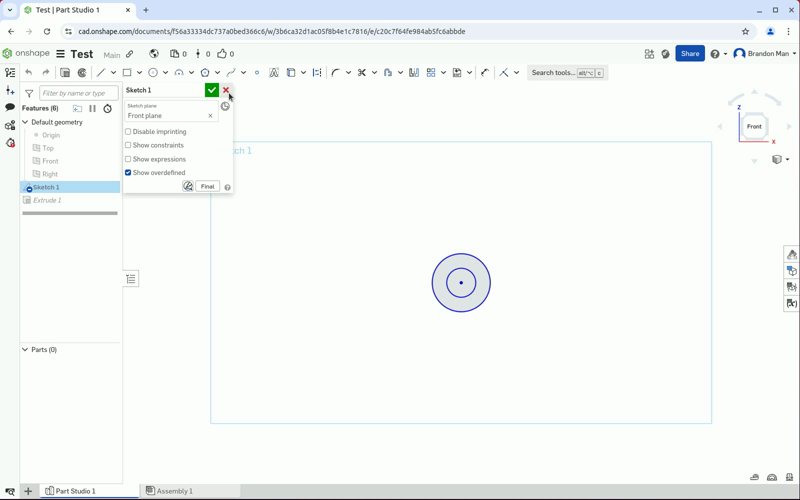
key(shift+s)
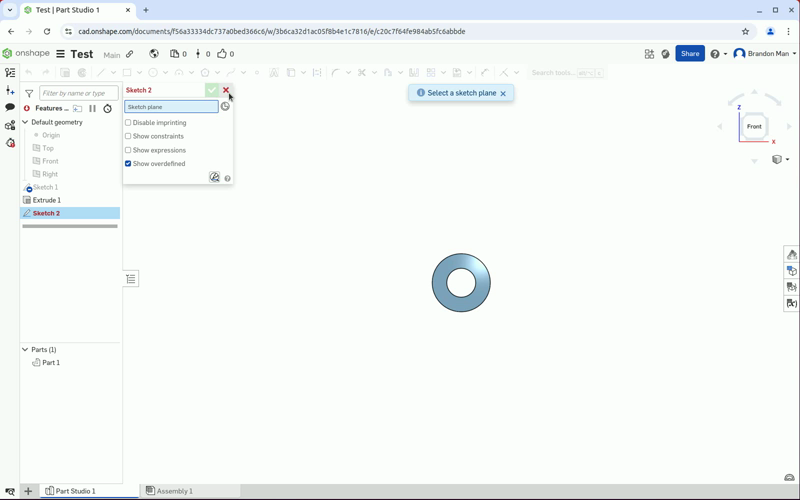
mouse_move(73, 163)
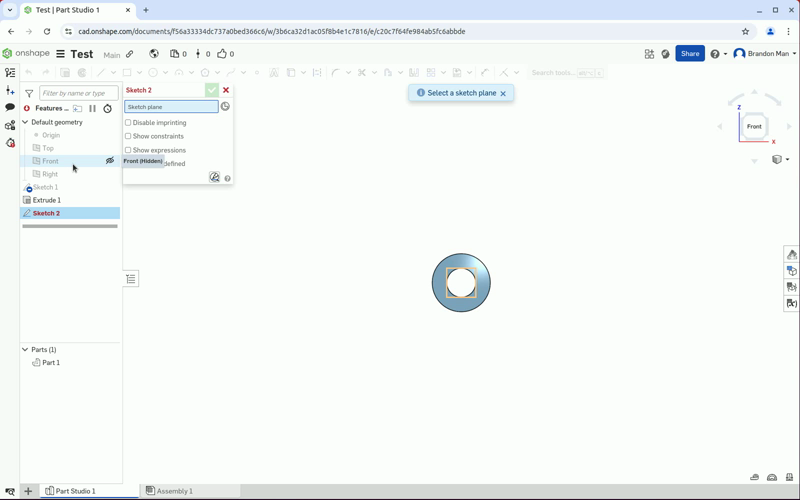
click(73, 163)
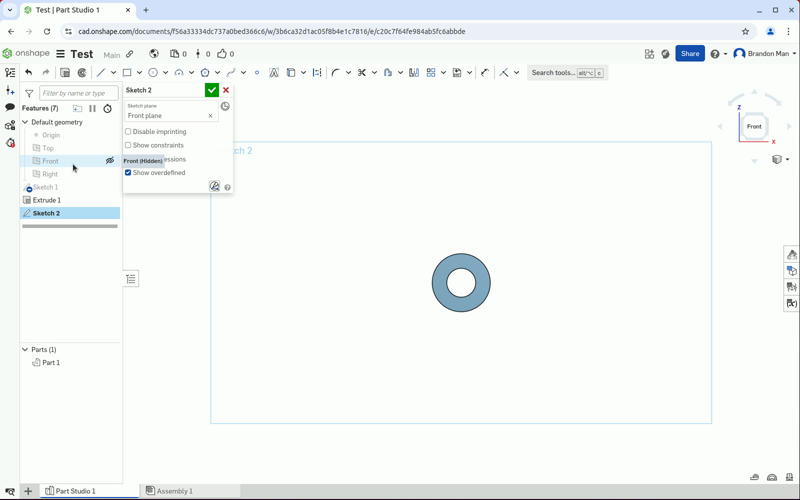
mouse_move(73, 352)
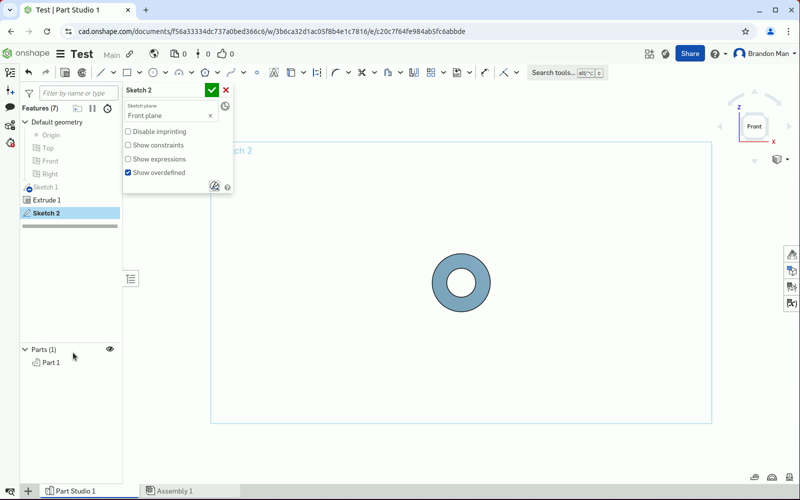
key(y)
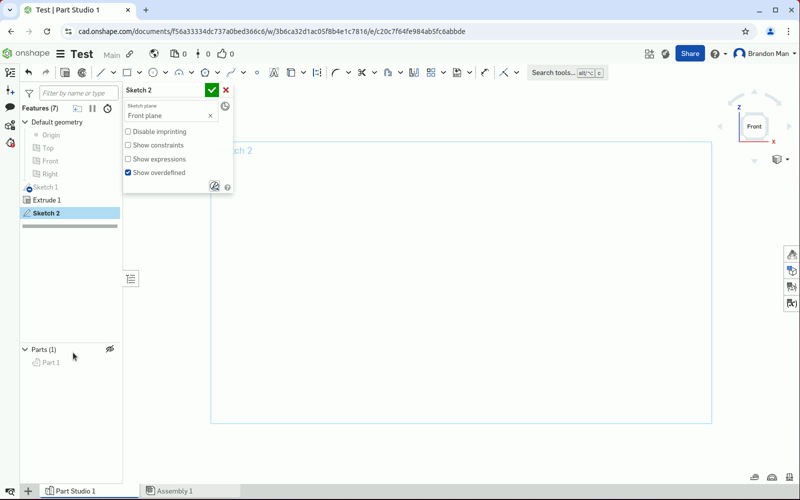
key(a)
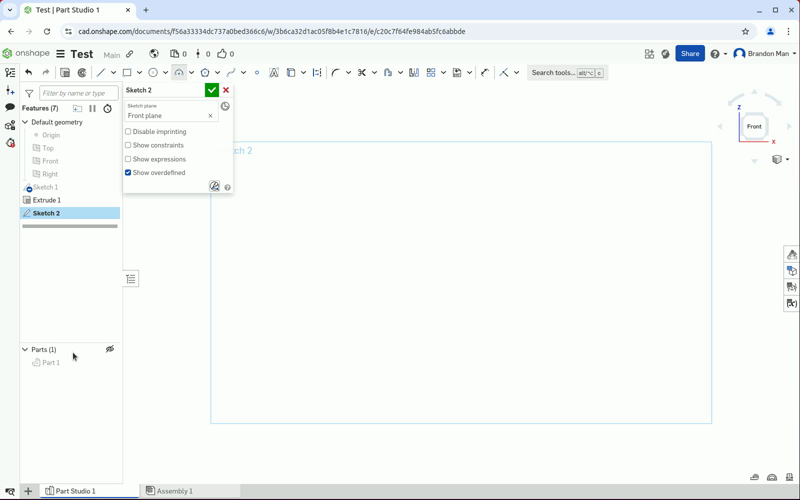
key_down(shift)
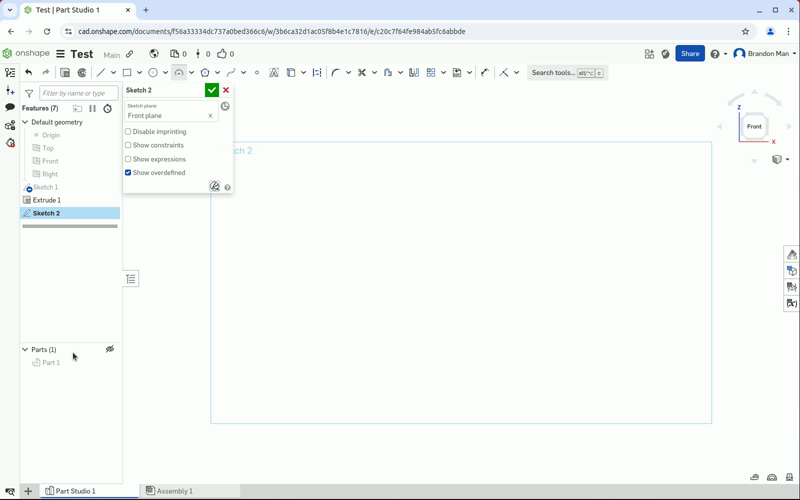
mouse_move(487, 275)
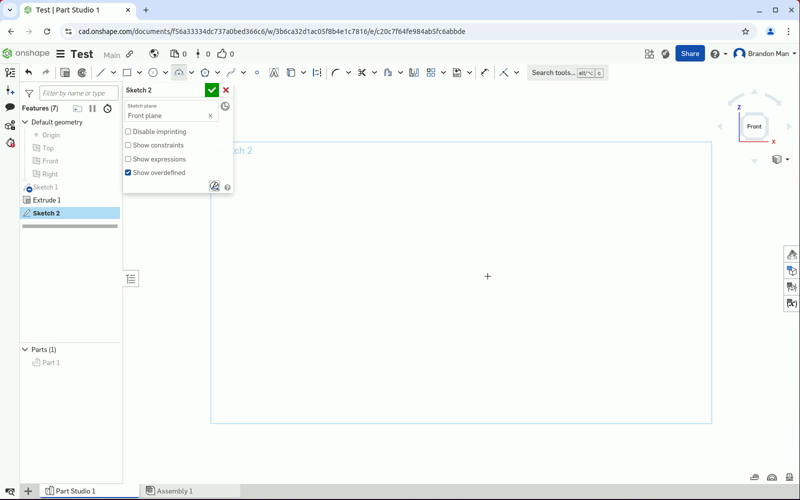
click(487, 275)
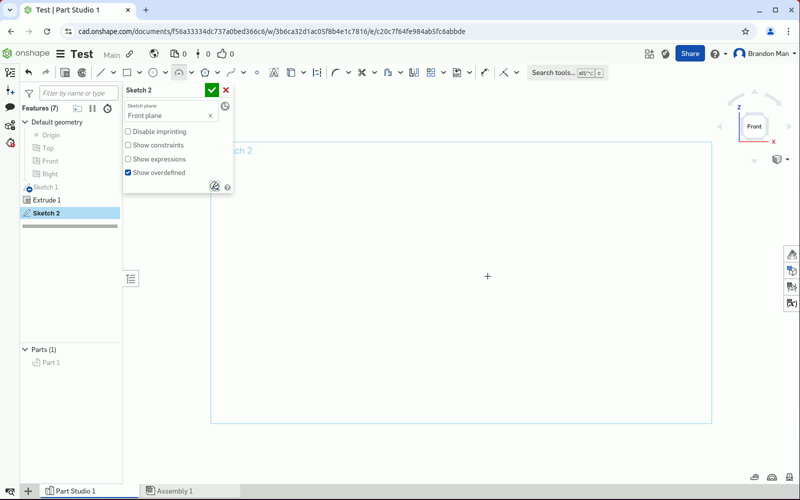
key_up(shift)
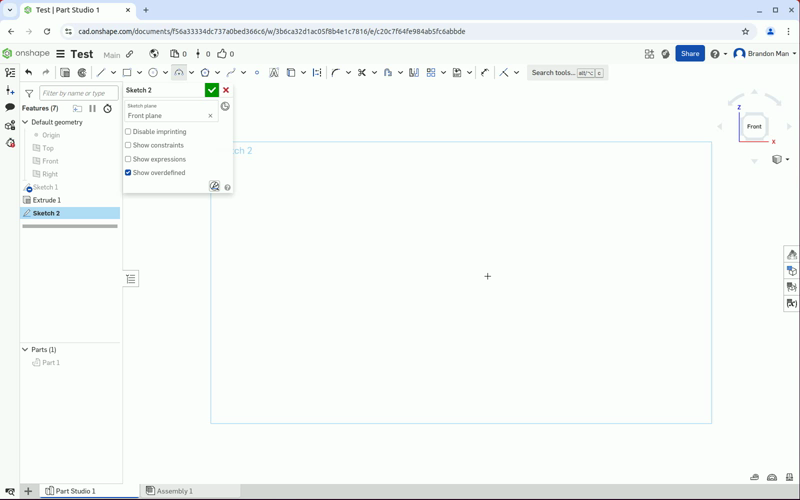
key_down(shift)
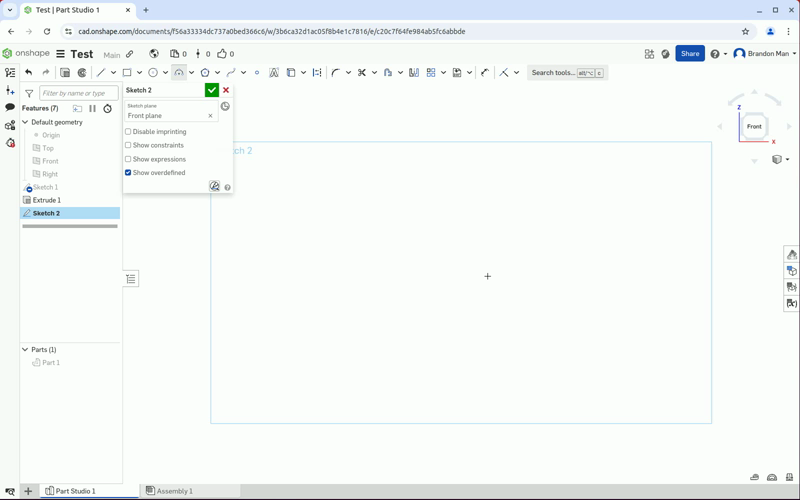
mouse_move(488, 283)
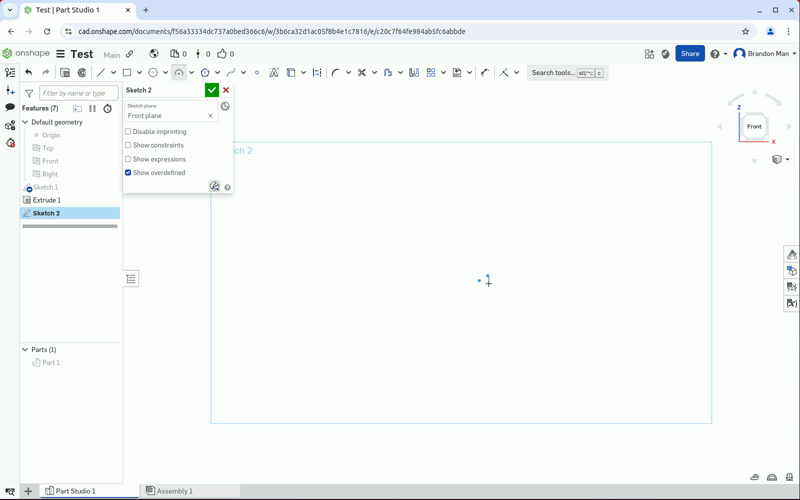
click(488, 283)
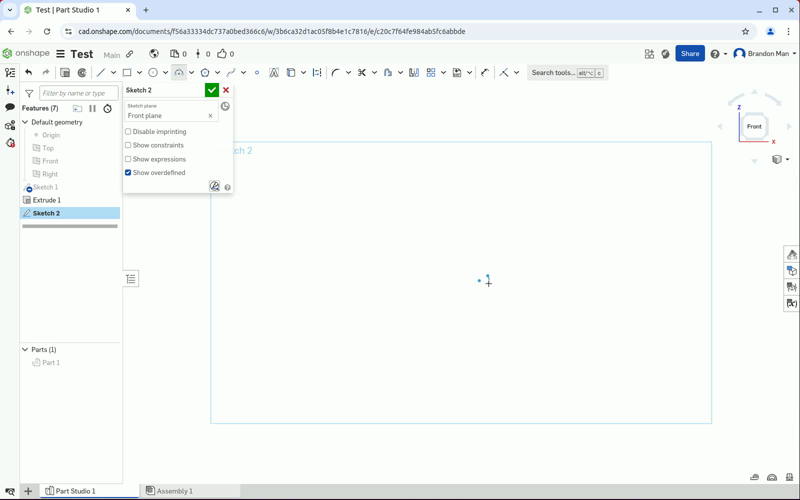
mouse_move(489, 279)
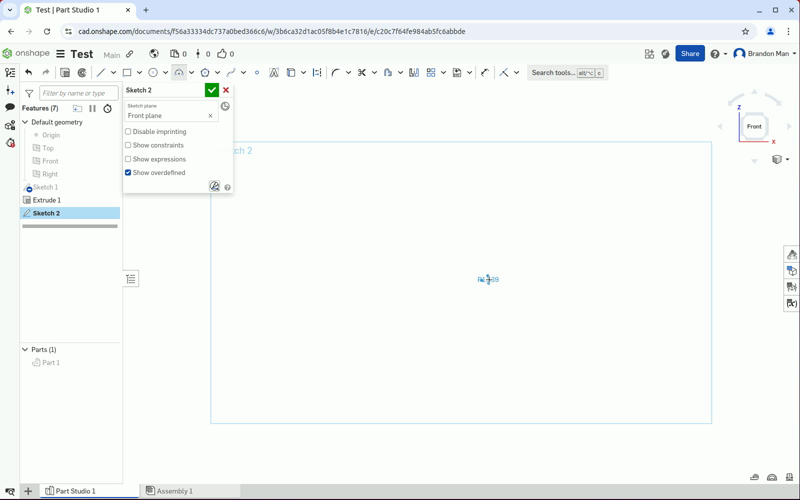
click(489, 279)
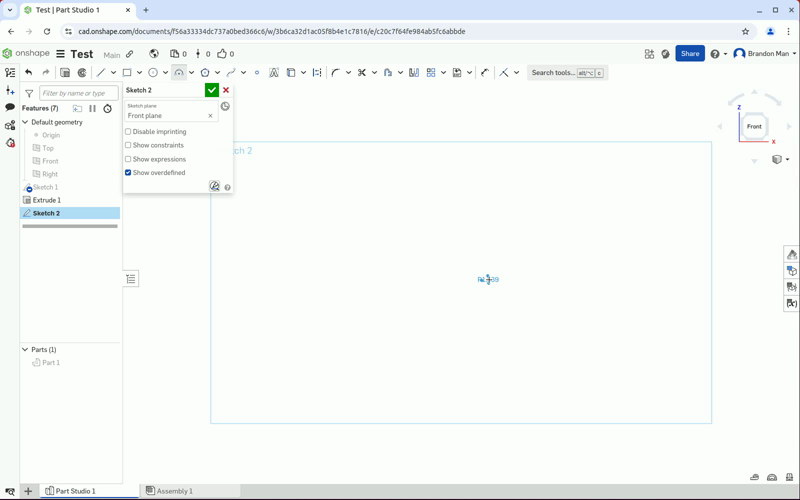
key_up(shift)
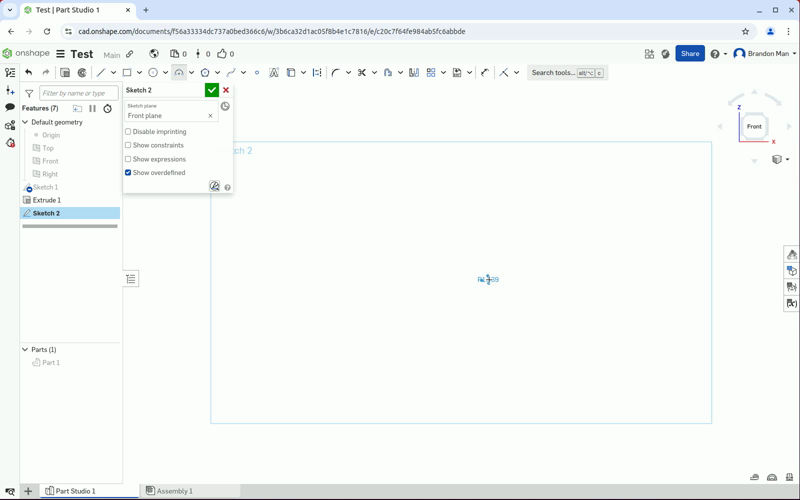
key(esc)
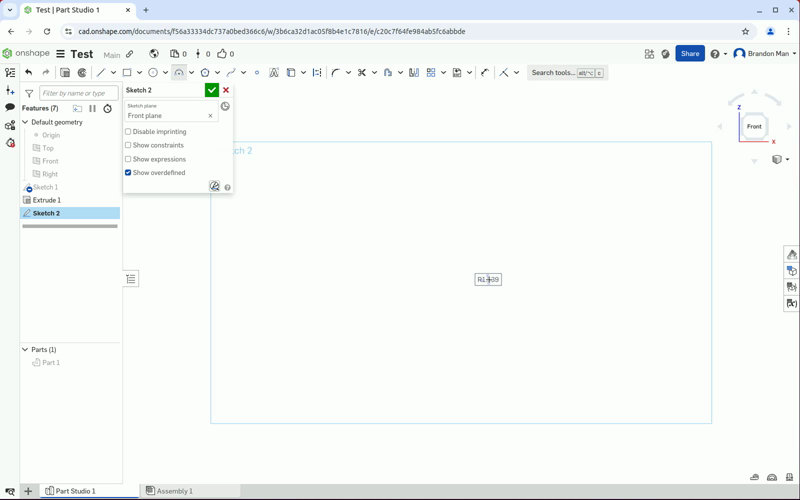
key(l)
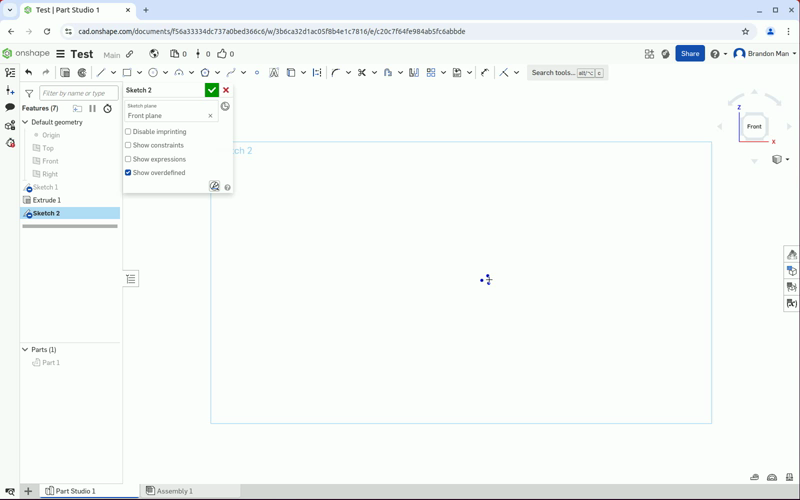
mouse_move(488, 283)
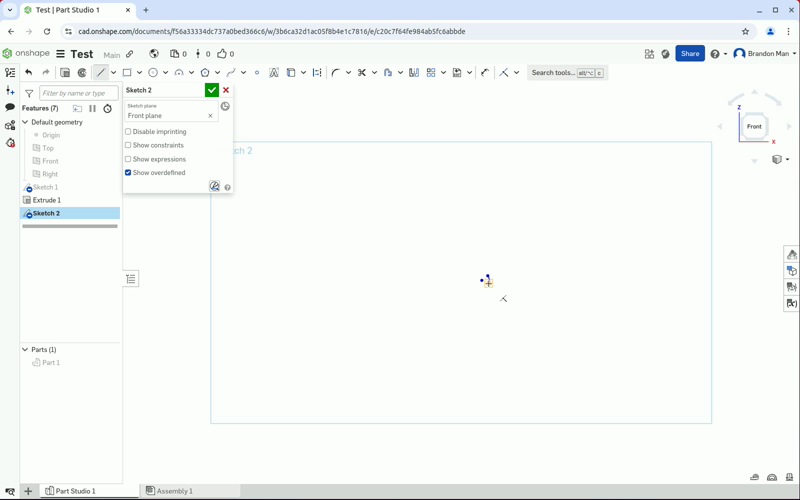
scroll(6)
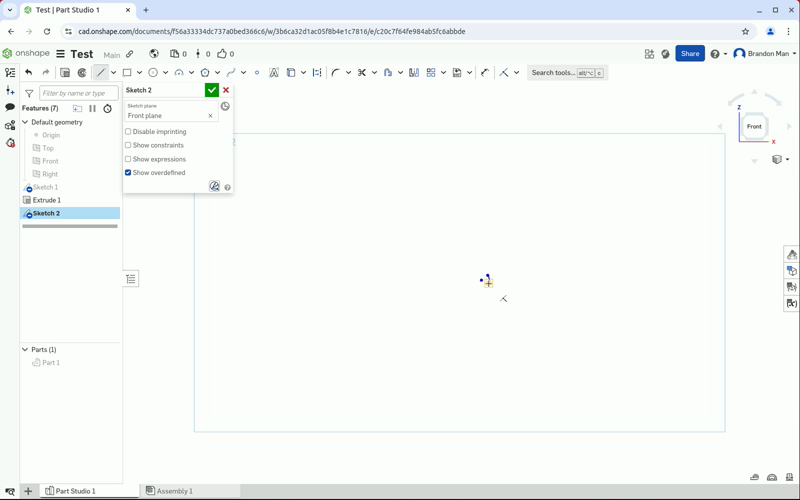
scroll(6)
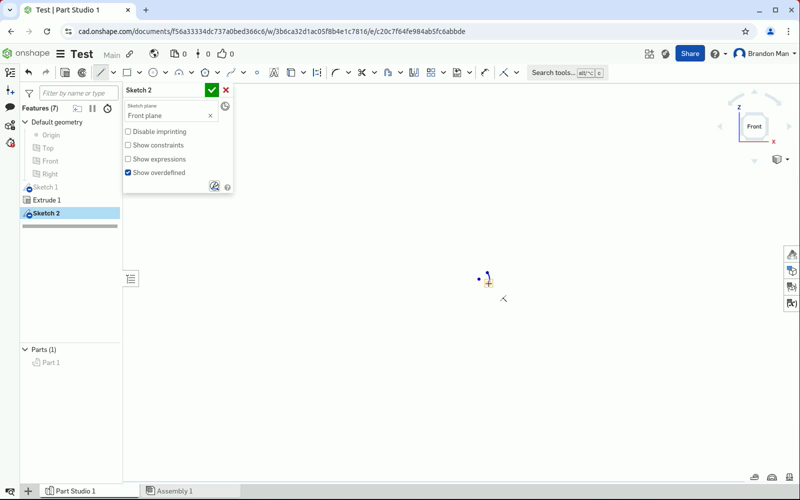
scroll(6)
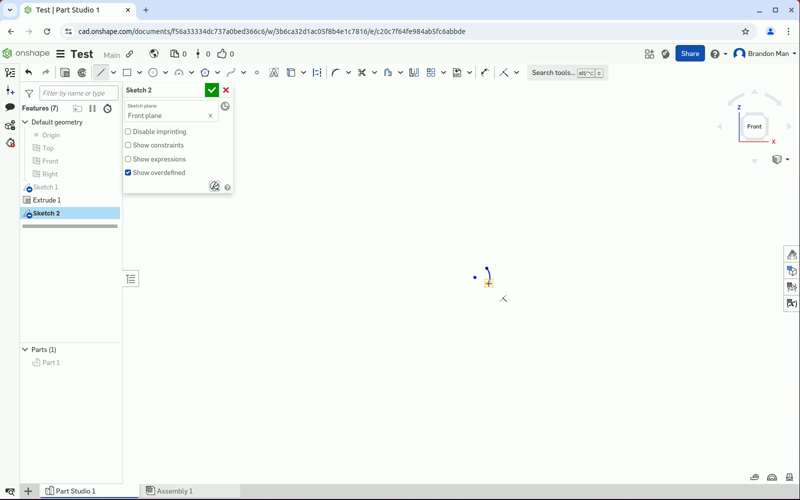
scroll(6)
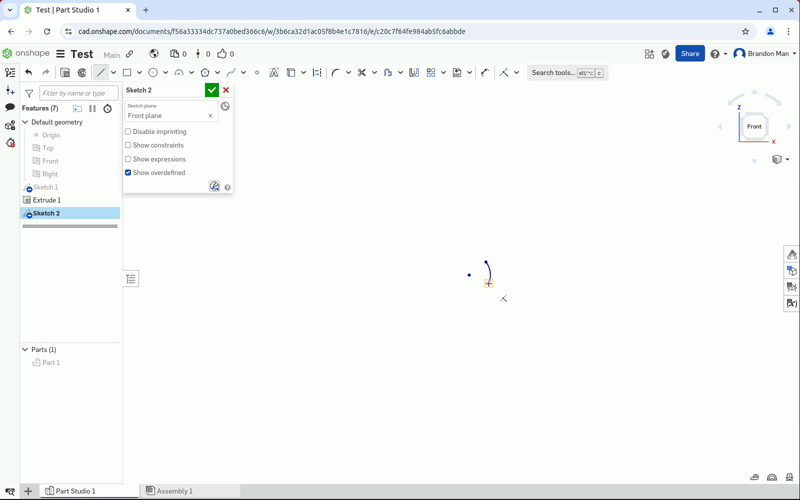
scroll(6)
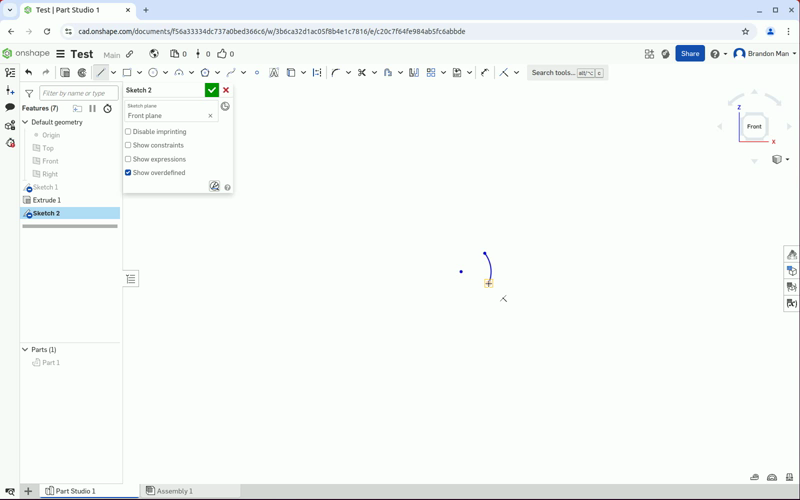
scroll(6)
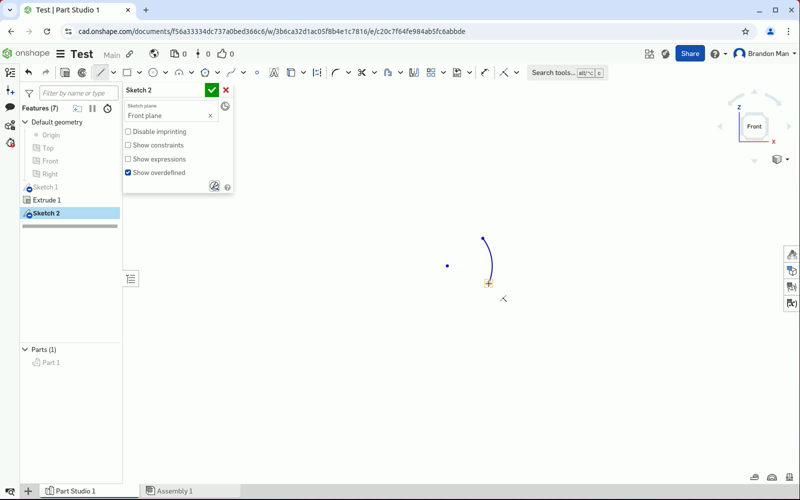
scroll(6)
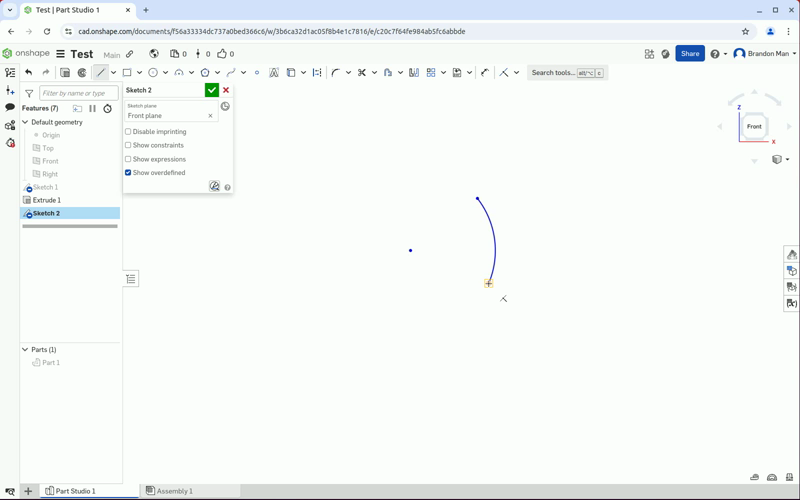
click(488, 283)
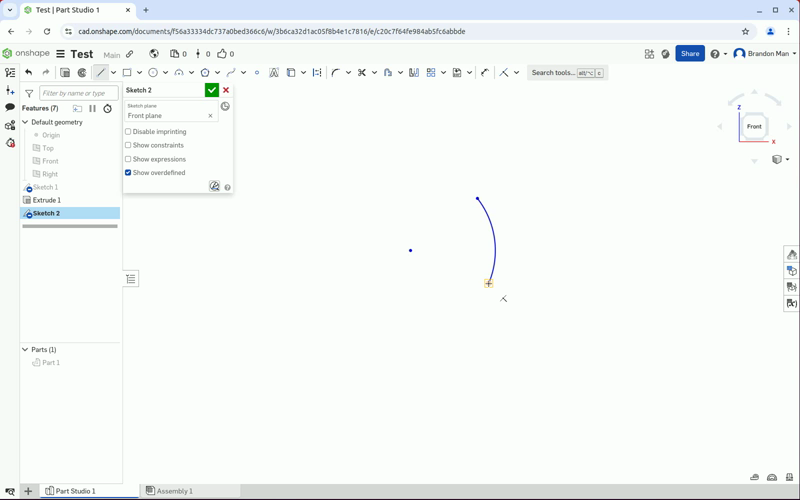
scroll(-6)
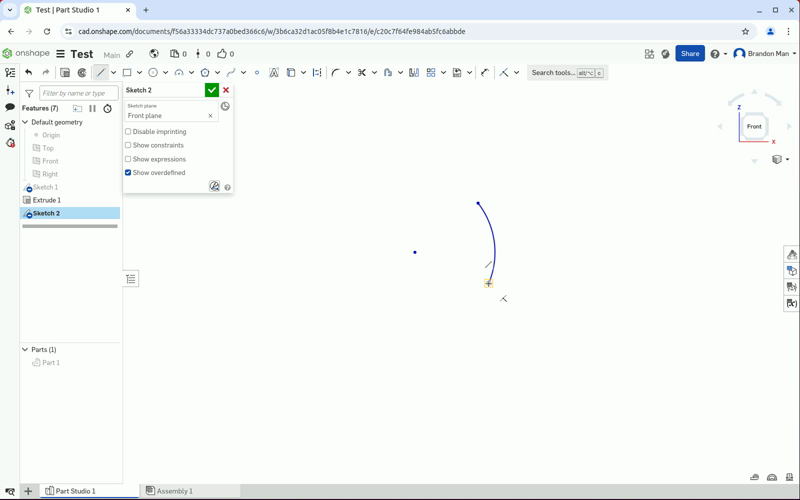
scroll(-6)
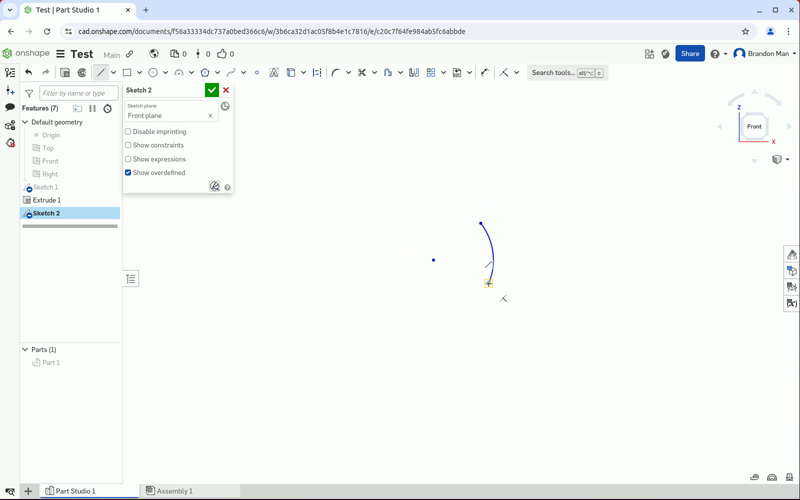
scroll(-6)
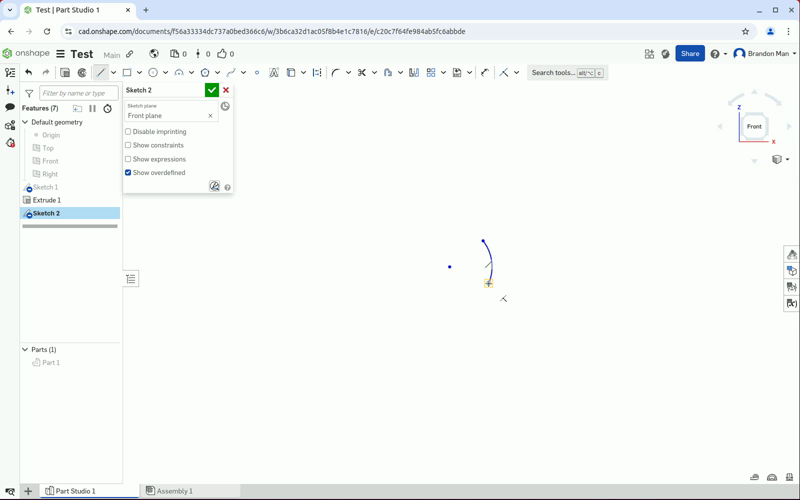
scroll(-6)
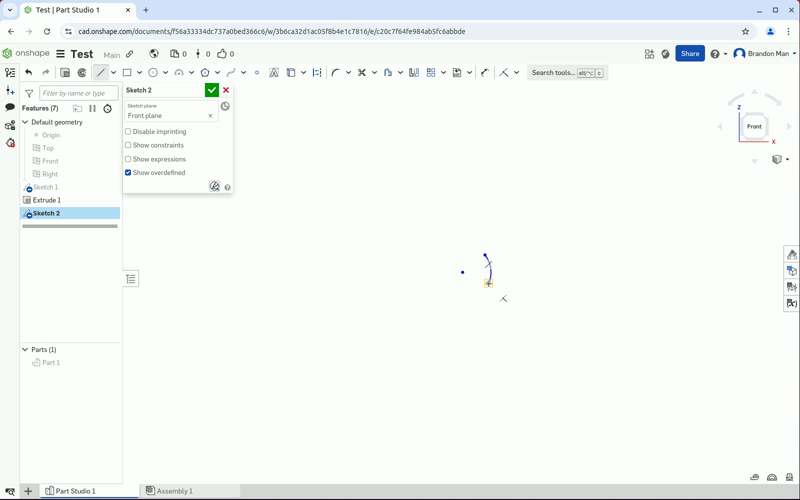
scroll(-6)
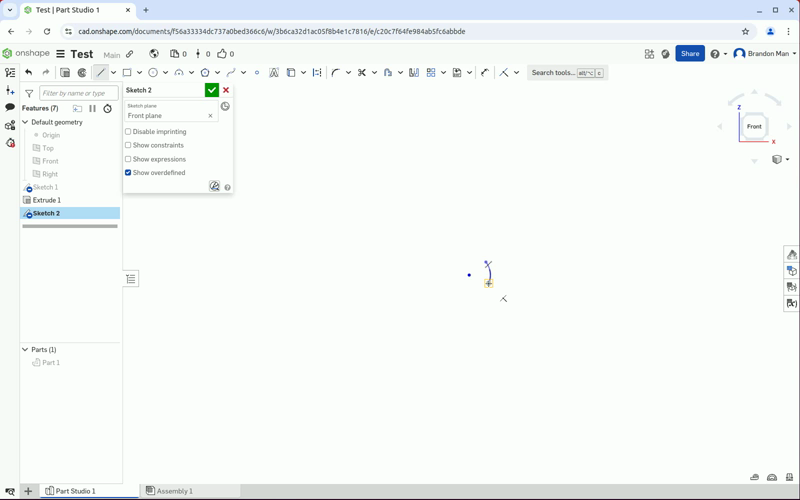
scroll(-6)
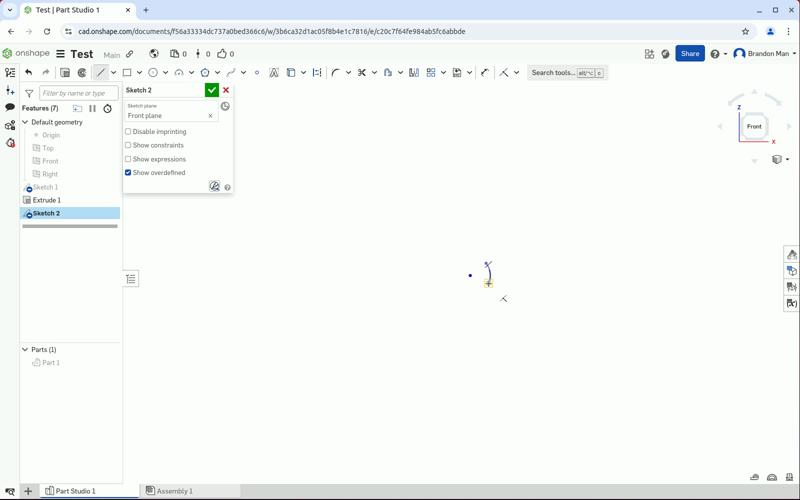
scroll(-6)
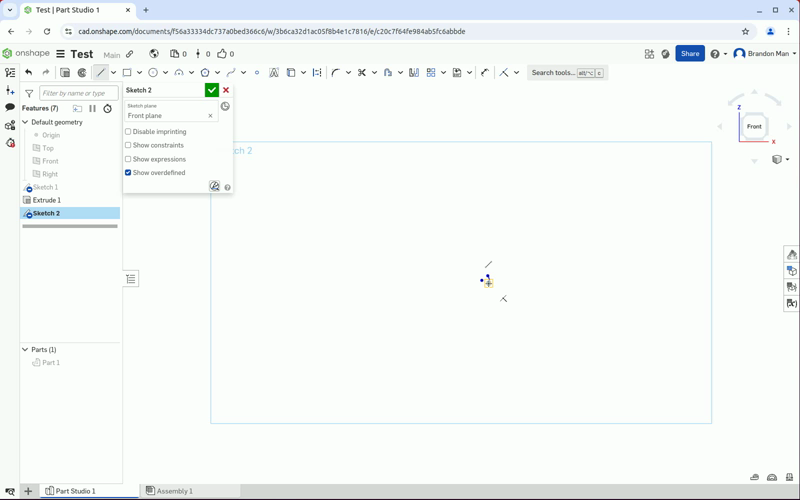
key_down(shift)
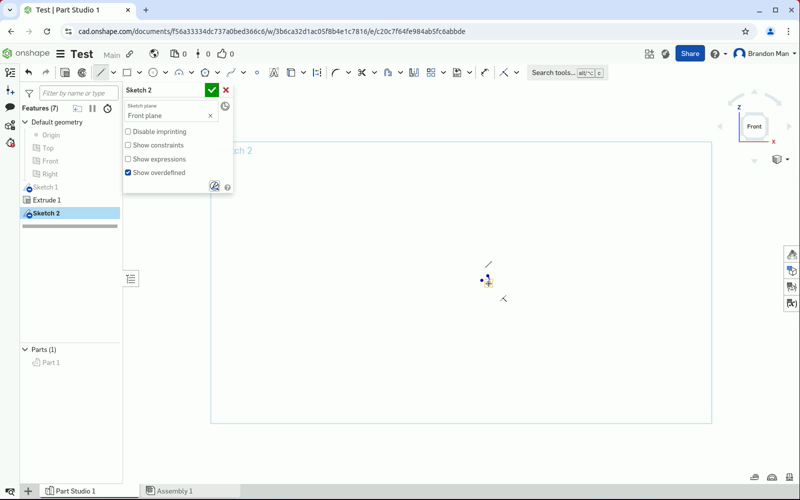
mouse_move(573, 283)
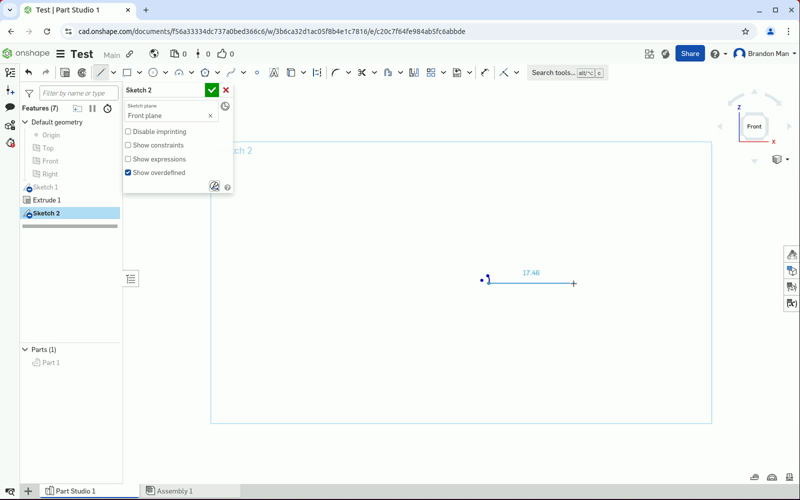
click(573, 283)
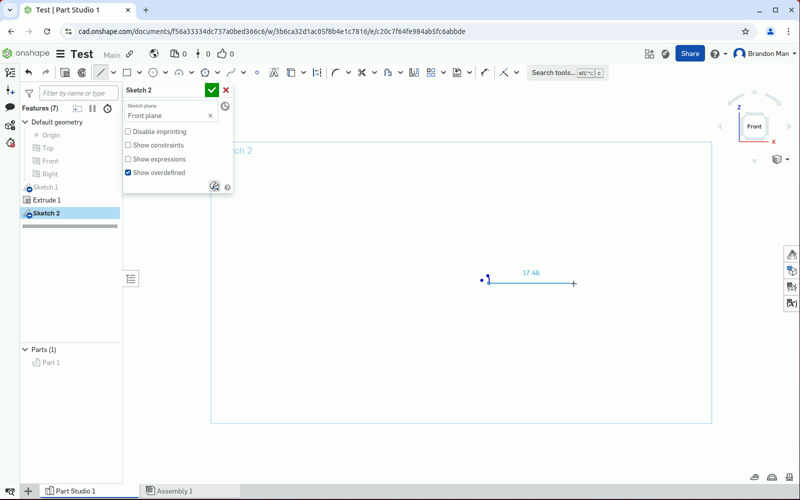
key_up(shift)
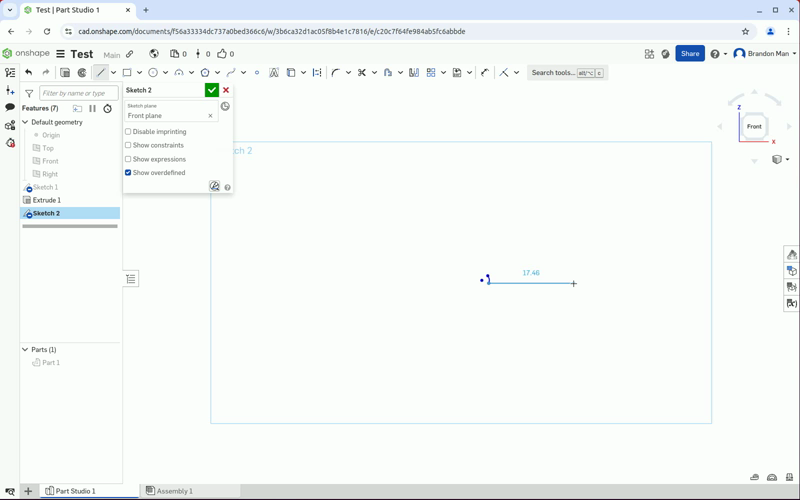
key_down(shift)
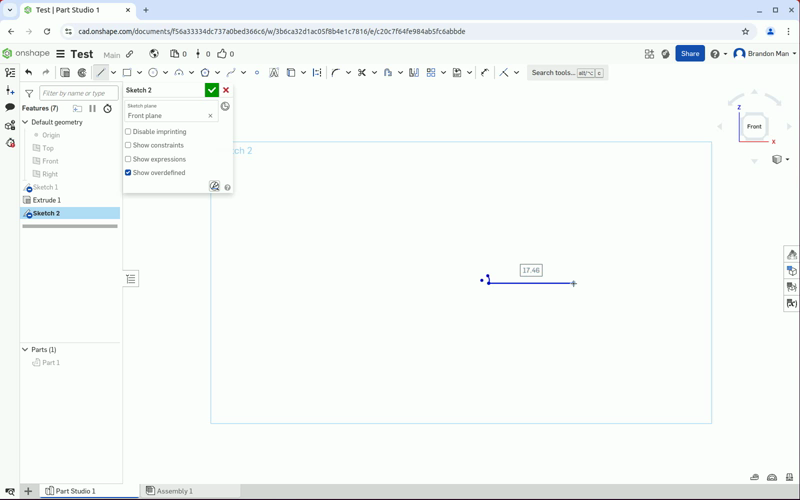
mouse_move(589, 283)
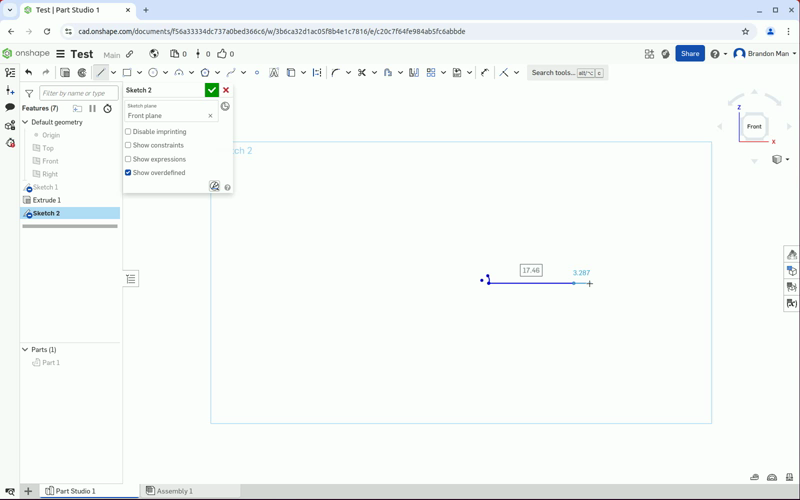
mouse_move(573, 276)
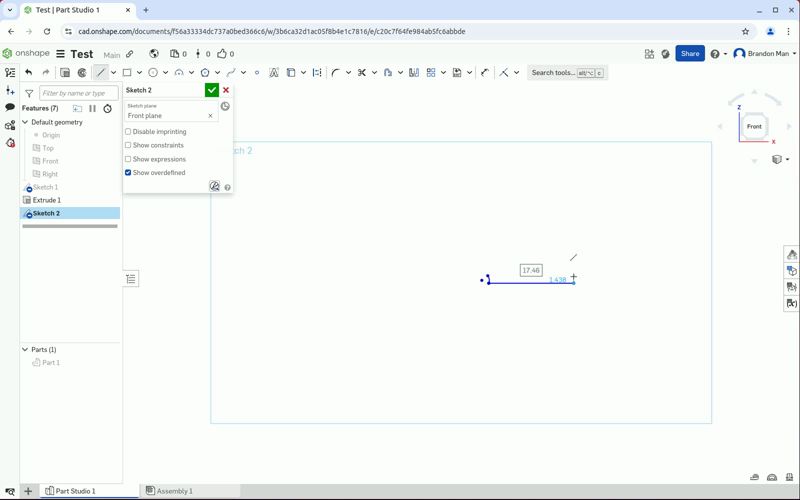
scroll(6)
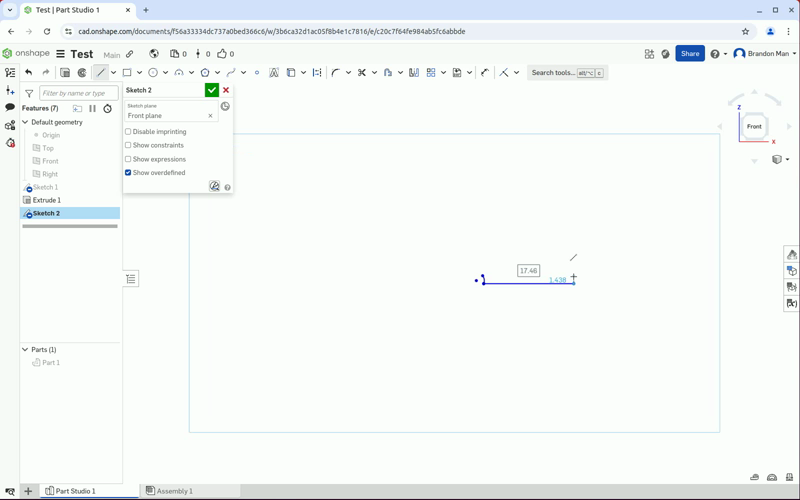
scroll(6)
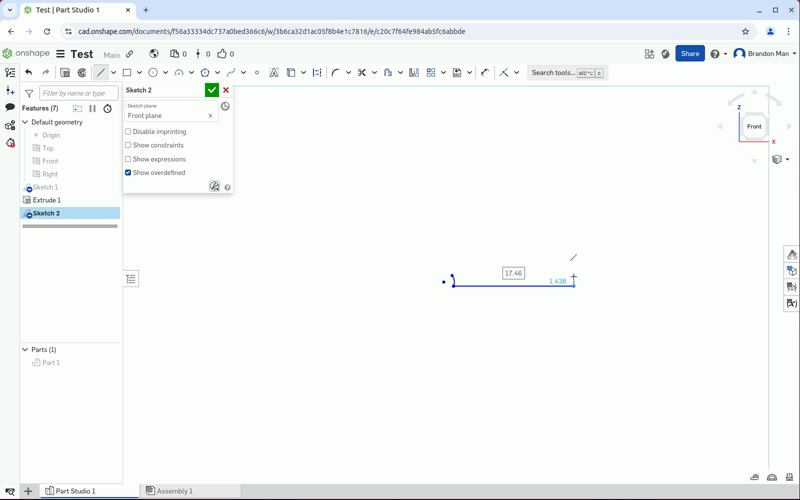
scroll(6)
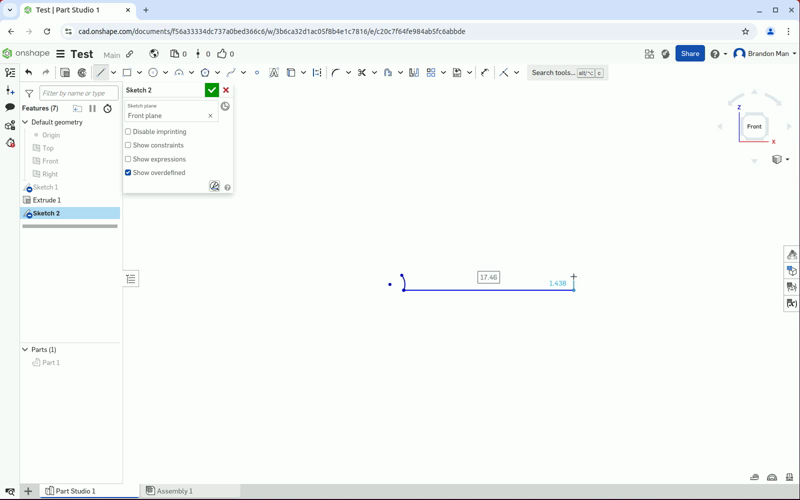
scroll(6)
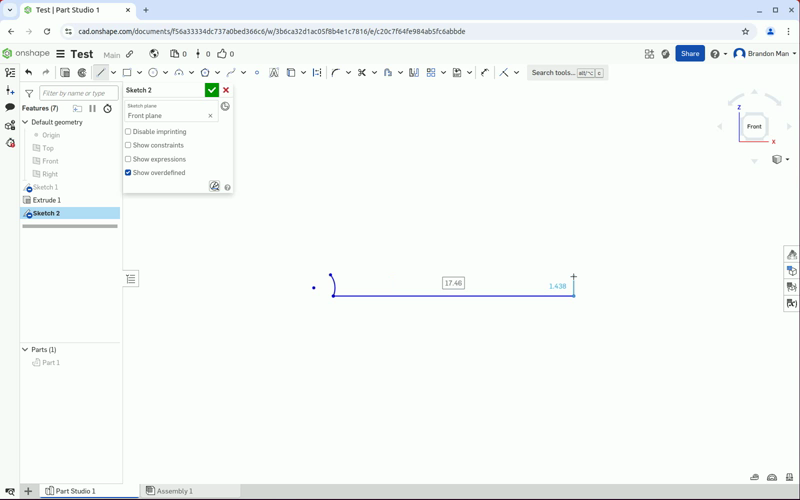
scroll(6)
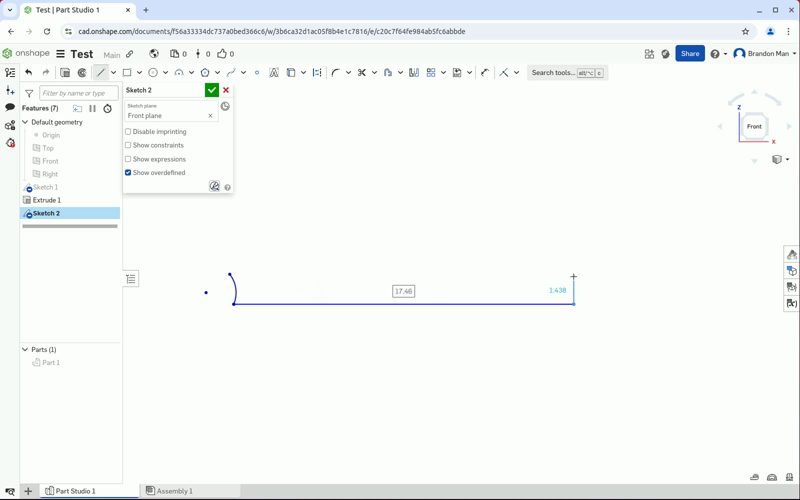
scroll(6)
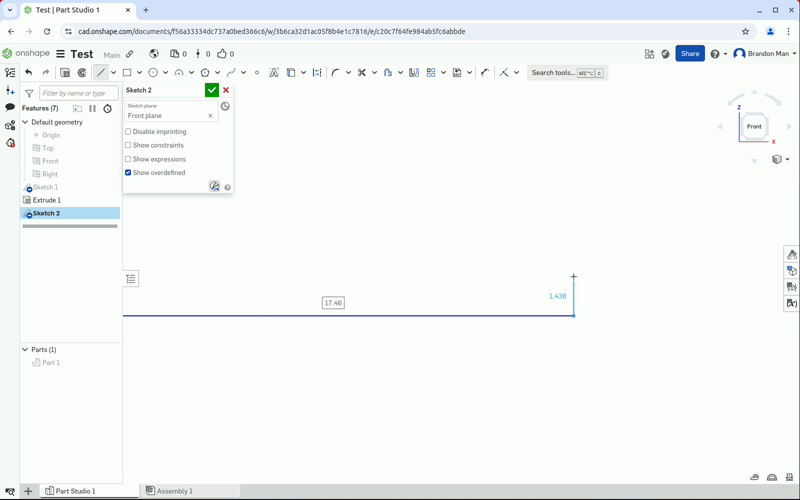
scroll(6)
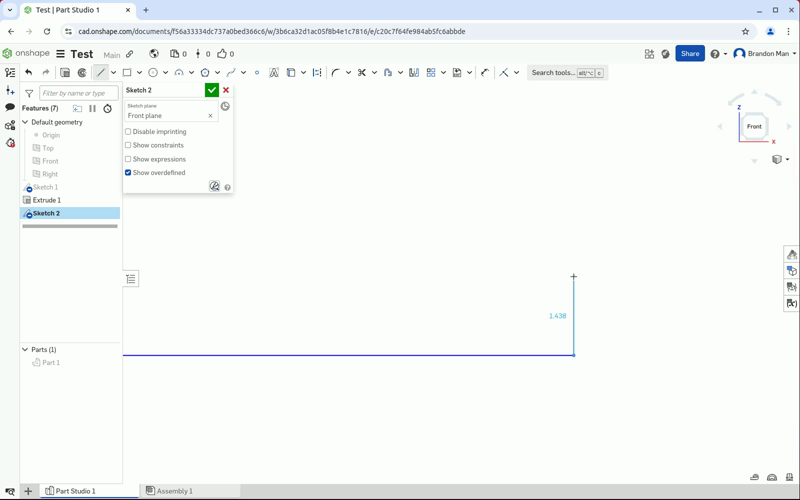
click(573, 276)
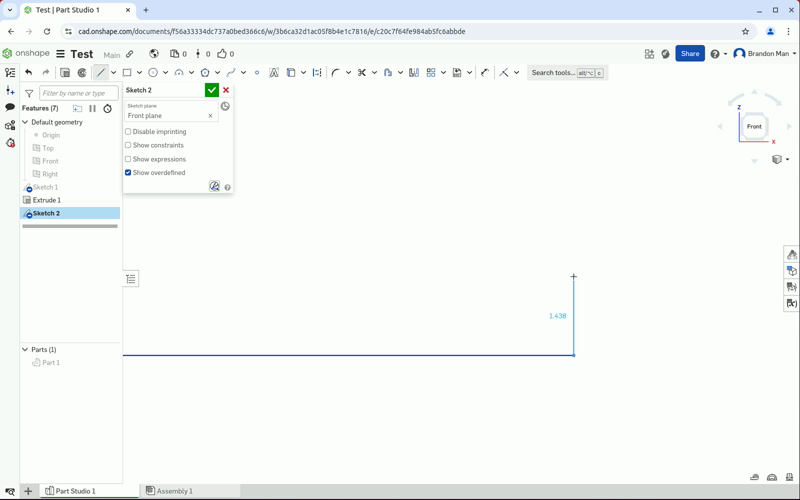
scroll(-6)
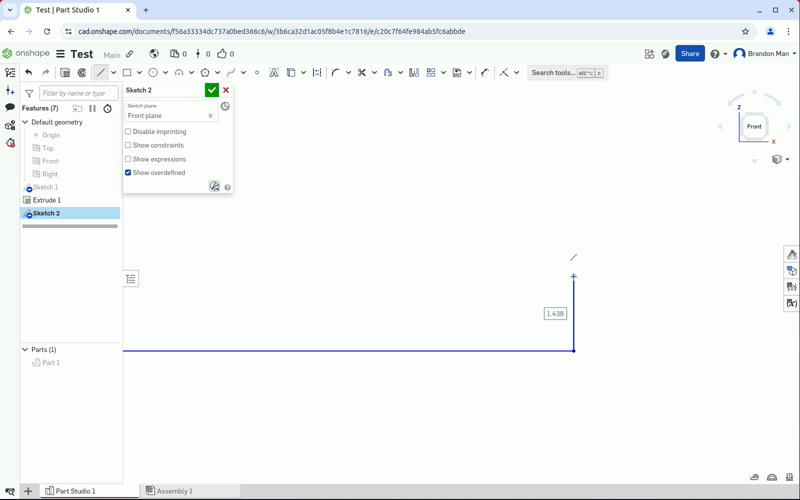
scroll(-6)
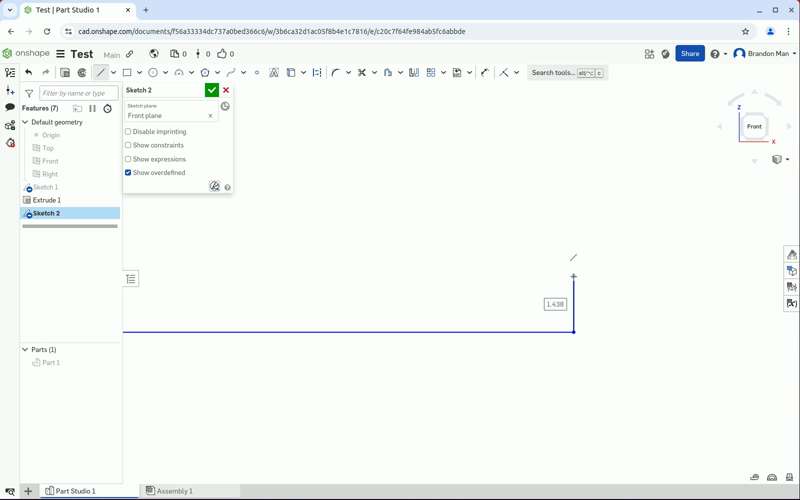
scroll(-6)
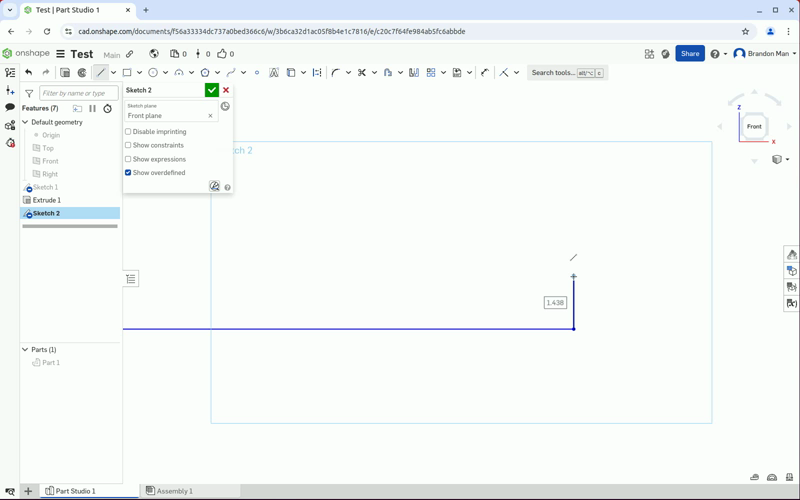
scroll(-6)
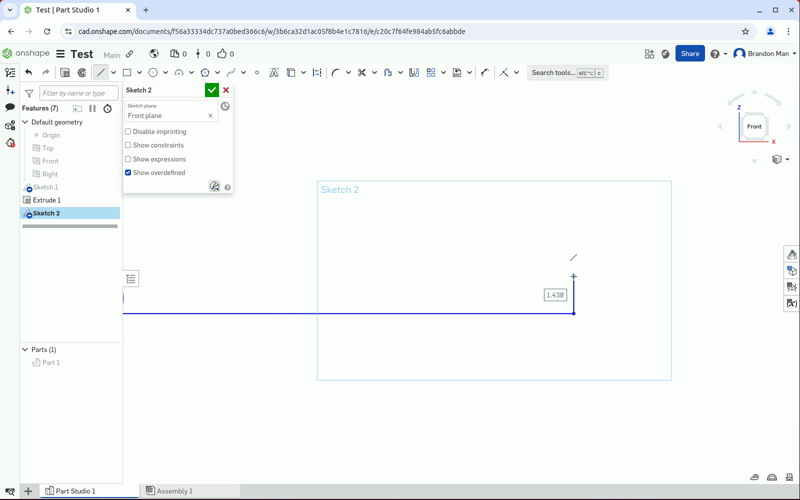
scroll(-6)
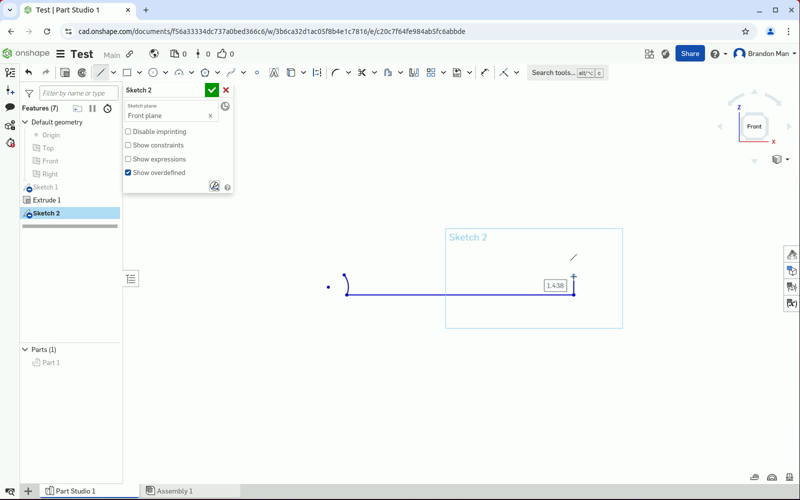
scroll(-6)
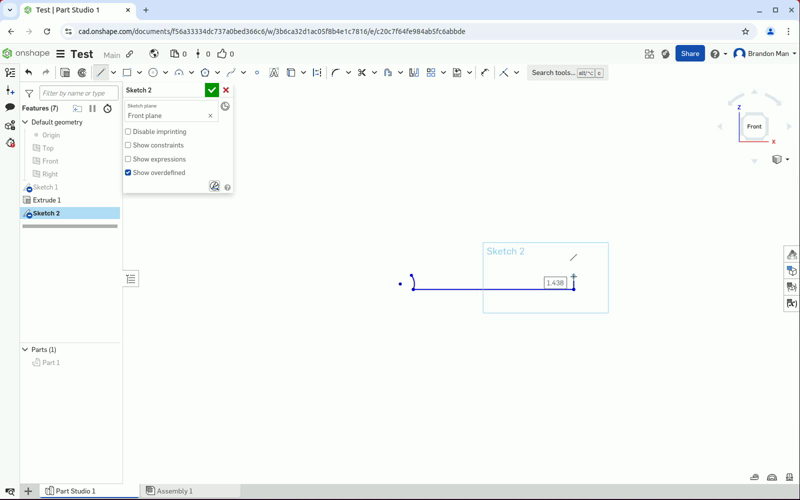
scroll(-6)
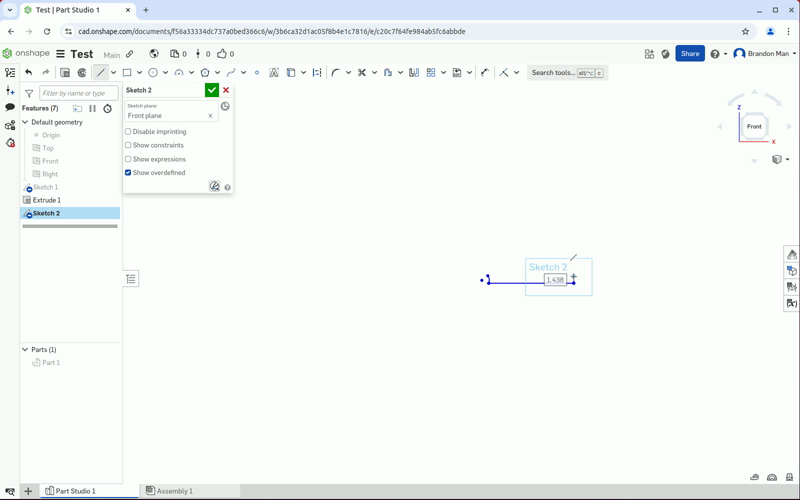
key_up(shift)
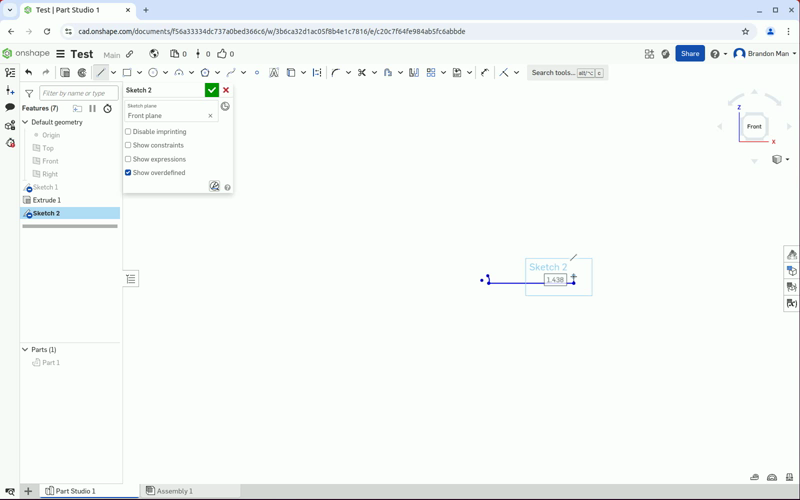
key_down(shift)
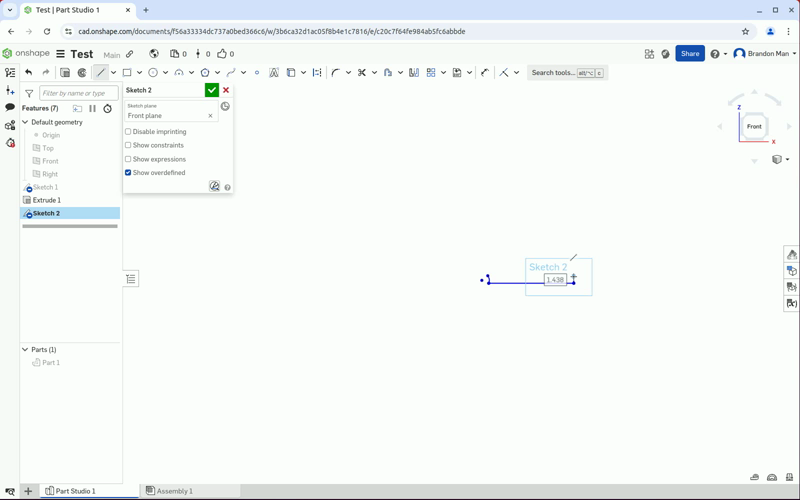
mouse_move(487, 275)
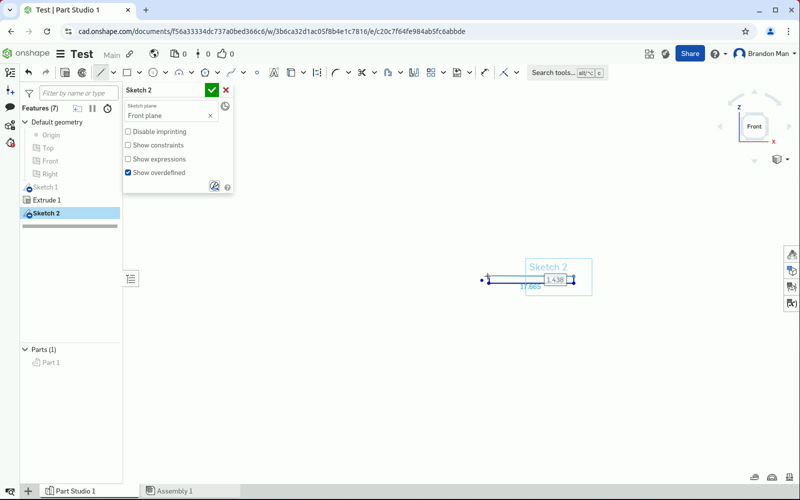
scroll(6)
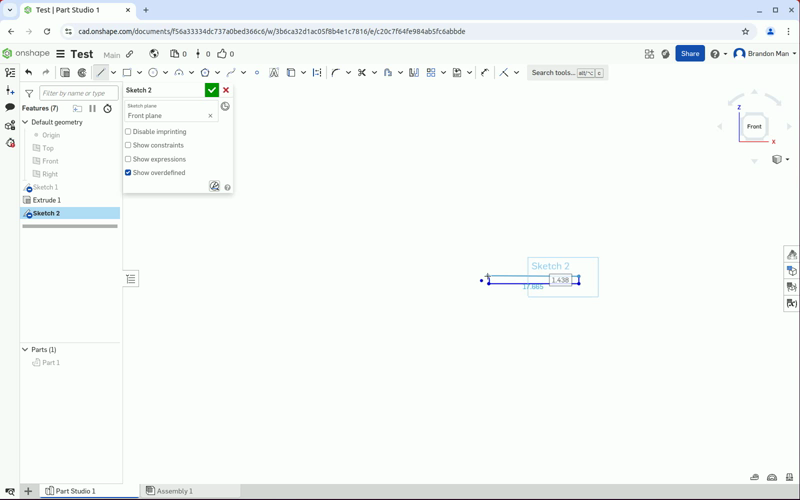
scroll(6)
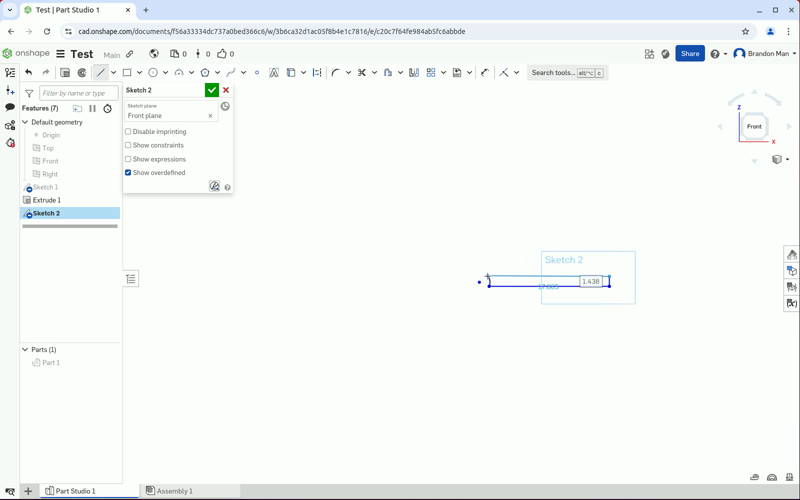
scroll(6)
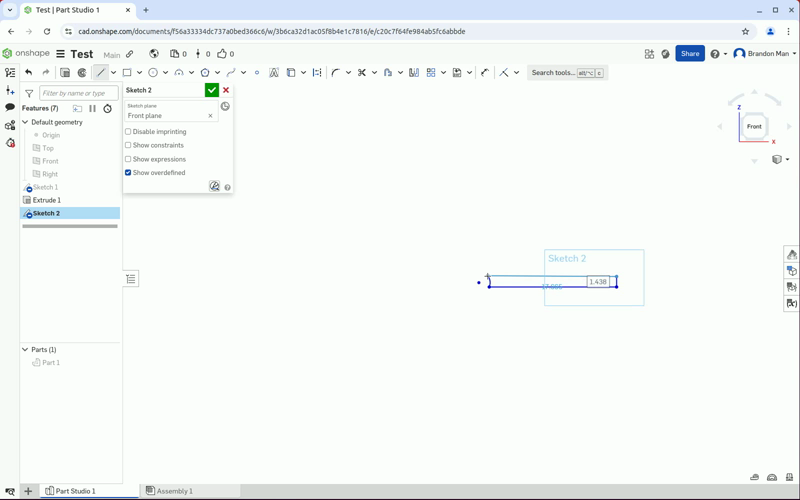
scroll(6)
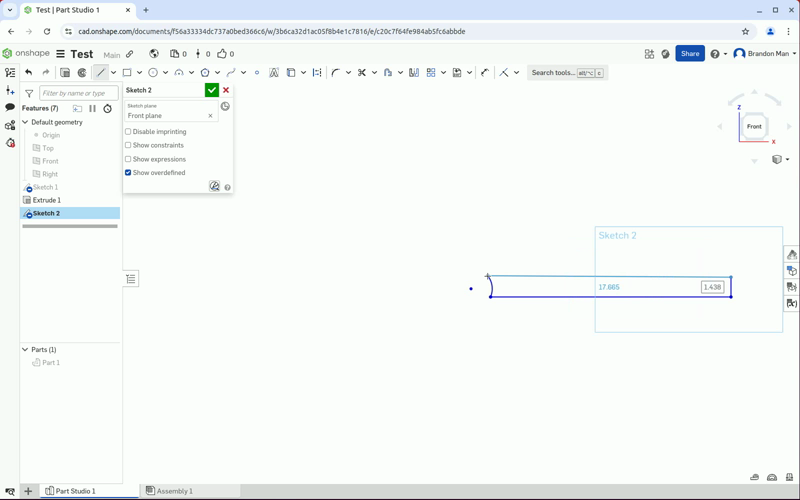
scroll(6)
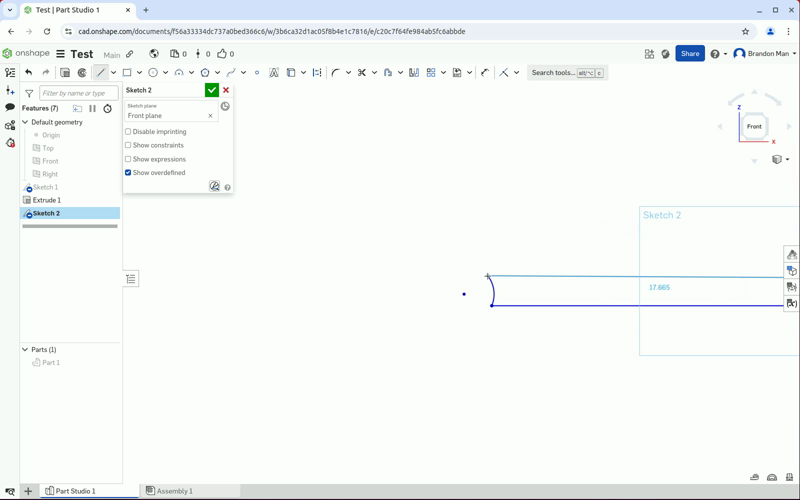
scroll(6)
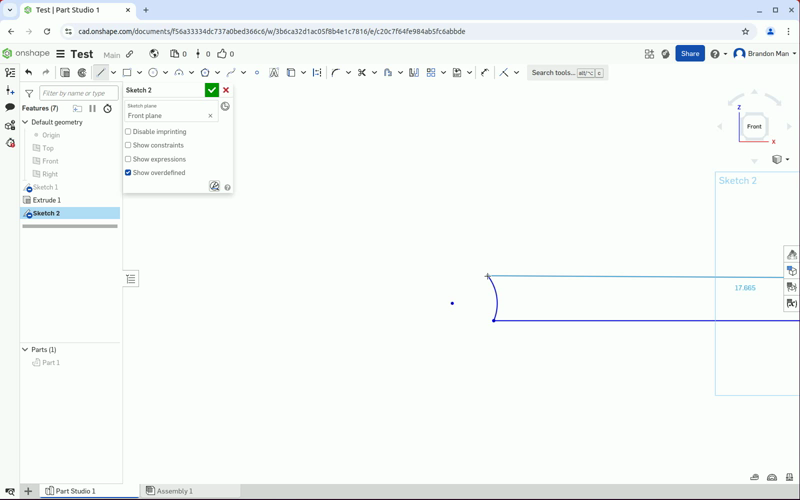
scroll(6)
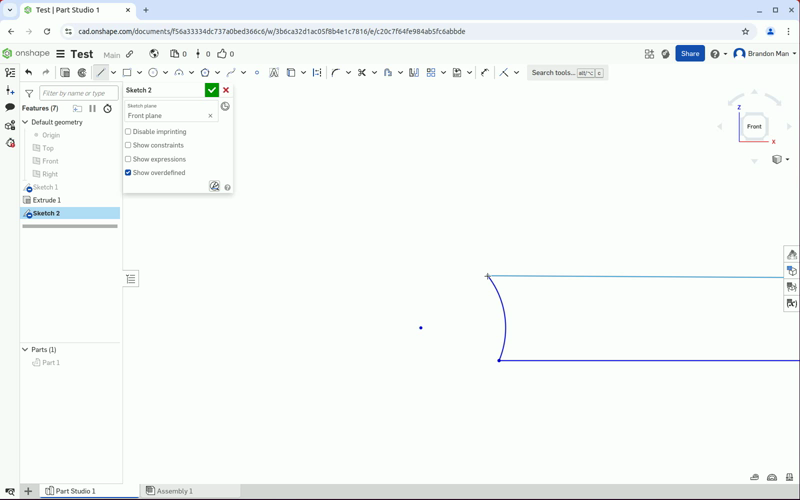
key_up(shift)
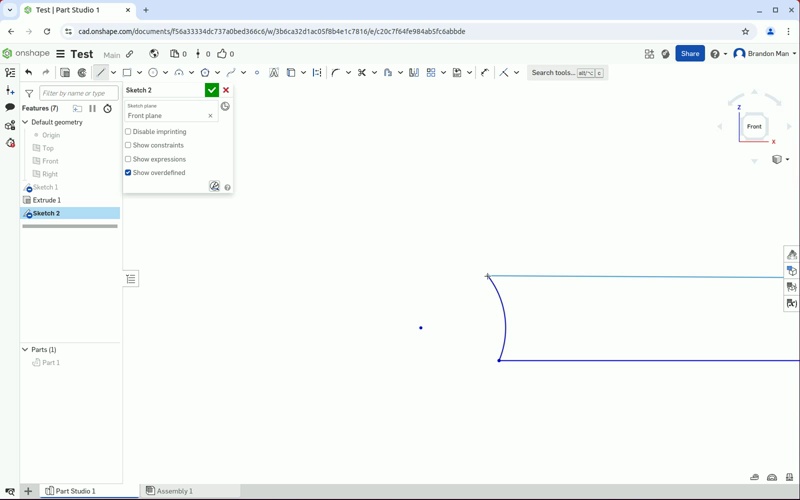
click(487, 275)
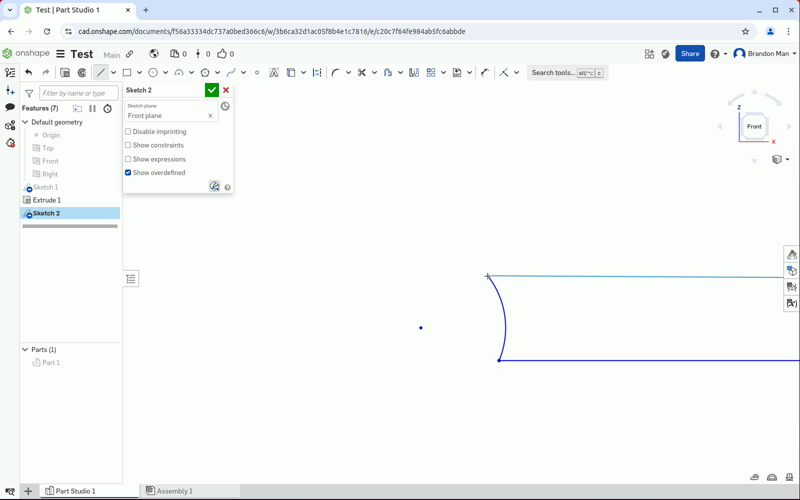
scroll(-6)
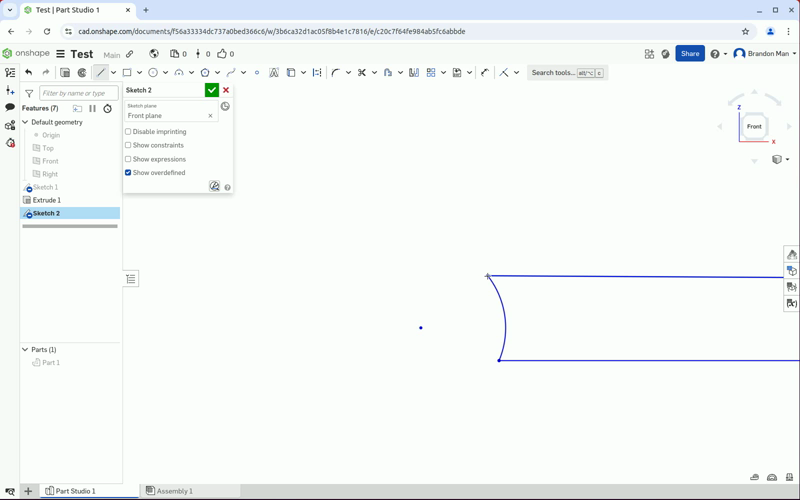
scroll(-6)
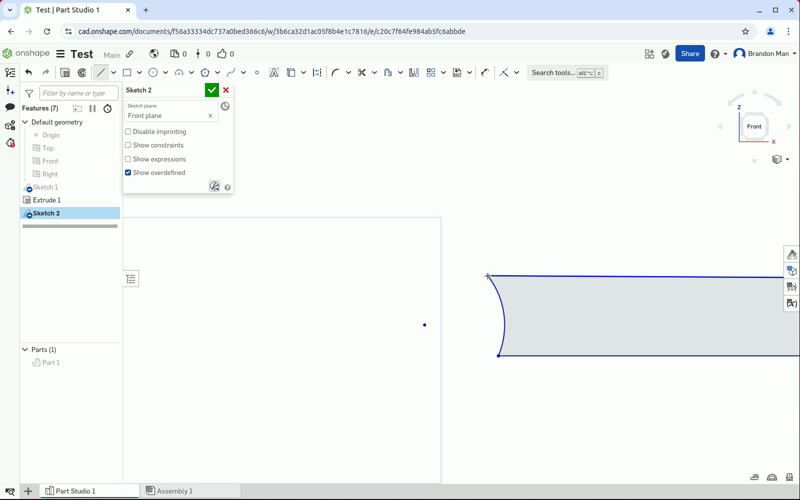
scroll(-6)
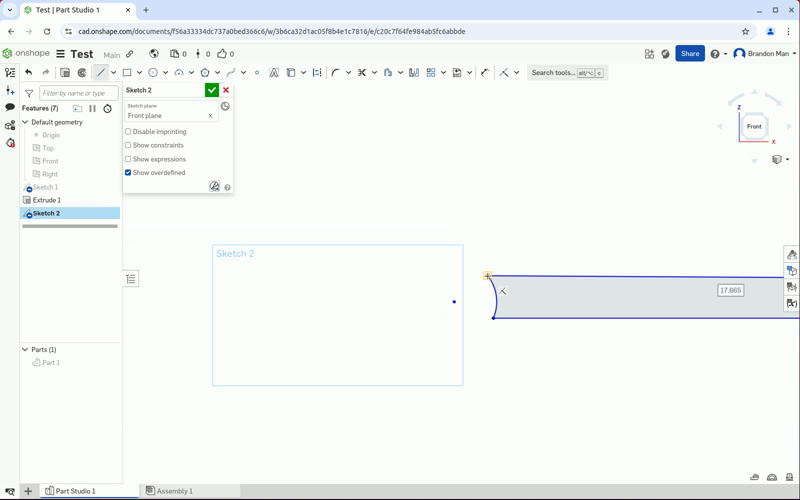
scroll(-6)
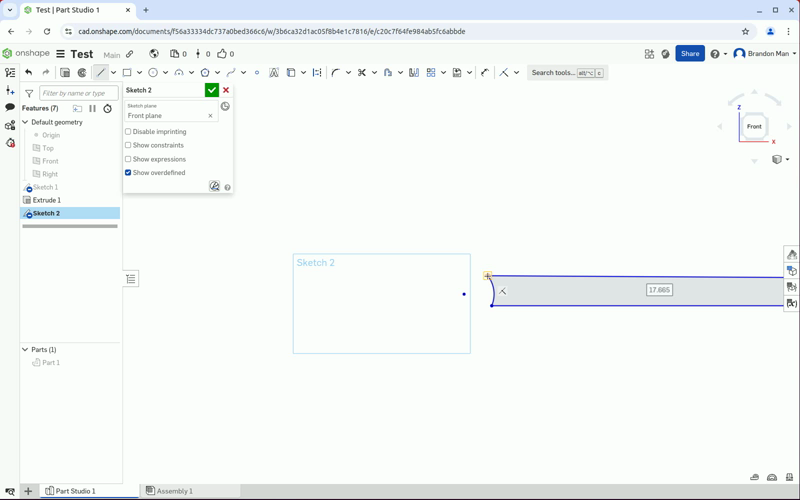
scroll(-6)
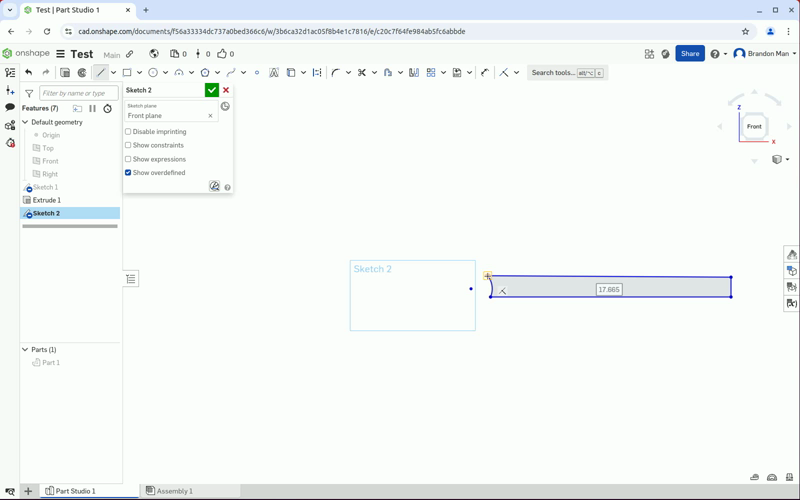
scroll(-6)
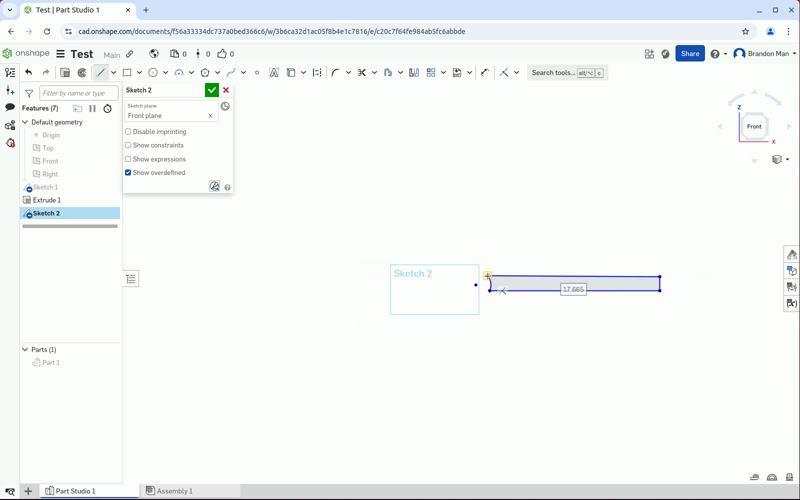
scroll(-6)
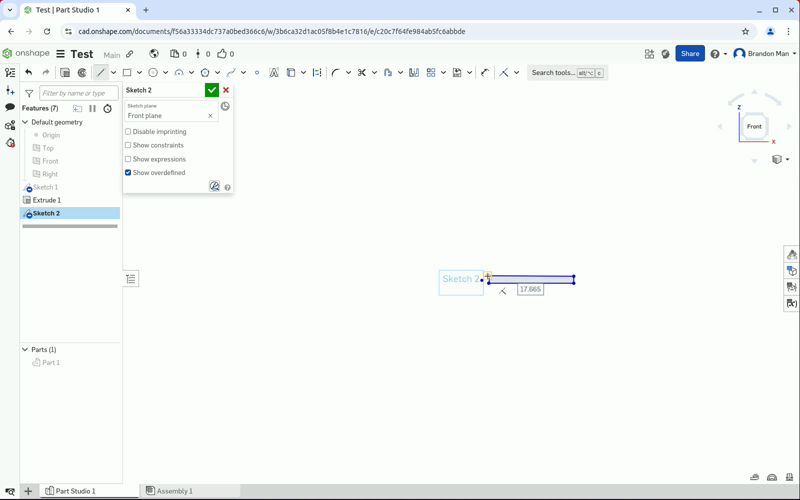
key(esc)
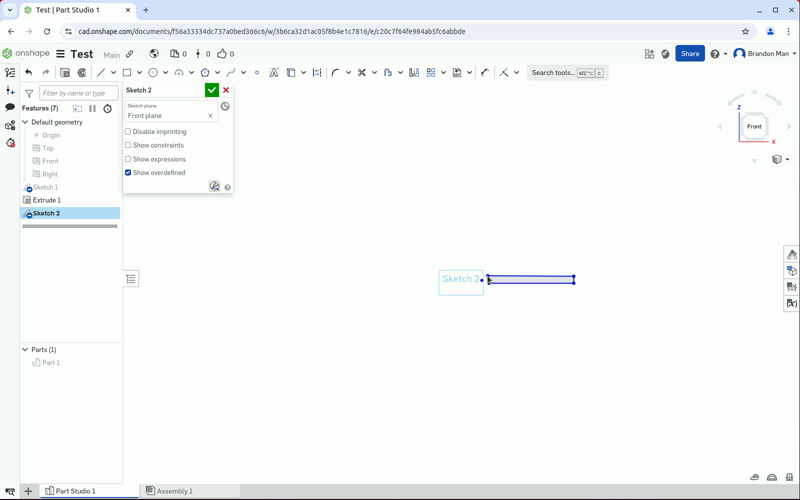
mouse_move(532, 281)
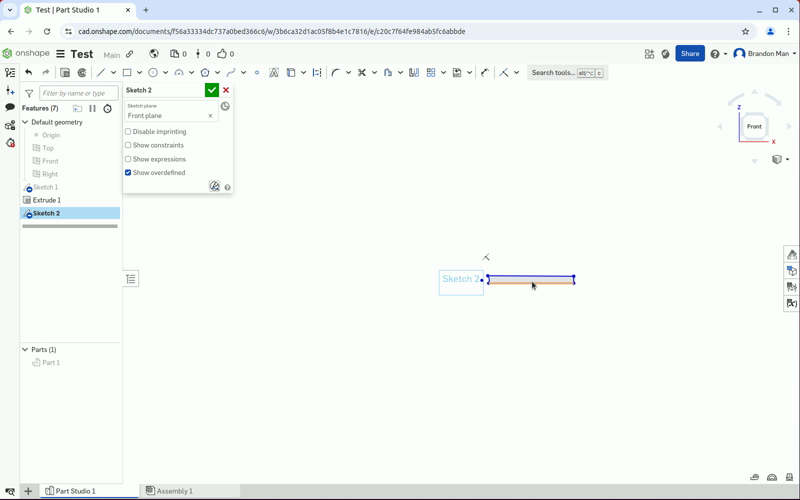
scroll(6)
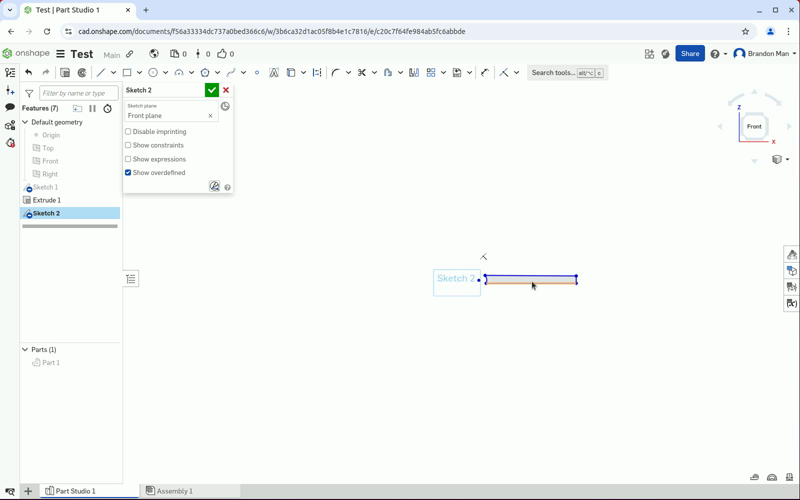
scroll(6)
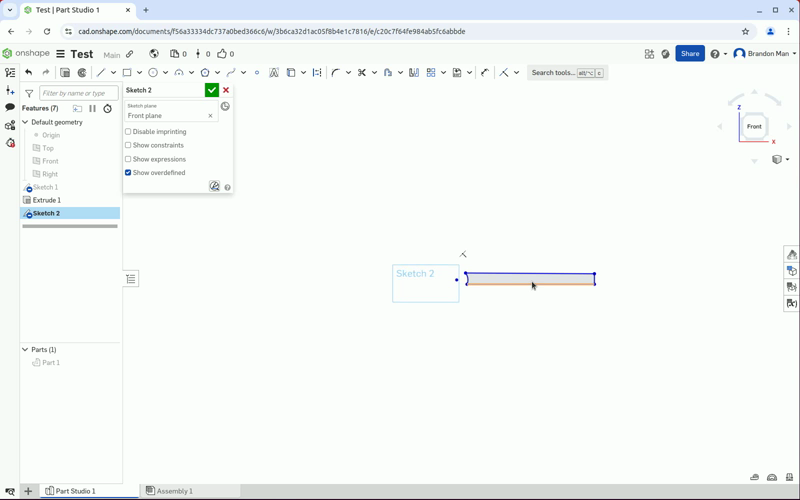
scroll(6)
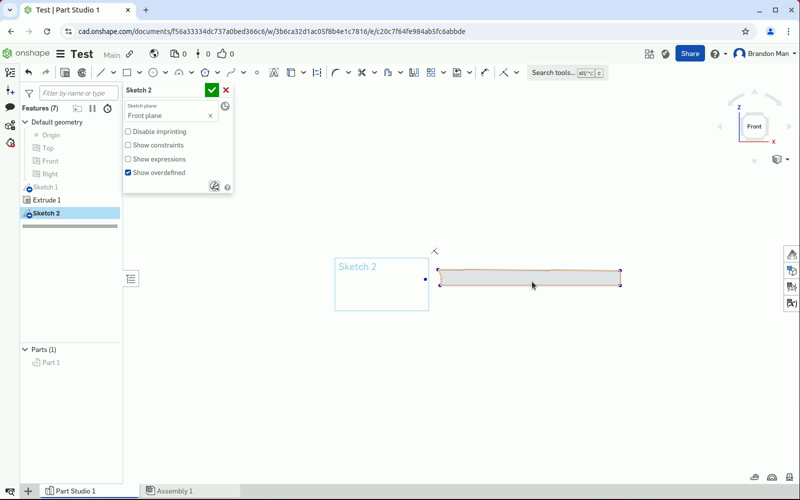
scroll(6)
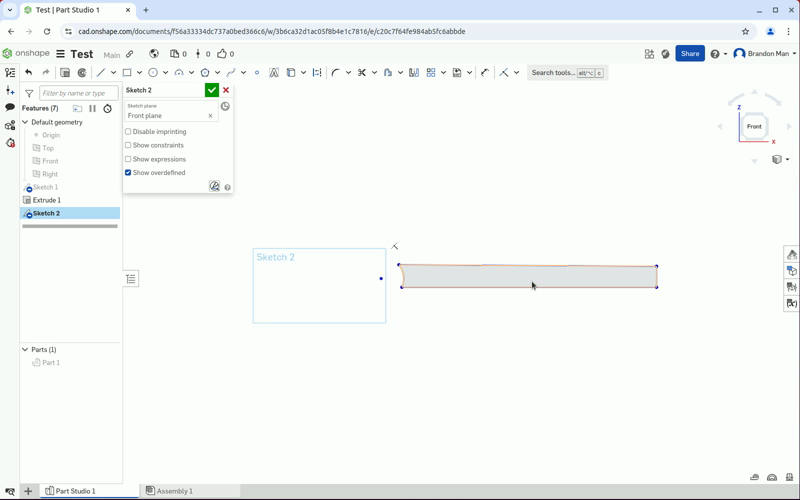
scroll(6)
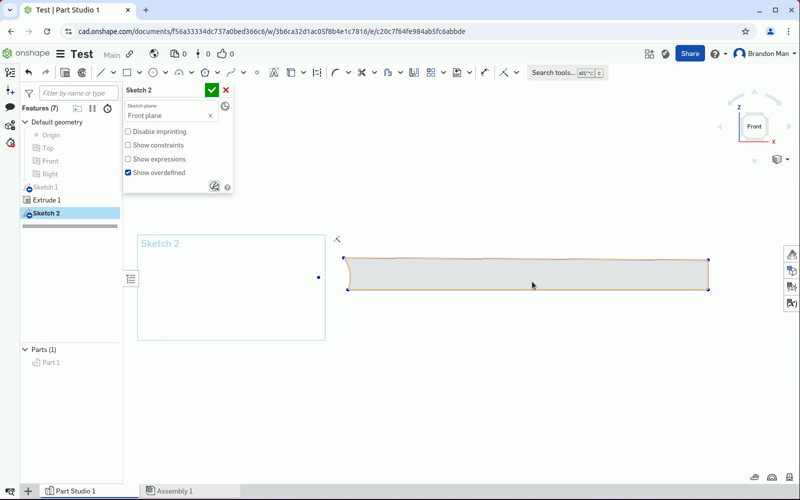
scroll(6)
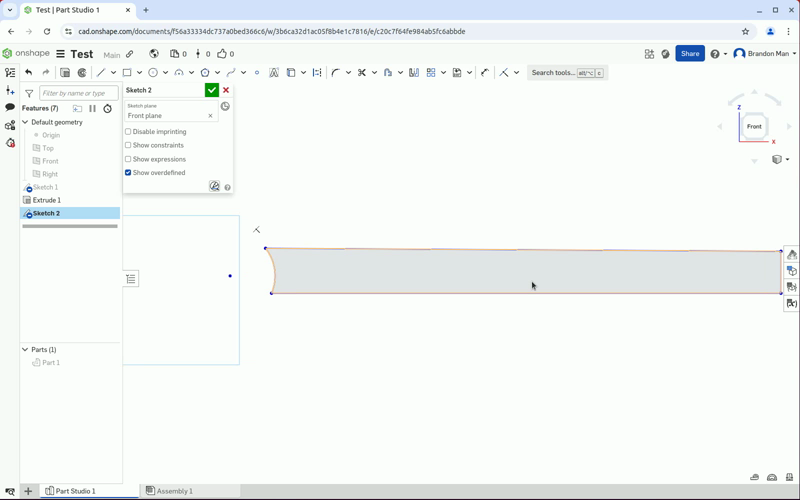
scroll(6)
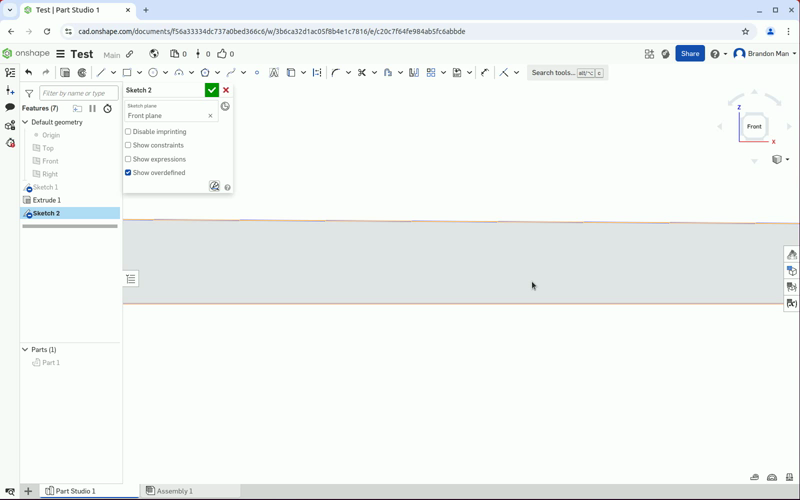
click(532, 281)
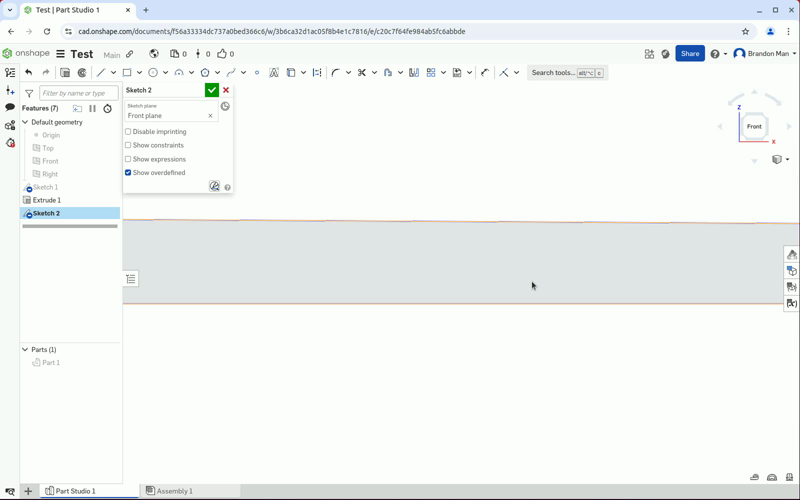
scroll(-6)
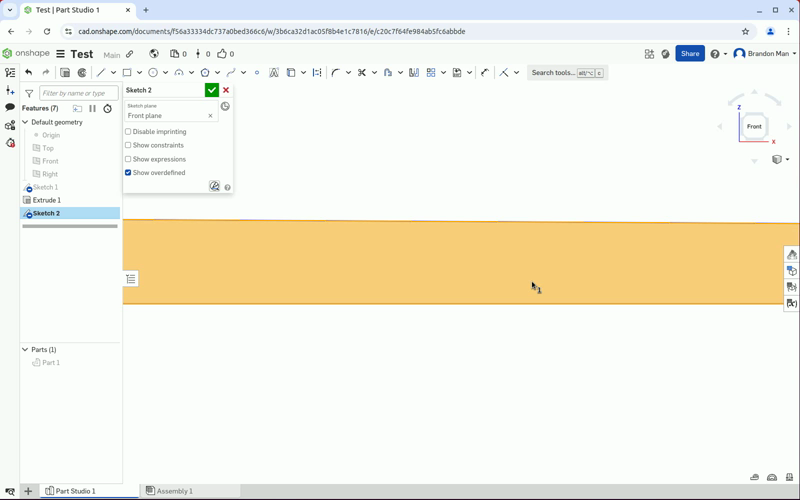
scroll(-6)
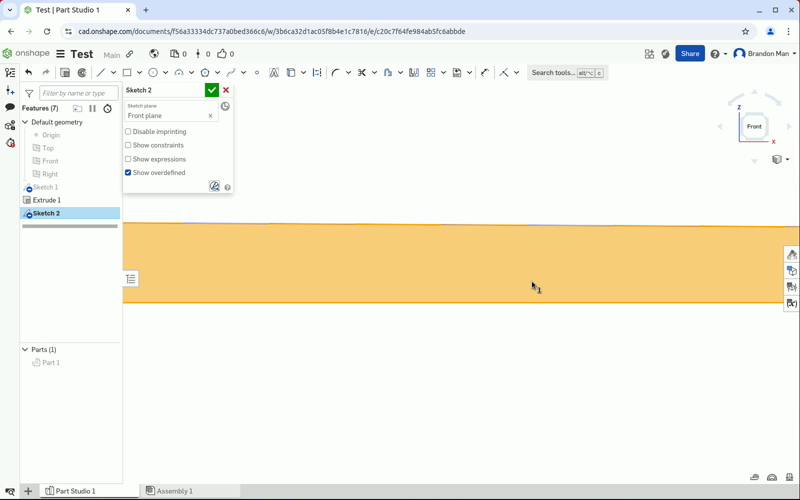
scroll(-6)
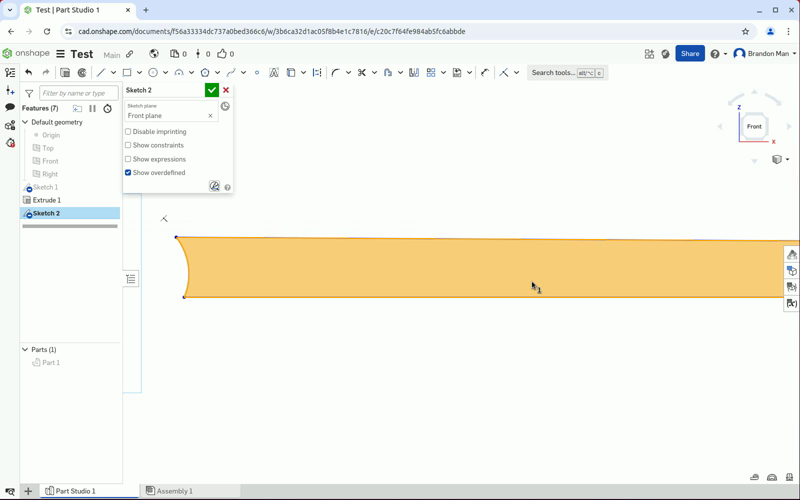
scroll(-6)
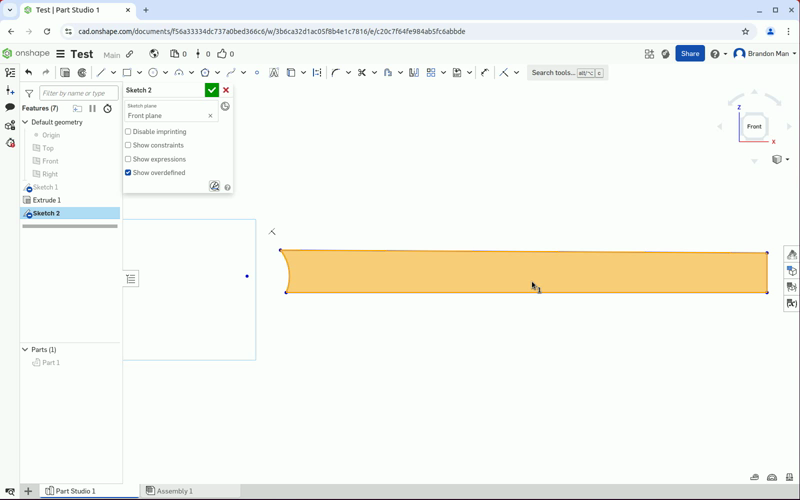
scroll(-6)
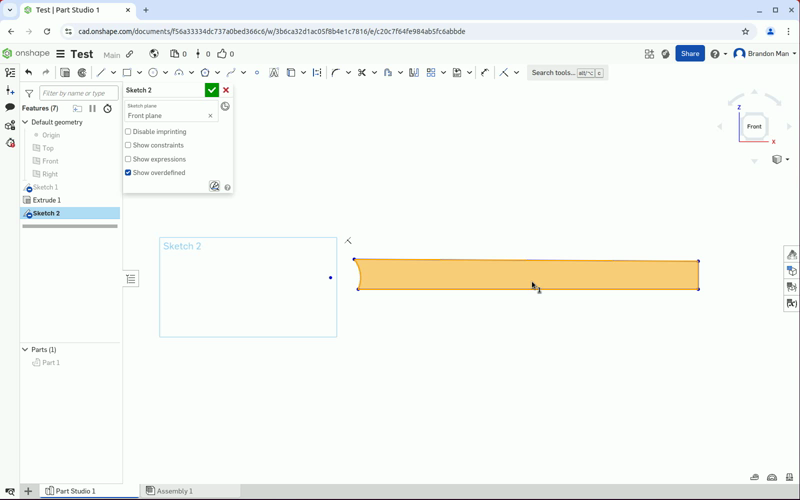
scroll(-6)
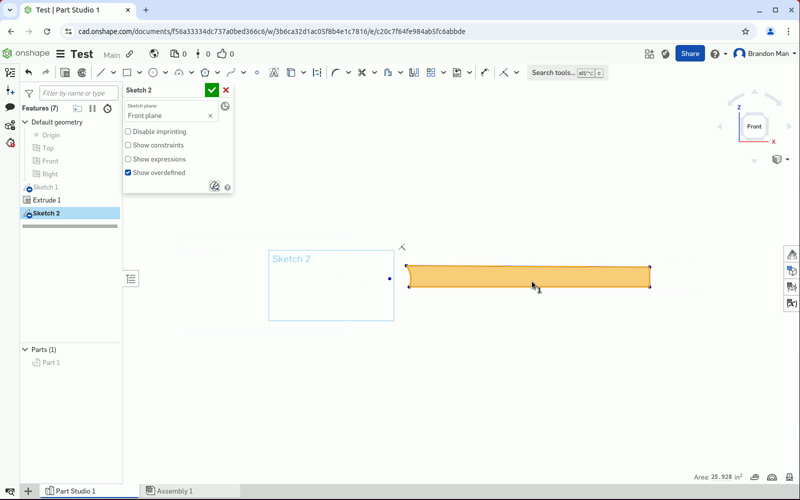
scroll(-6)
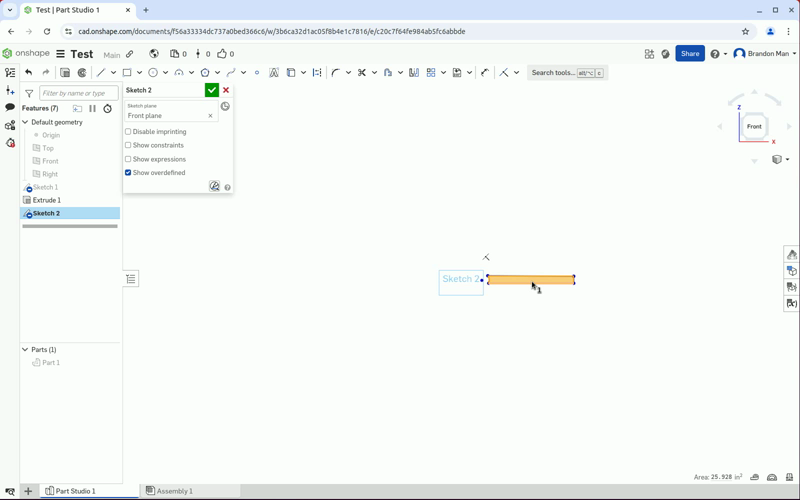
mouse_move(73, 352)
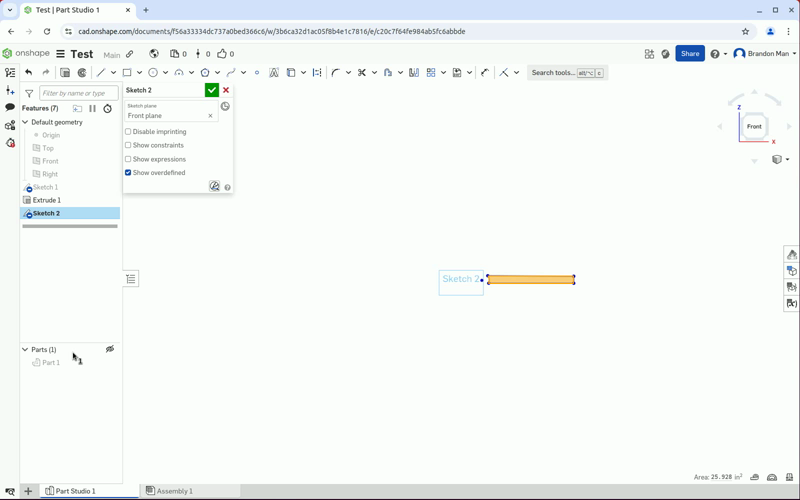
key(shift+y)
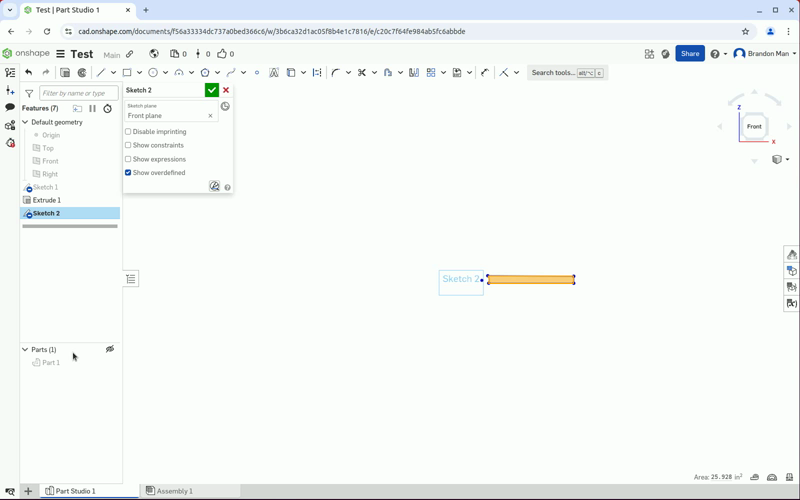
key(shift+e)
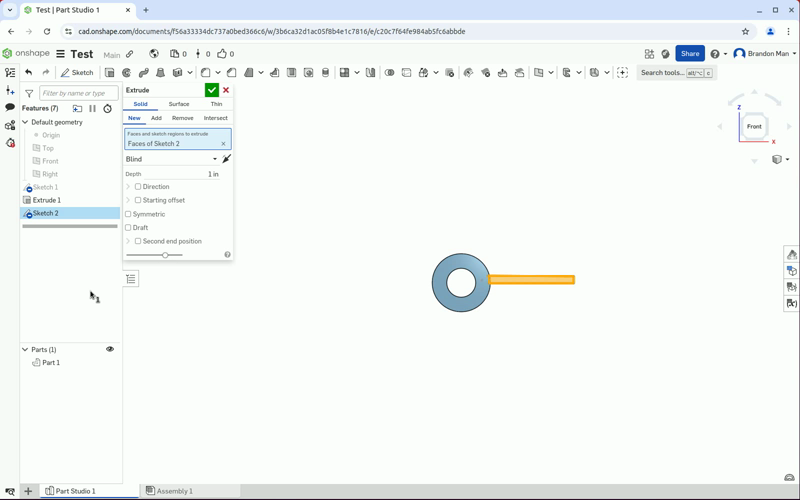
mouse_move(143, 106)
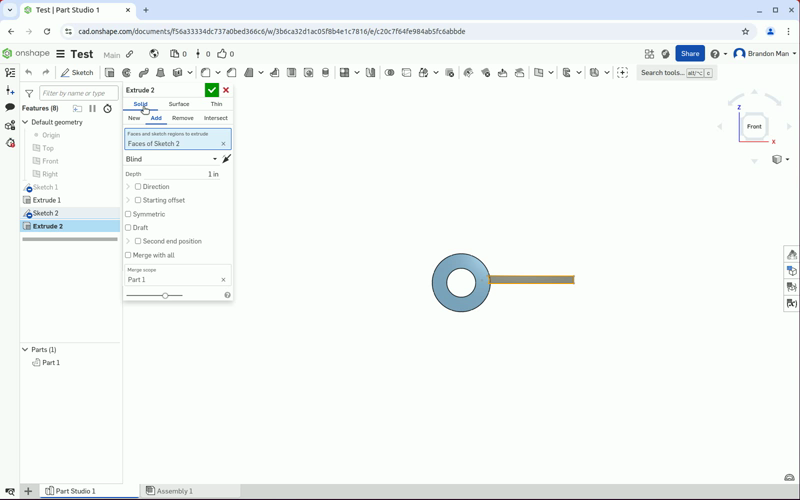
click(143, 106)
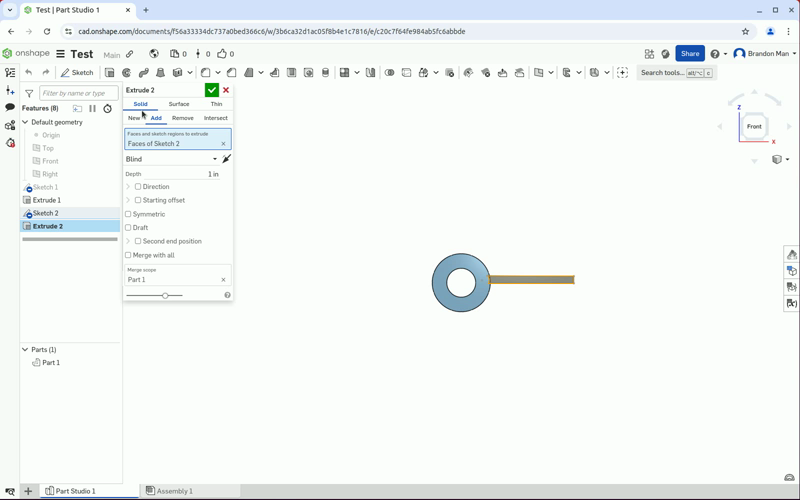
mouse_move(137, 120)
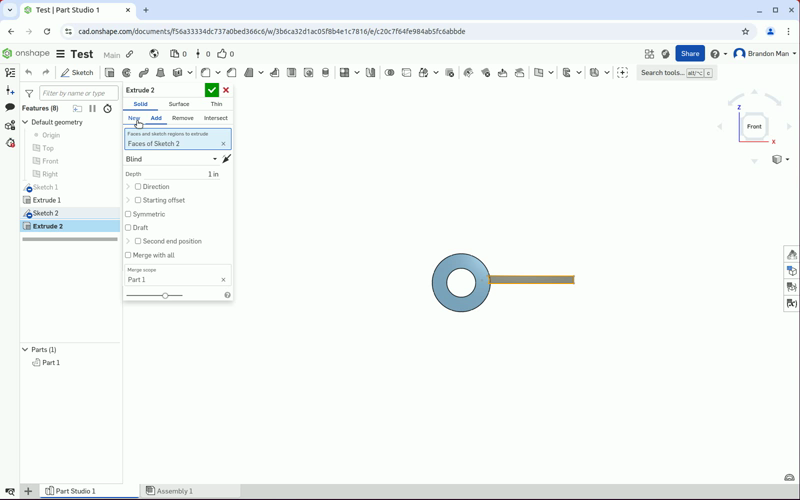
click(137, 120)
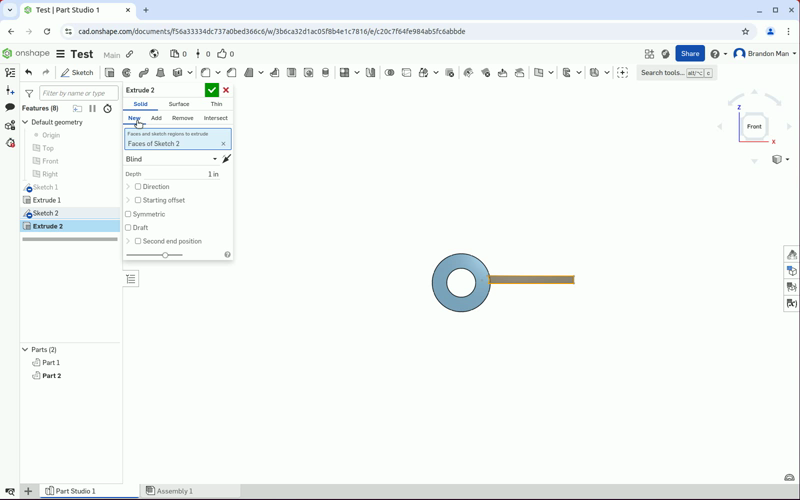
key(tab, 4)
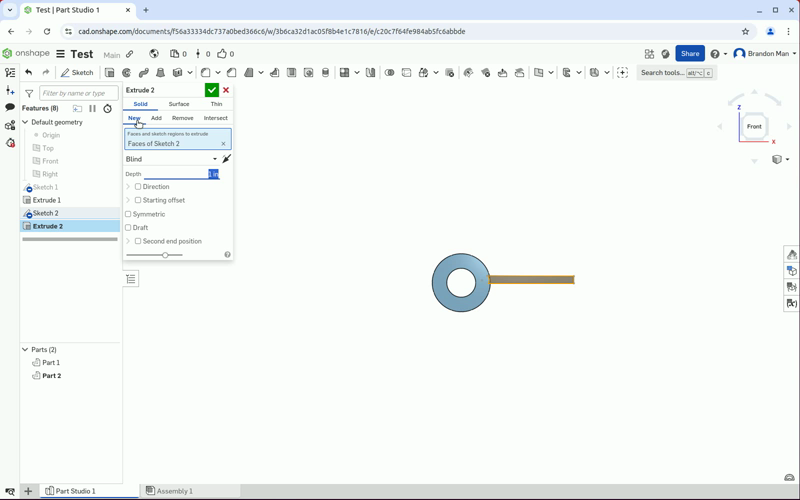
text(17.331)
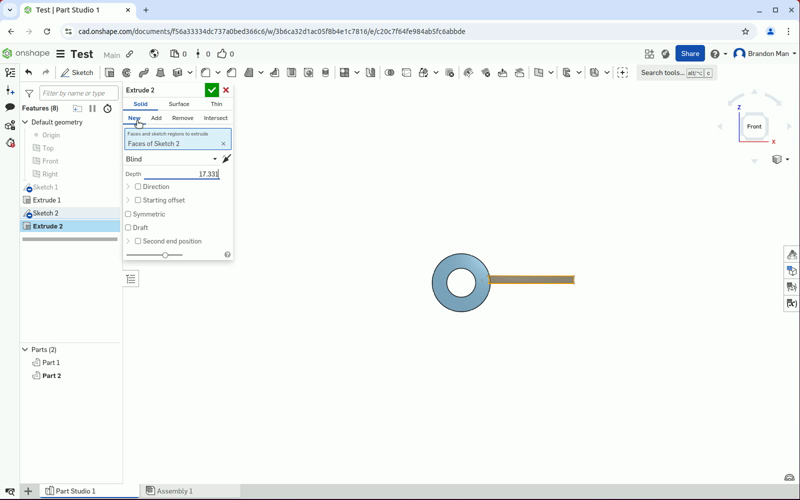
key(enter)
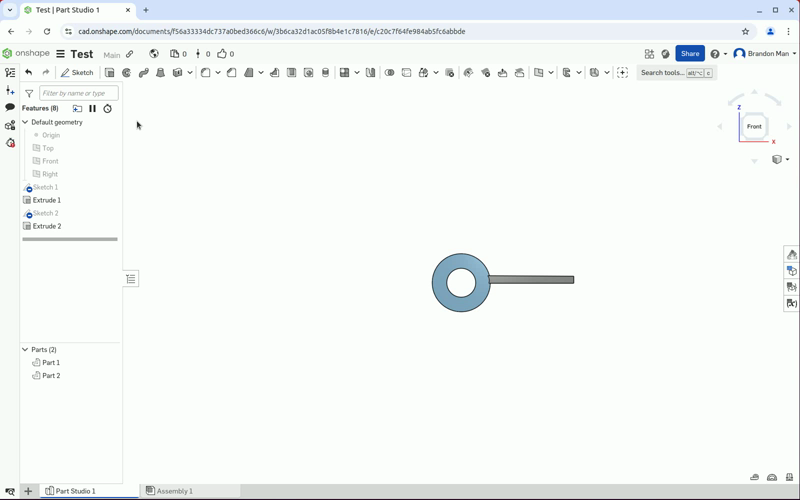
key(shift+h)
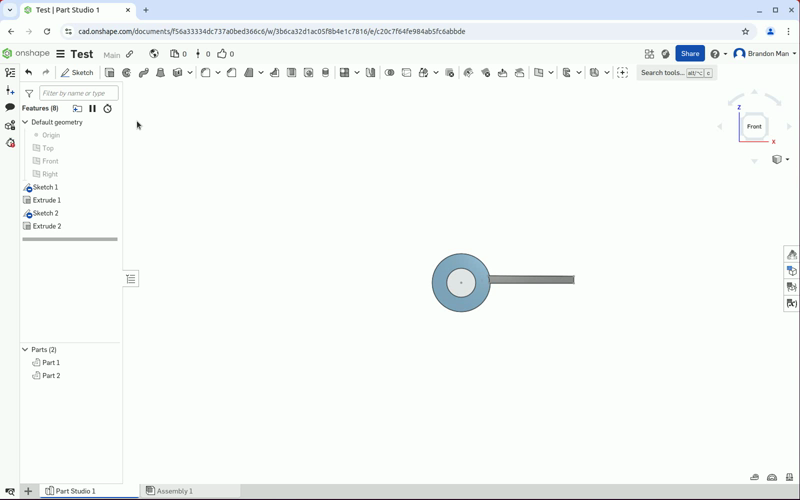
key(shift+h)
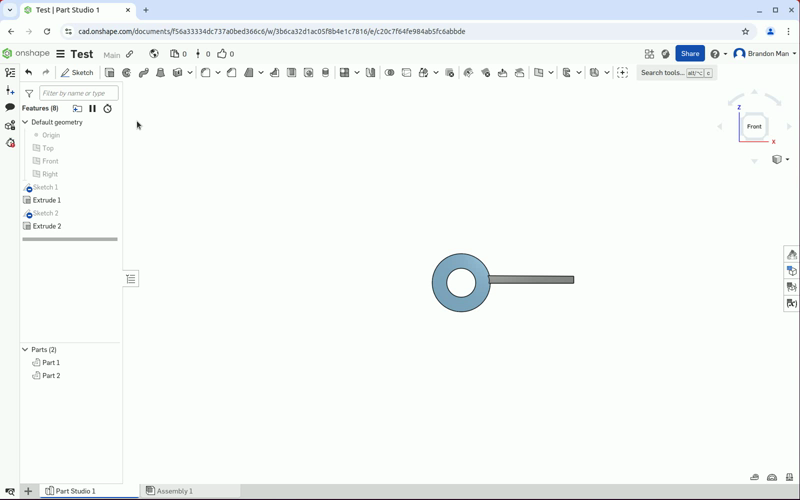
mouse_move(73, 189)
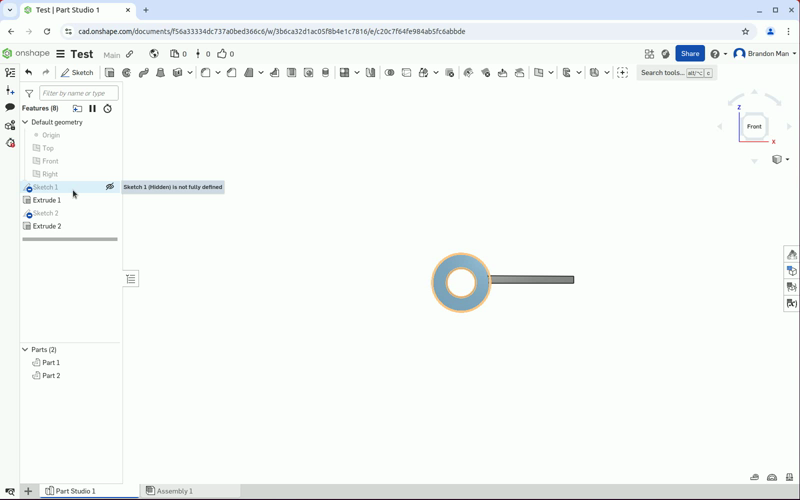
click(73, 189)
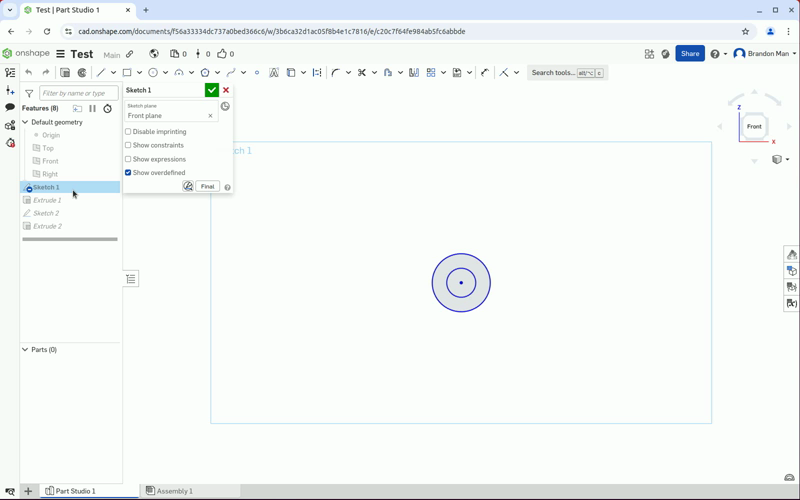
mouse_move(229, 92)
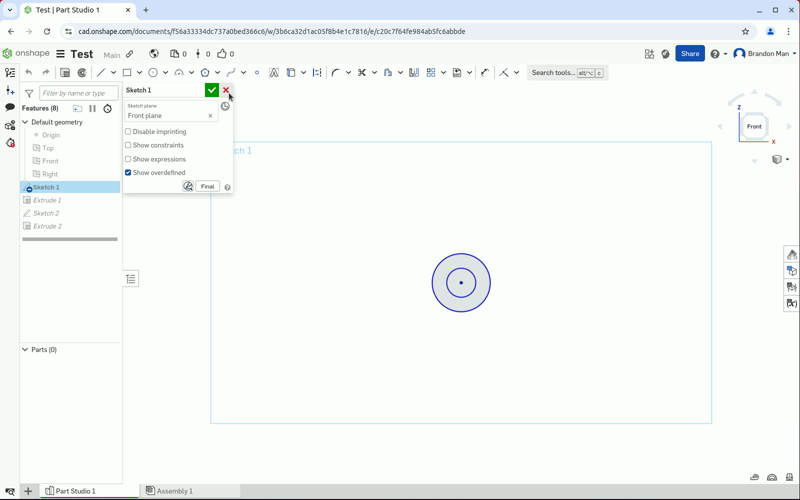
click(229, 92)
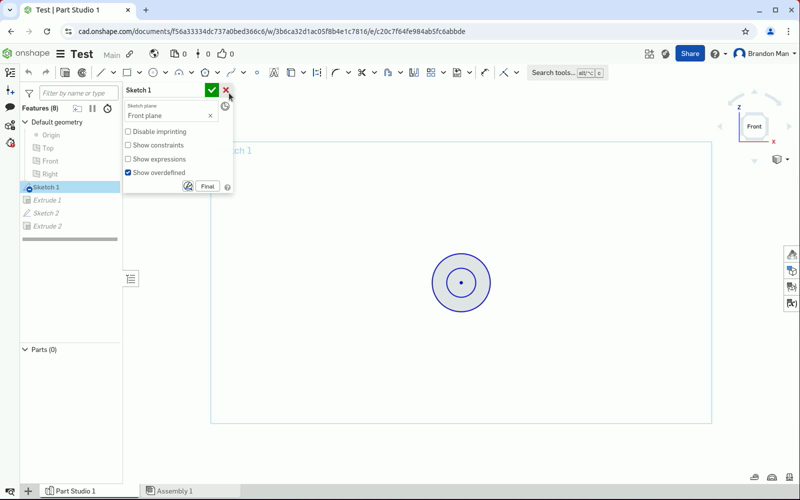
key(shift+s)
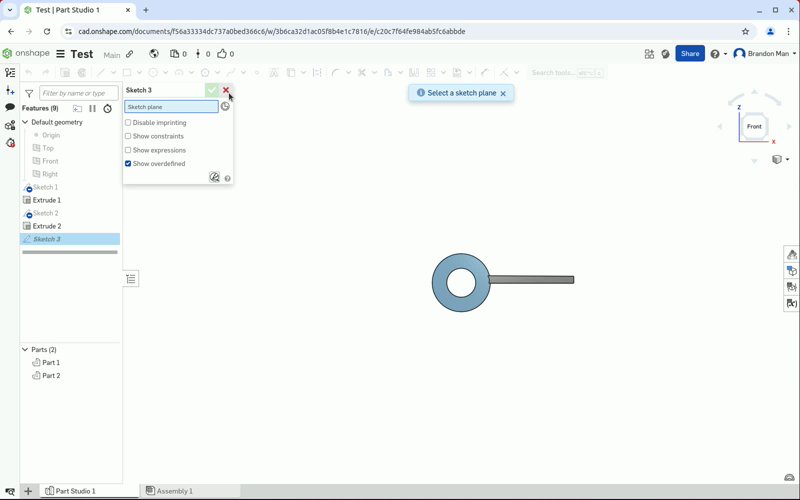
mouse_move(73, 163)
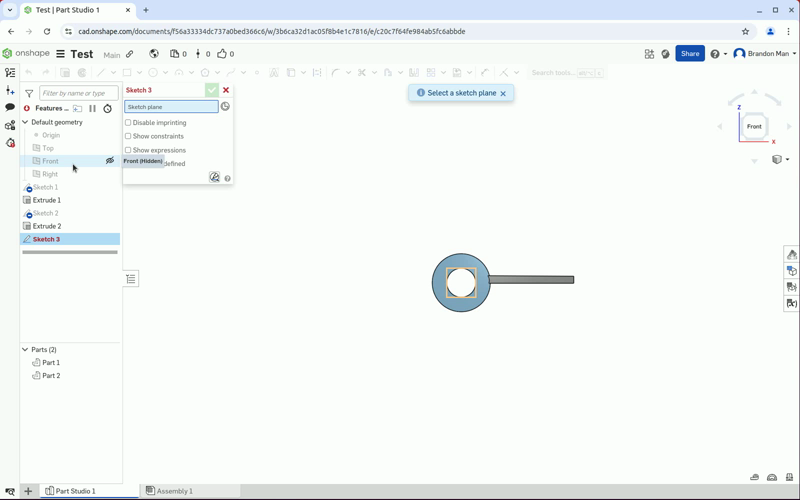
click(73, 163)
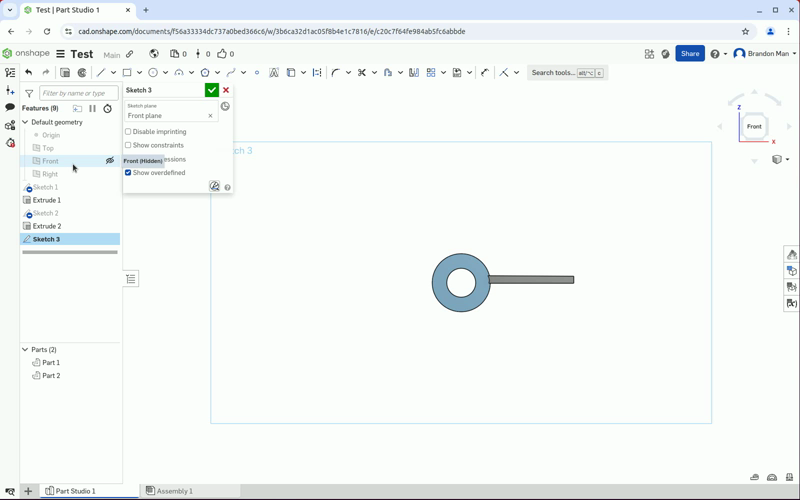
mouse_move(73, 352)
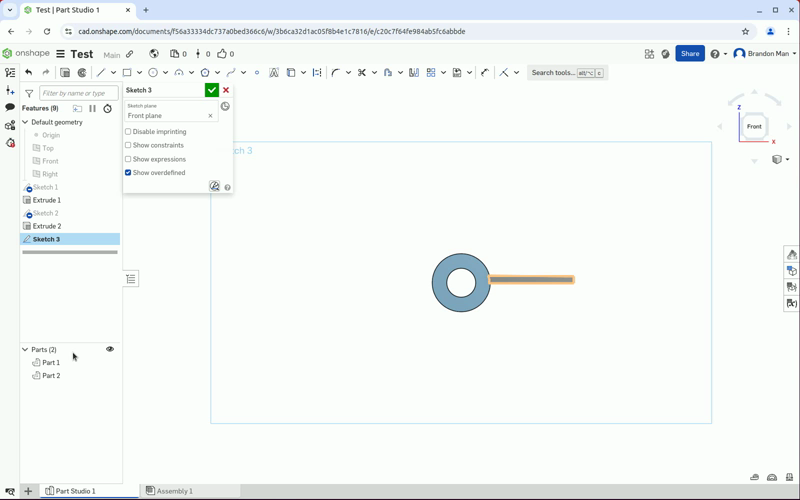
key(y)
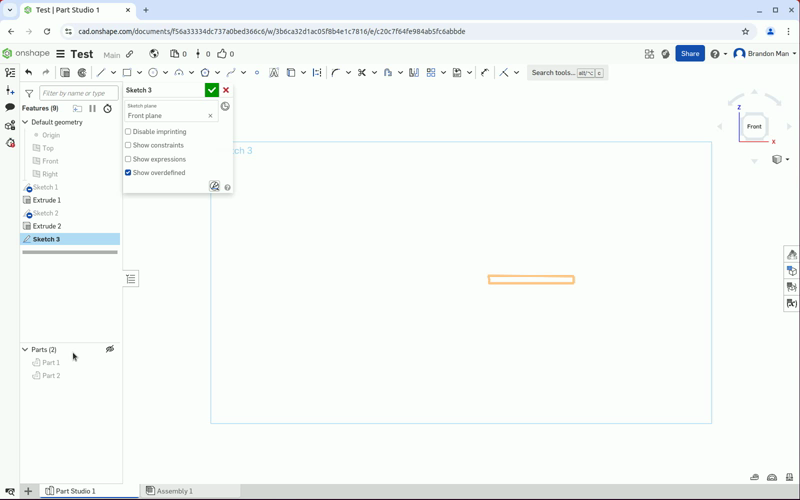
key(l)
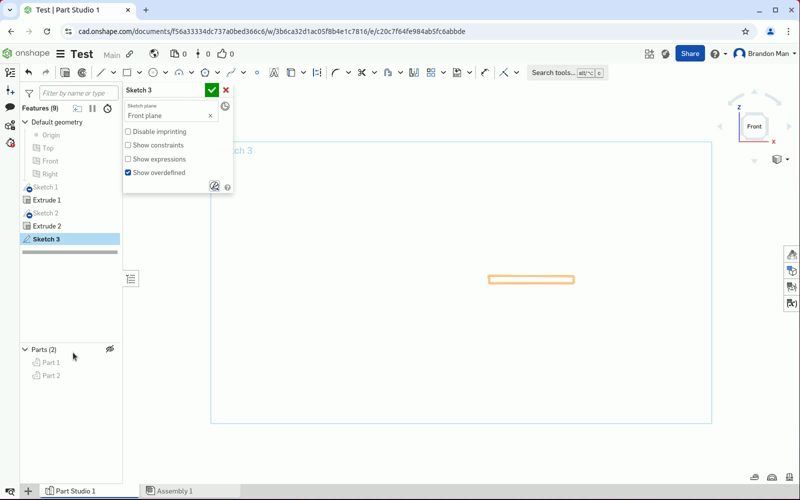
key_down(shift)
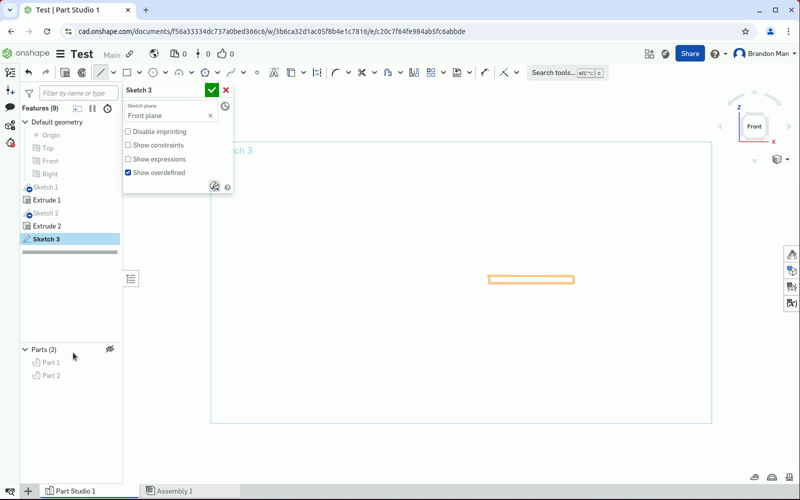
mouse_move(487, 290)
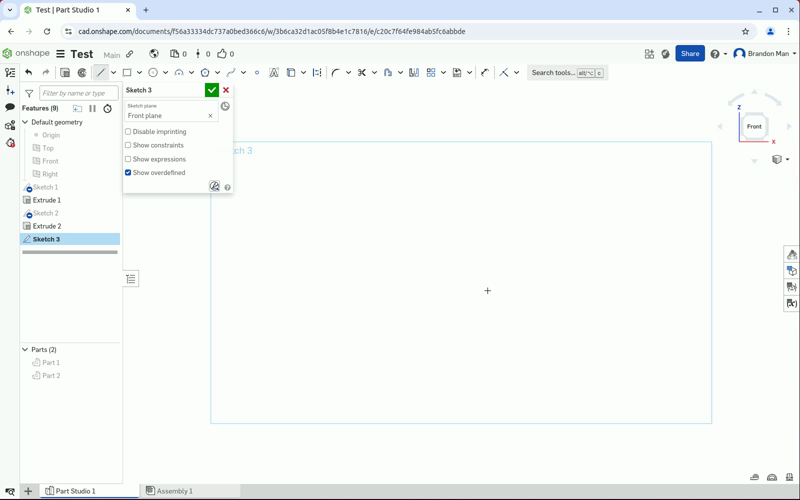
click(487, 290)
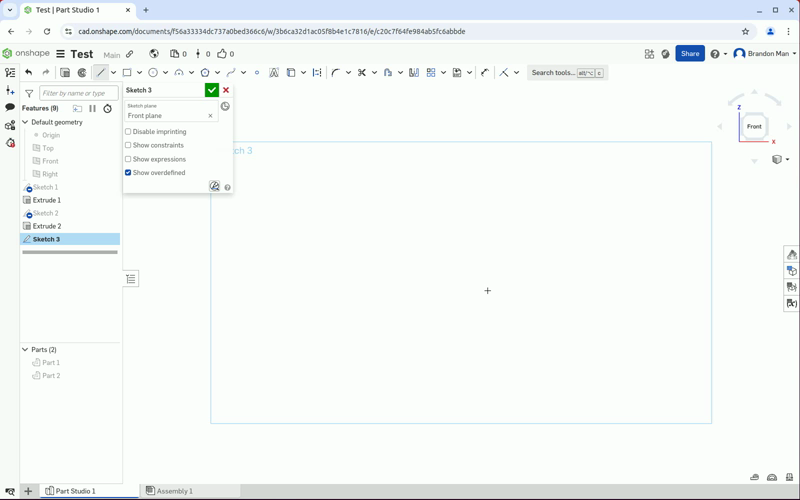
key_up(shift)
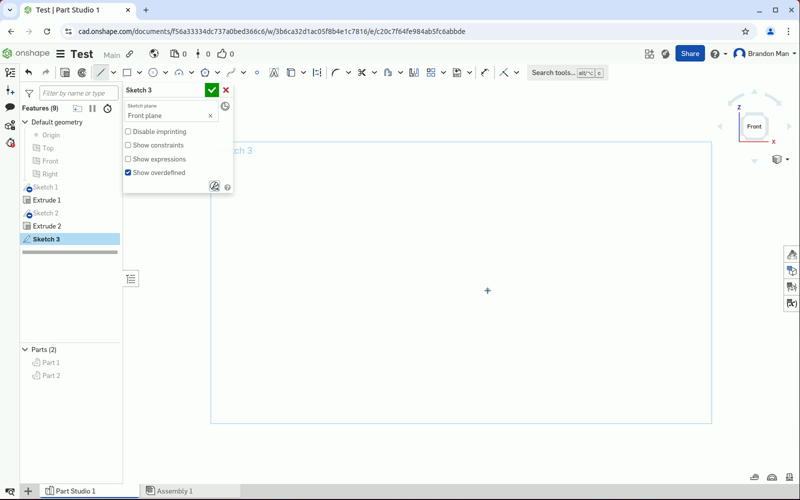
key_down(shift)
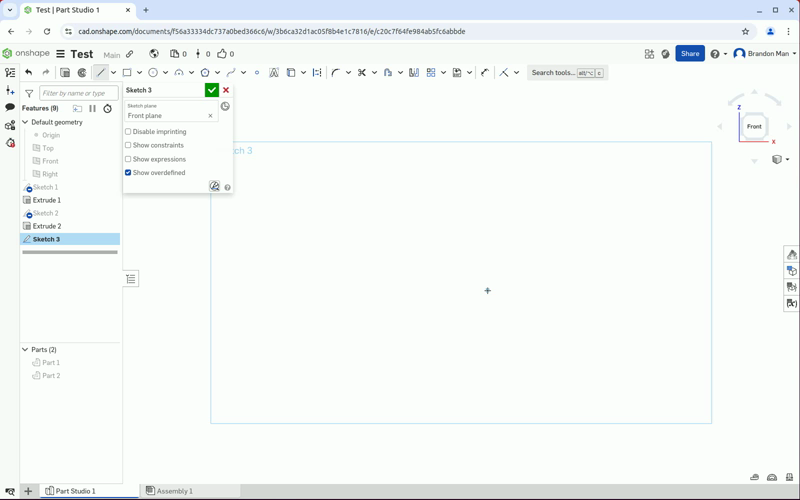
mouse_move(573, 290)
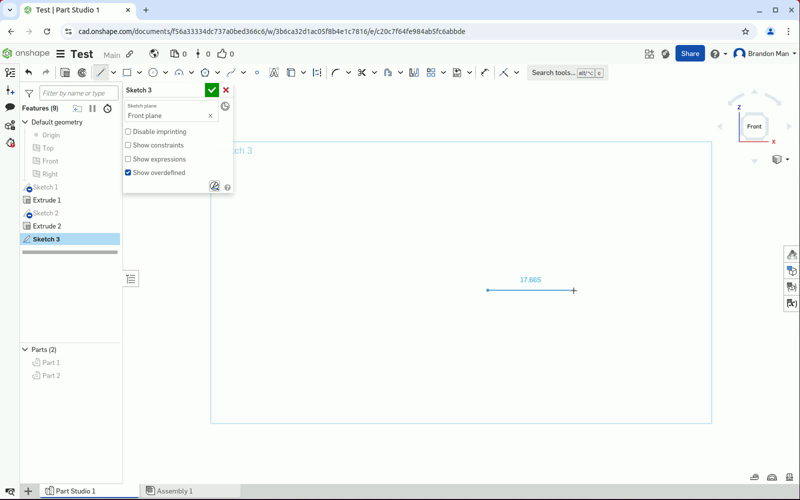
click(573, 290)
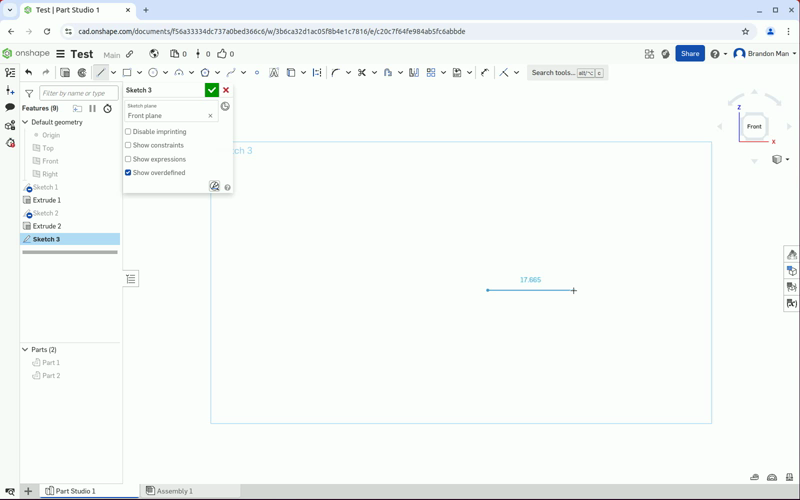
key_up(shift)
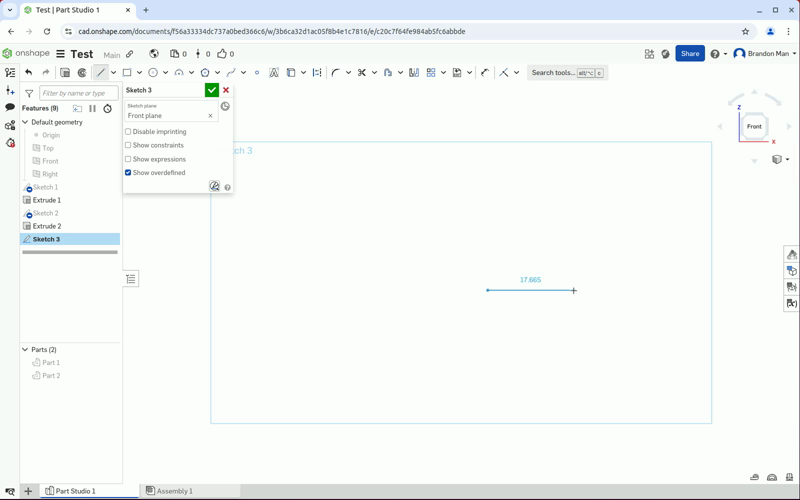
key_down(shift)
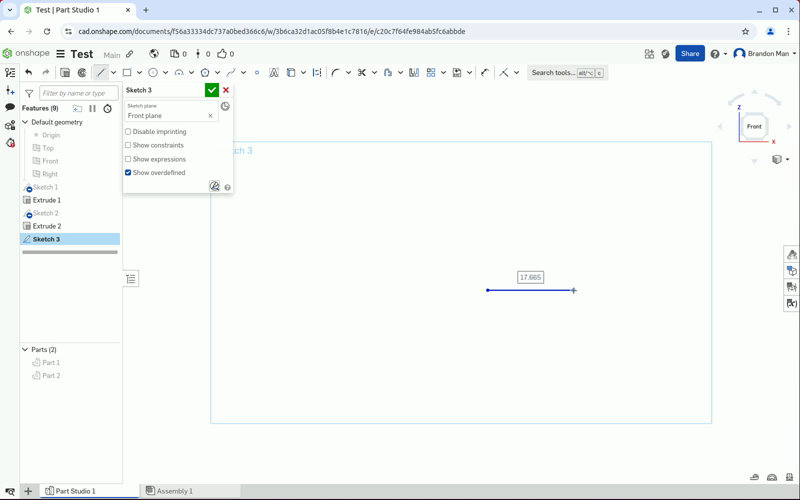
mouse_move(589, 290)
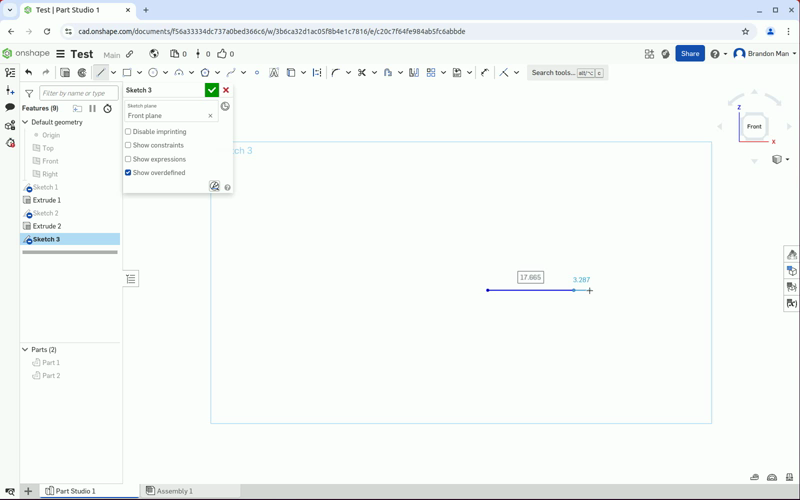
mouse_move(573, 282)
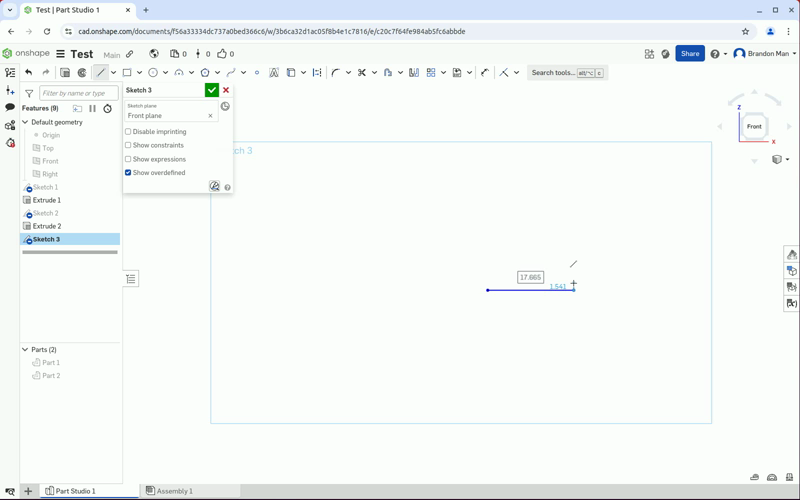
click(573, 282)
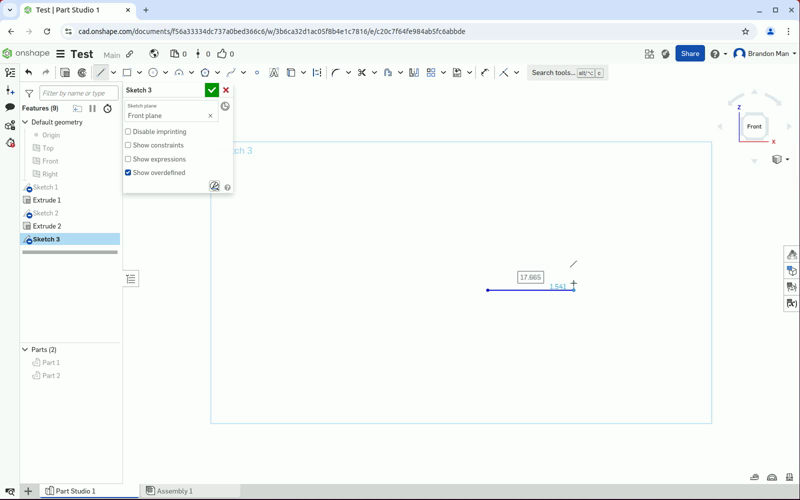
key_up(shift)
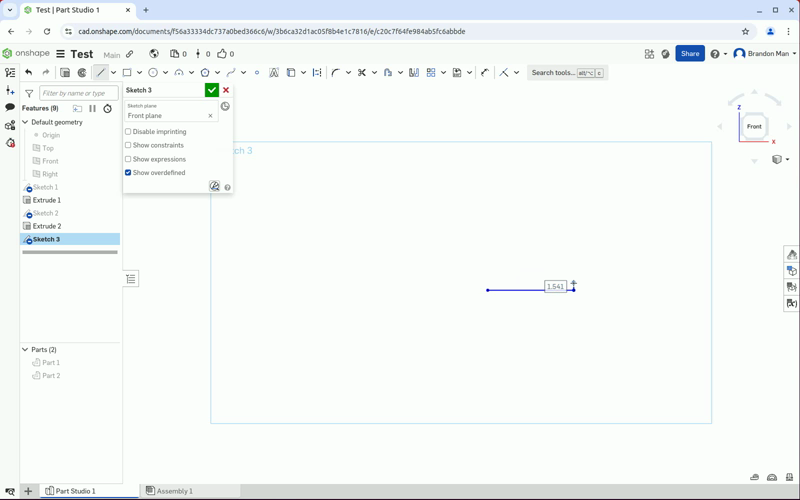
key_down(shift)
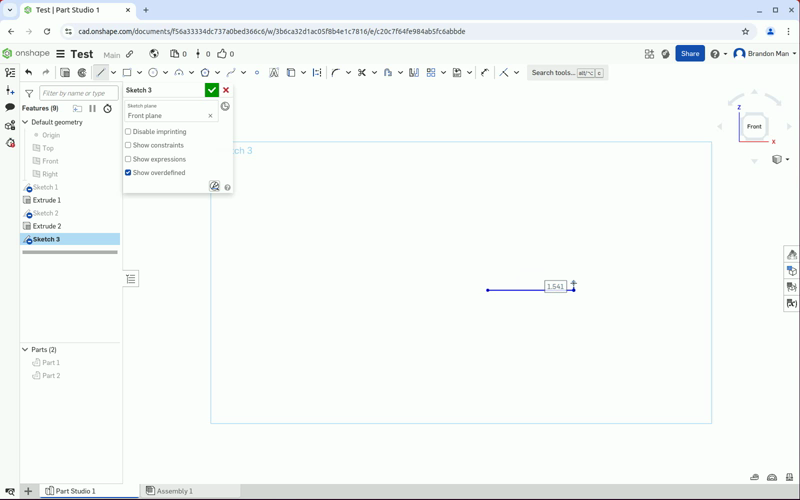
mouse_move(488, 282)
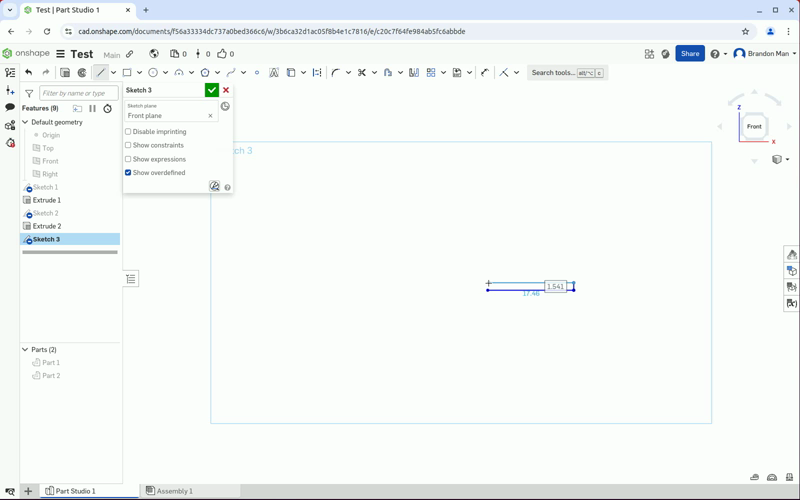
click(488, 282)
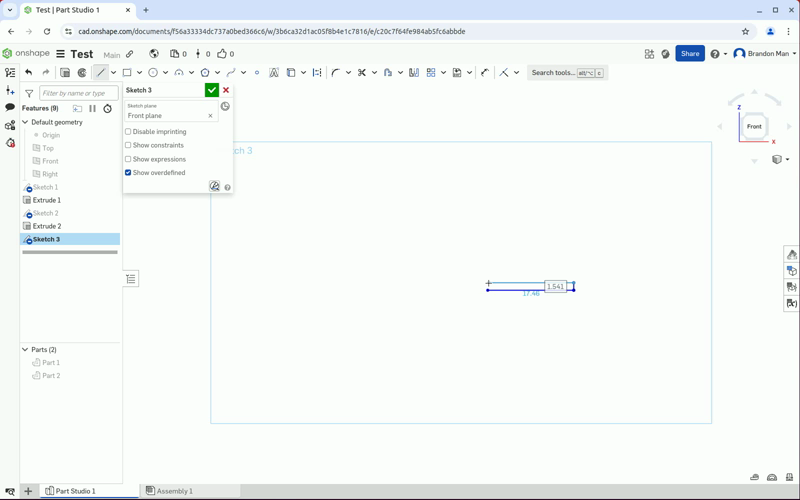
key_up(shift)
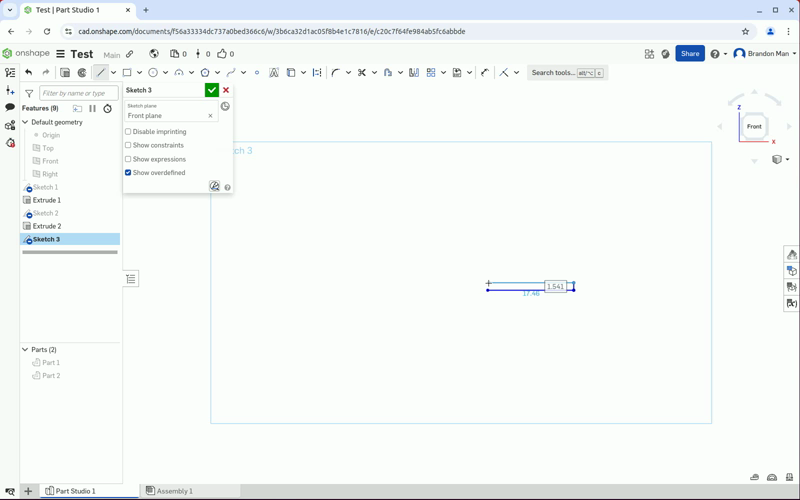
key(esc)
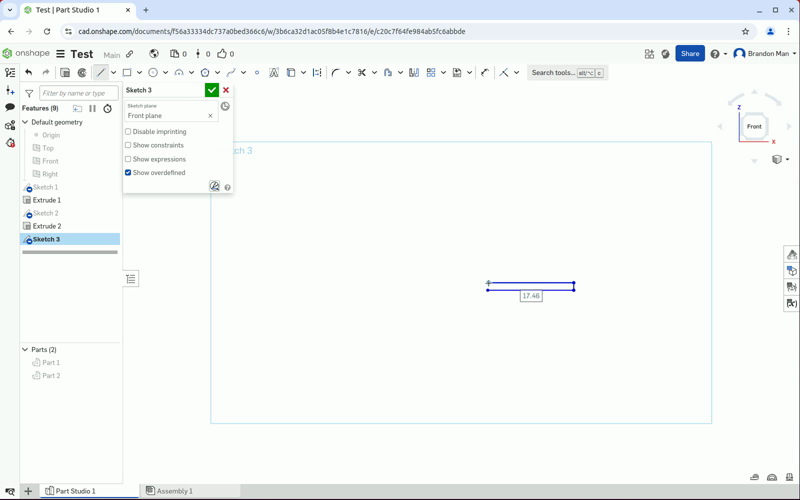
key(a)
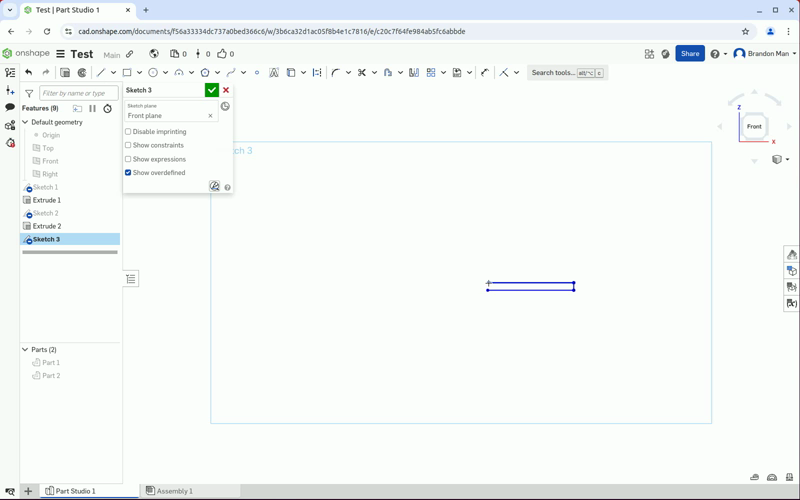
mouse_move(488, 282)
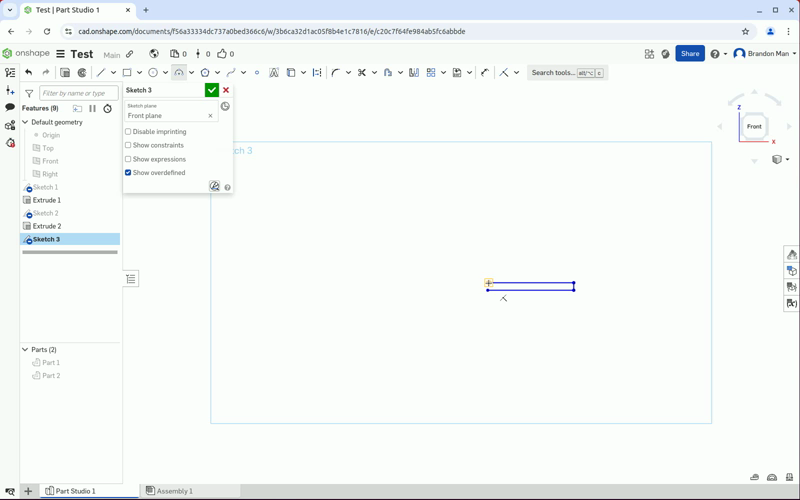
click(488, 282)
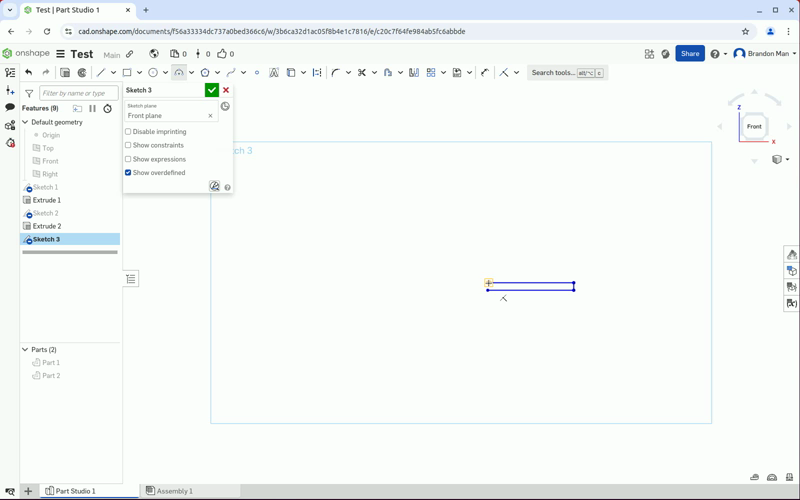
mouse_move(487, 290)
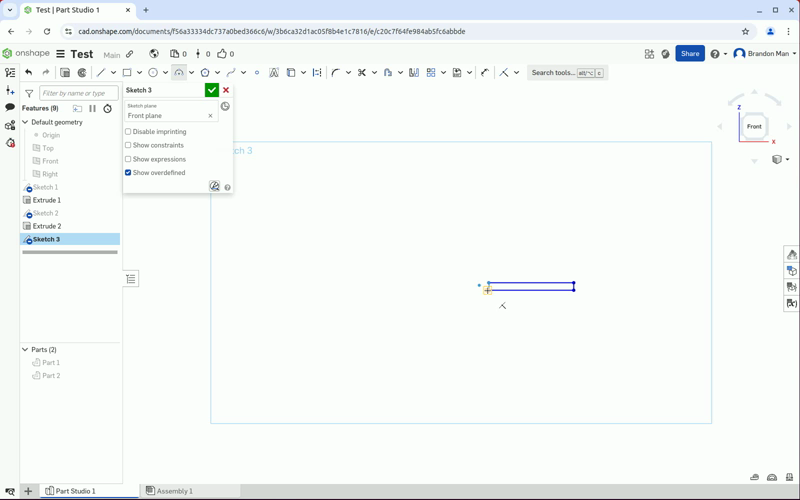
click(487, 290)
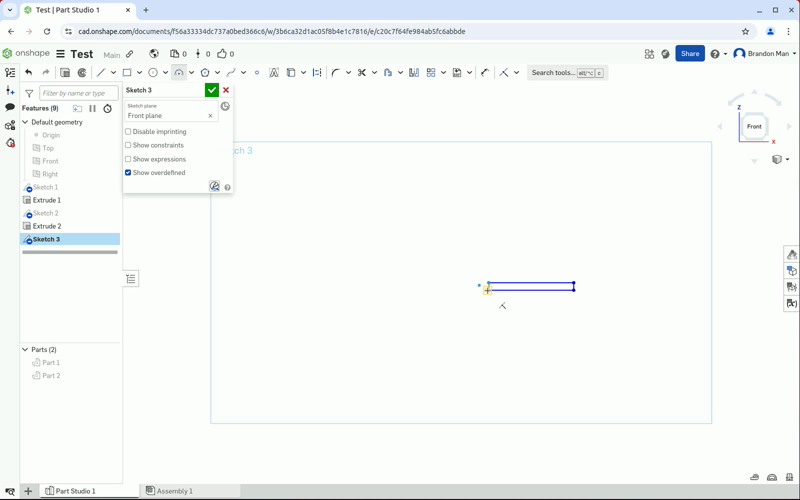
key_down(shift)
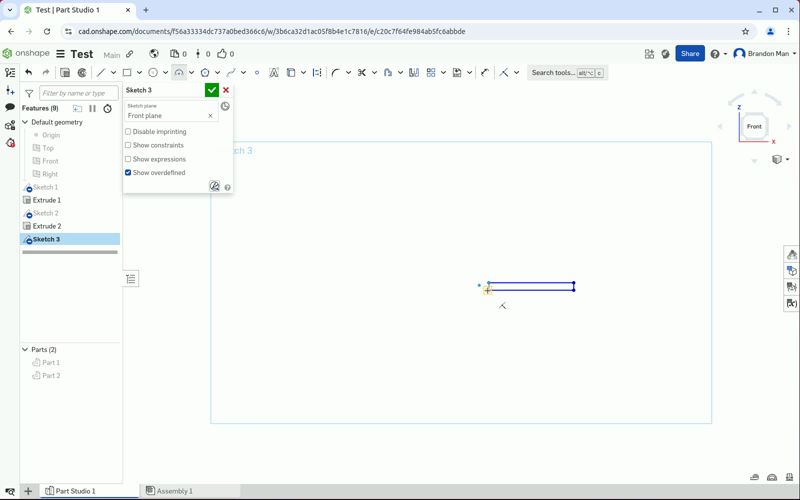
mouse_move(489, 286)
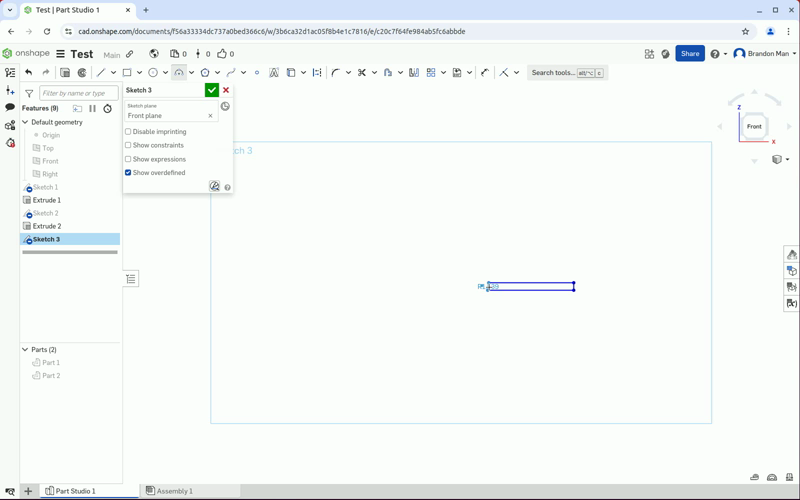
scroll(6)
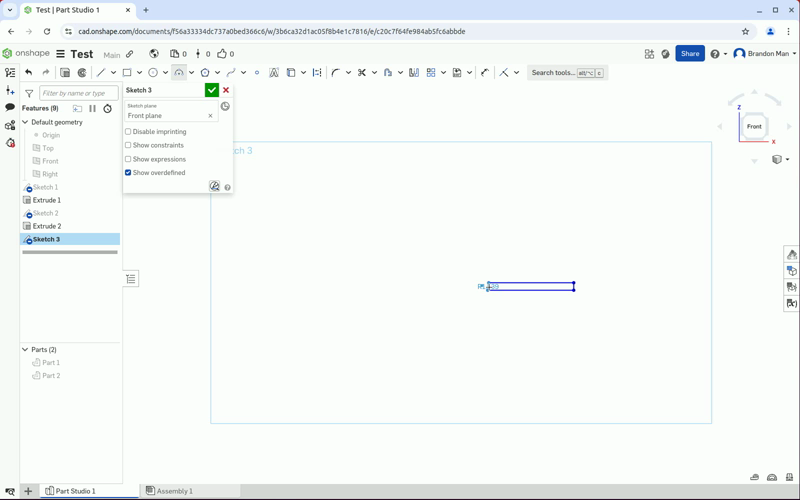
scroll(6)
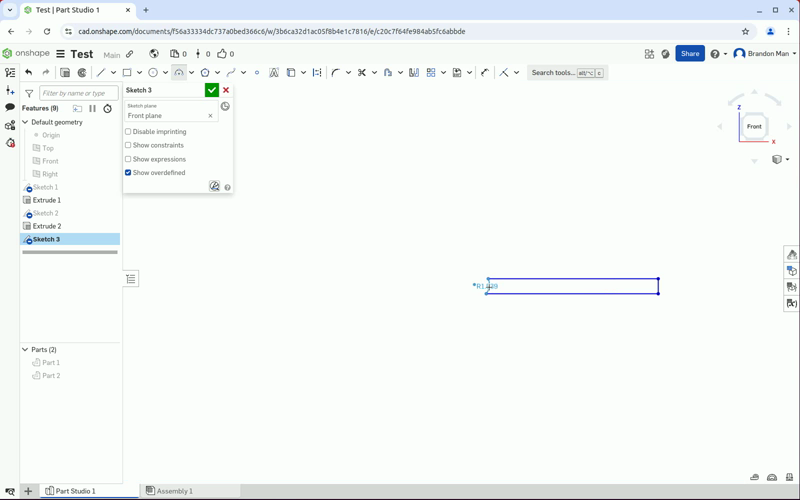
scroll(6)
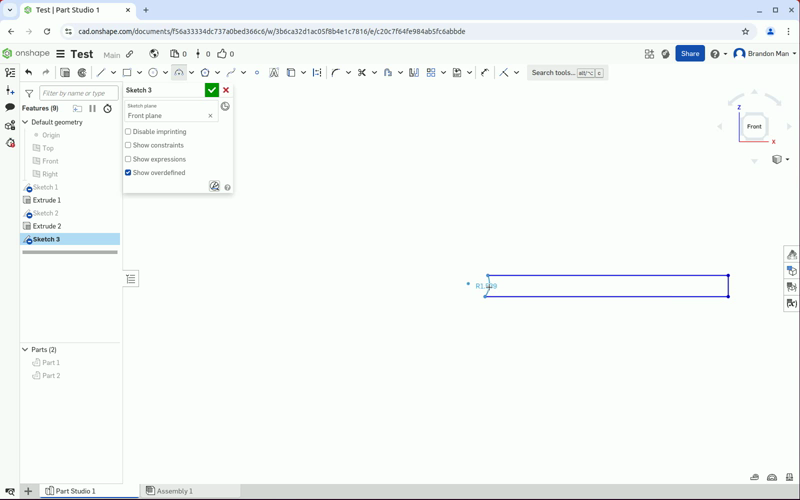
scroll(6)
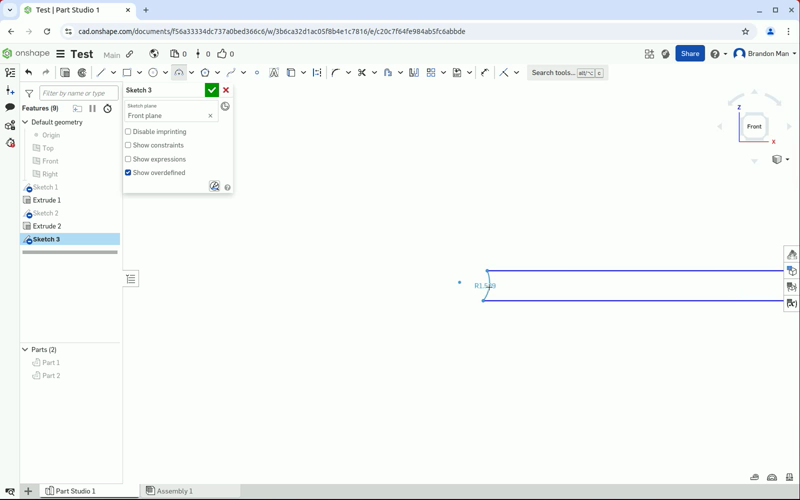
scroll(6)
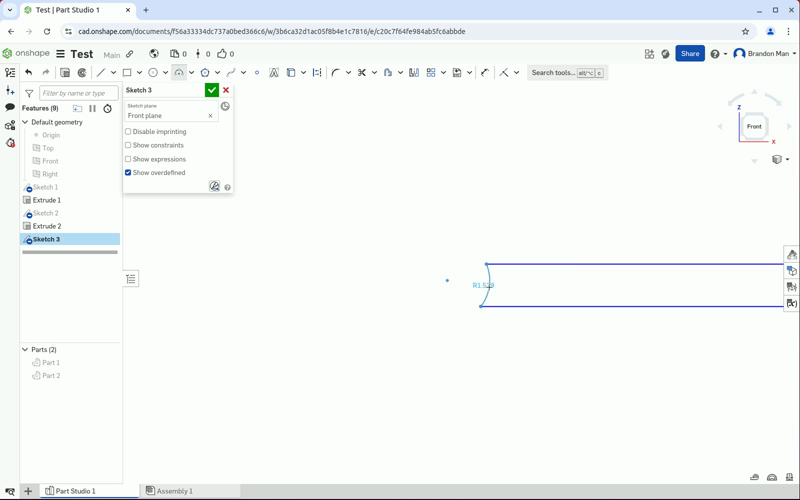
scroll(6)
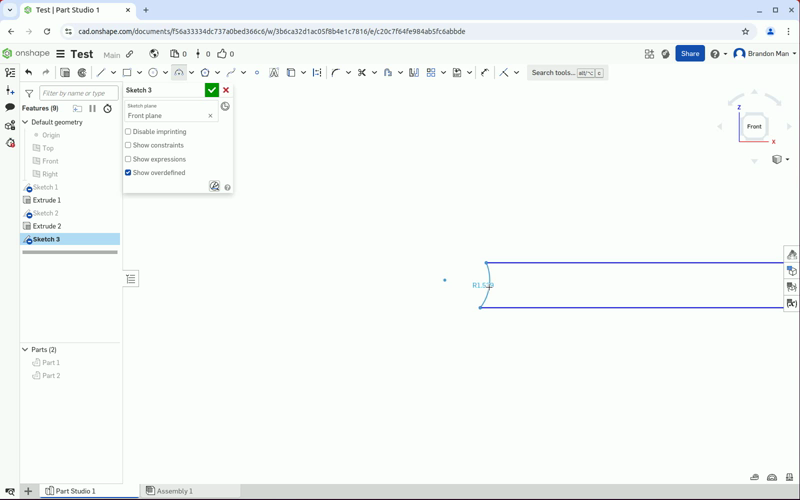
scroll(6)
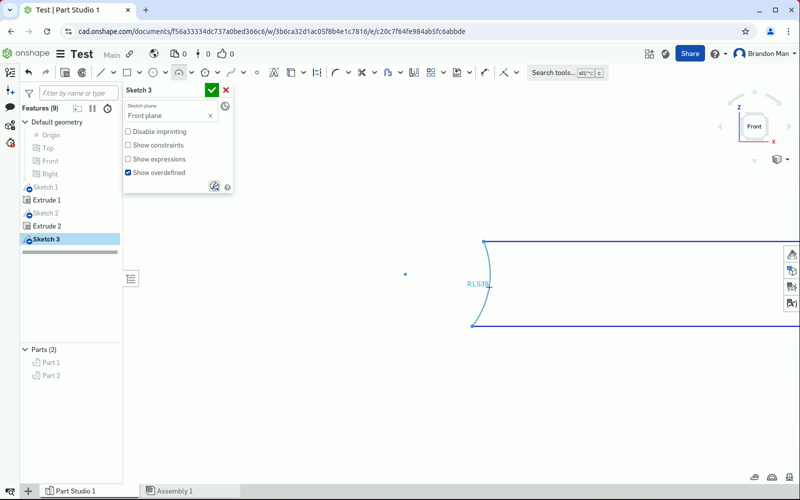
click(489, 286)
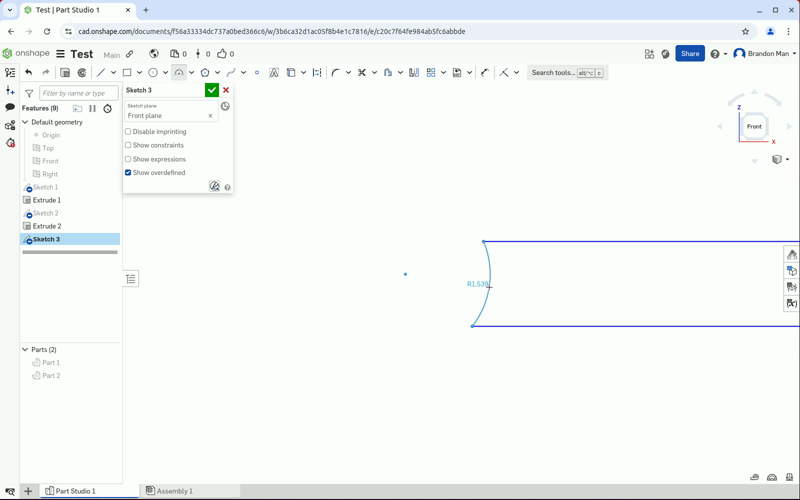
scroll(-6)
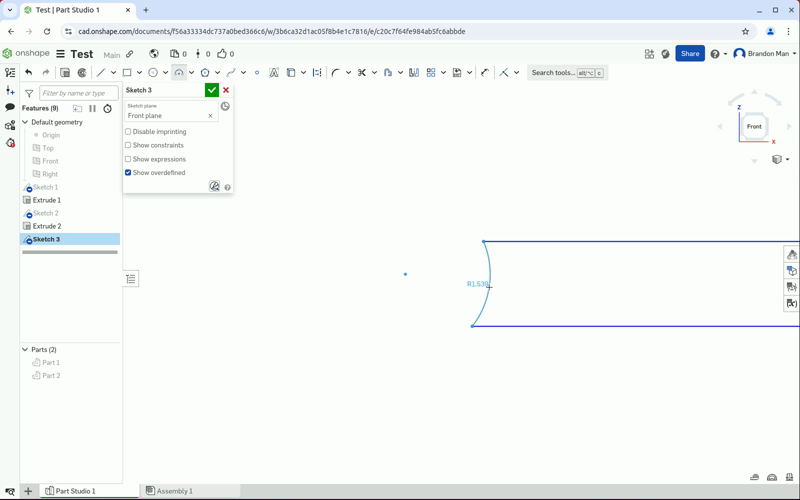
scroll(-6)
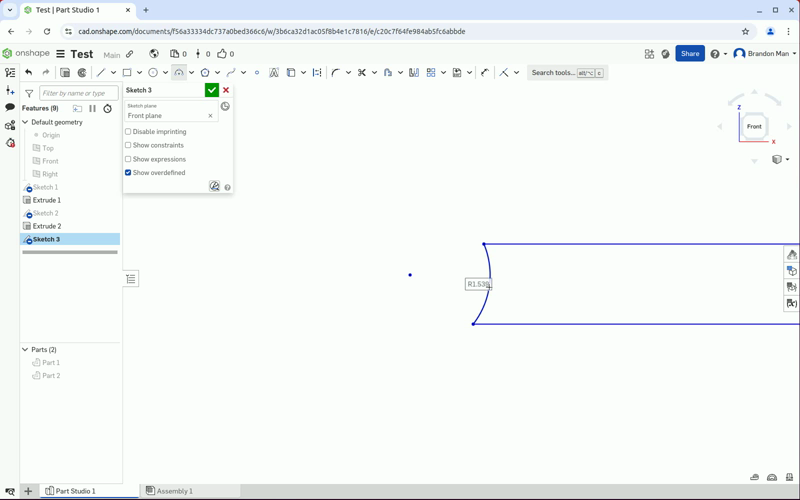
scroll(-6)
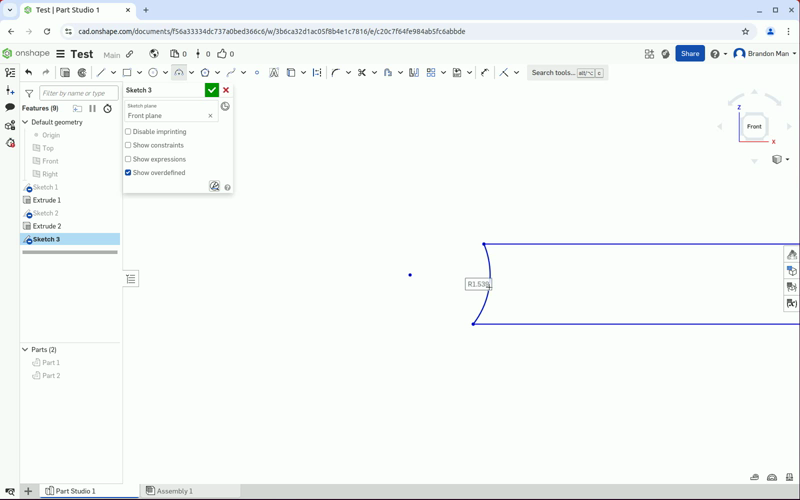
scroll(-6)
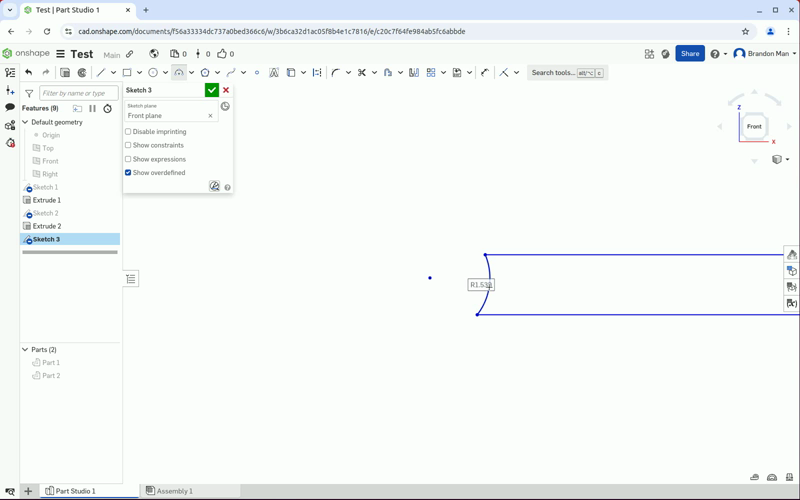
scroll(-6)
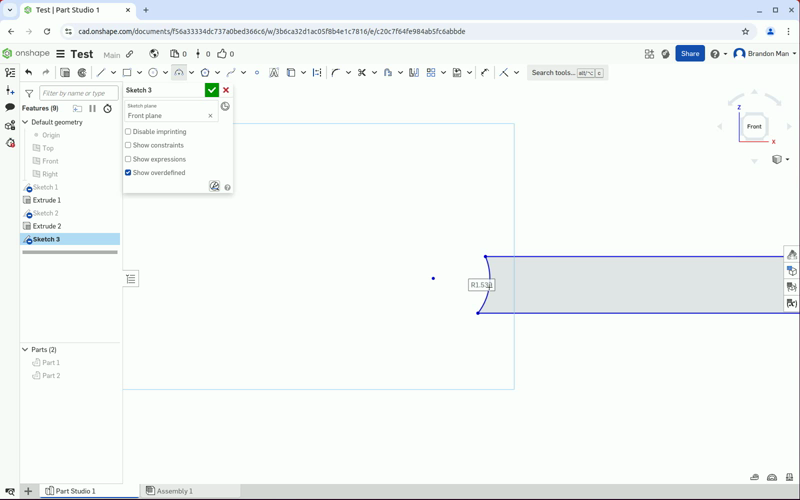
scroll(-6)
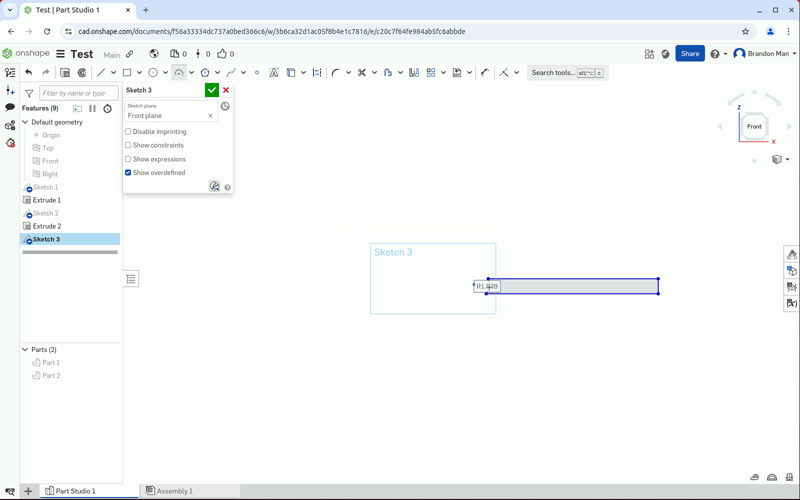
scroll(-6)
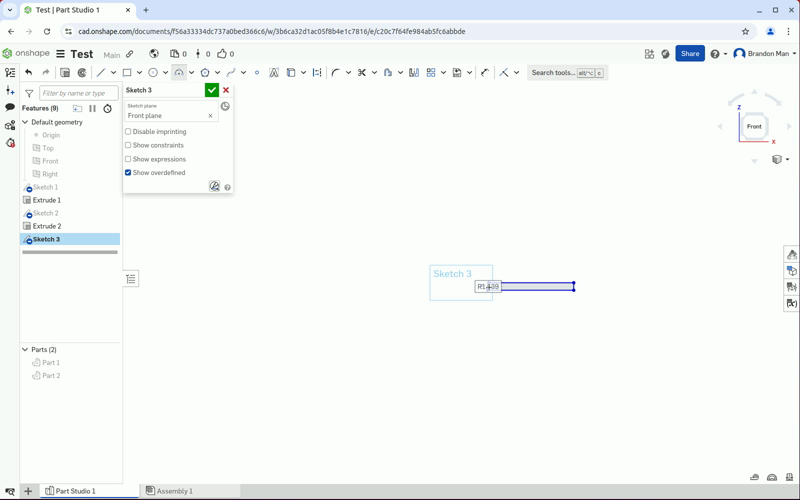
key_up(shift)
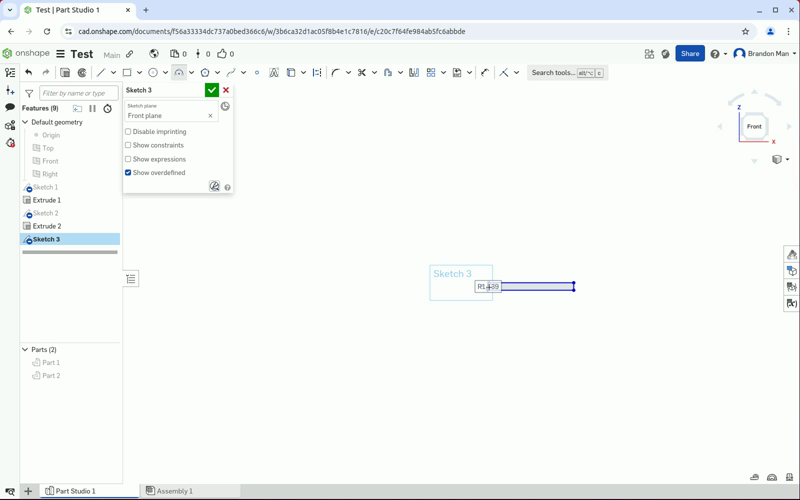
key(esc)
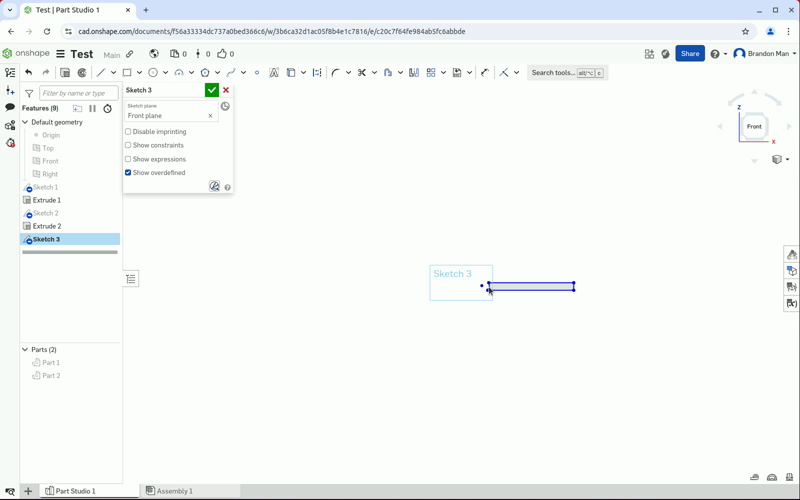
mouse_move(499, 285)
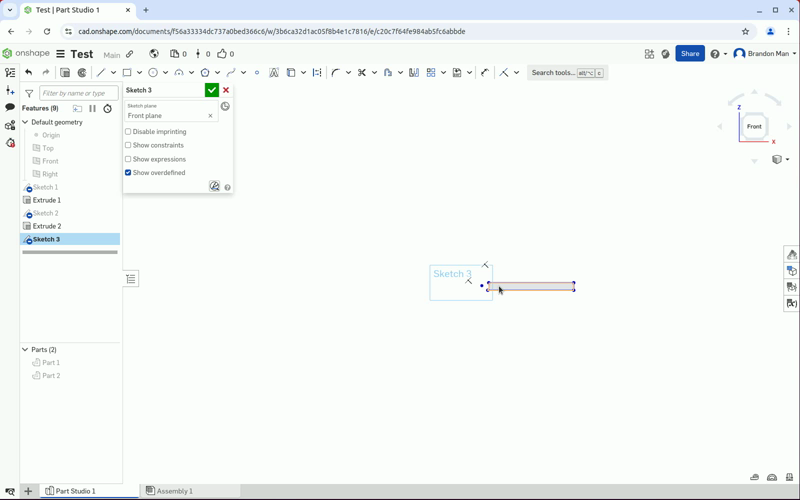
scroll(6)
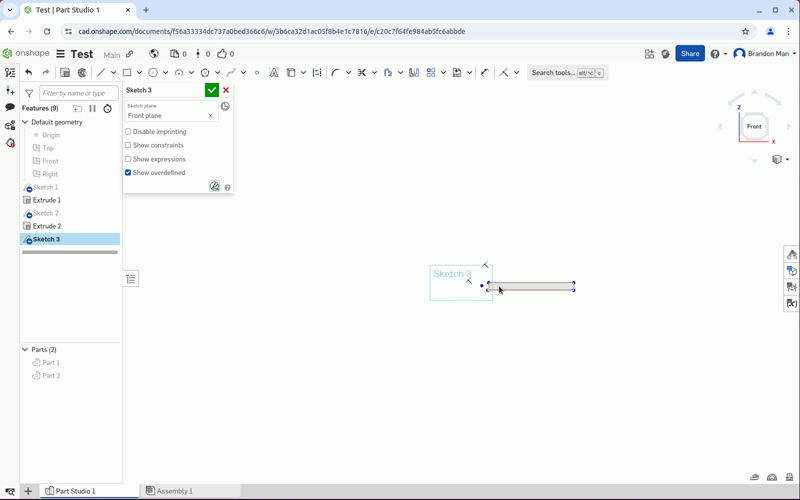
scroll(6)
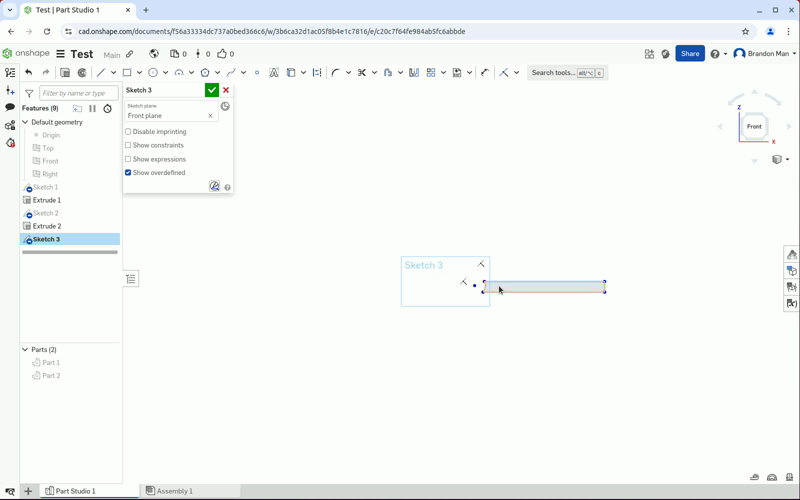
scroll(6)
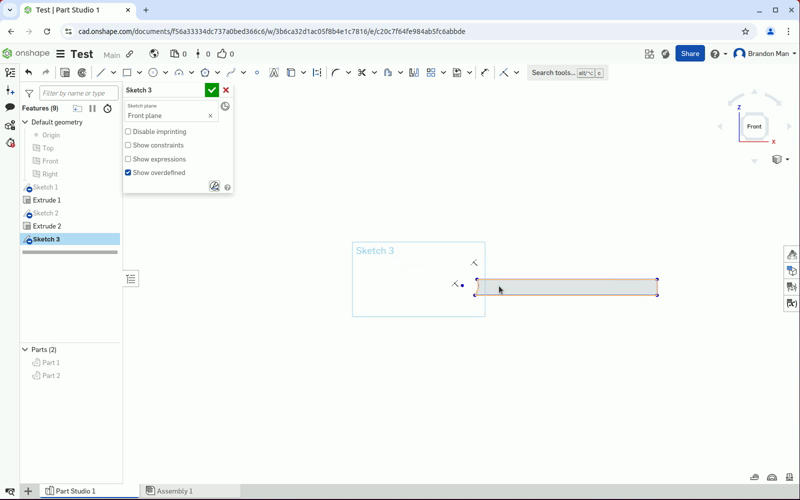
scroll(6)
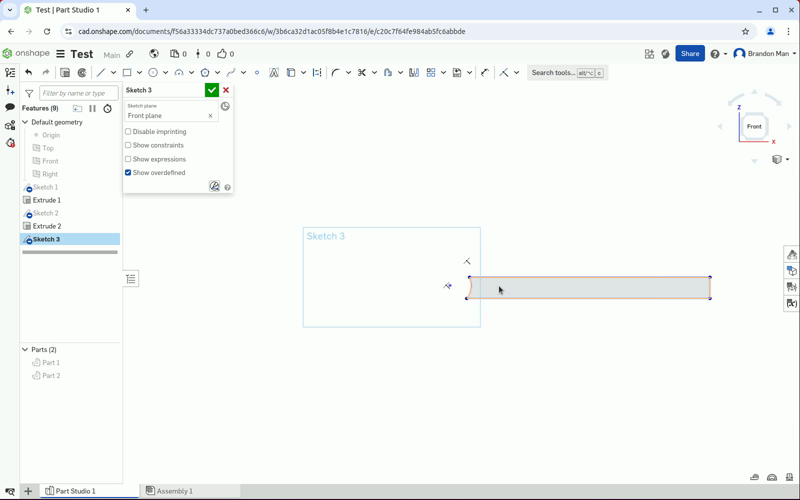
scroll(6)
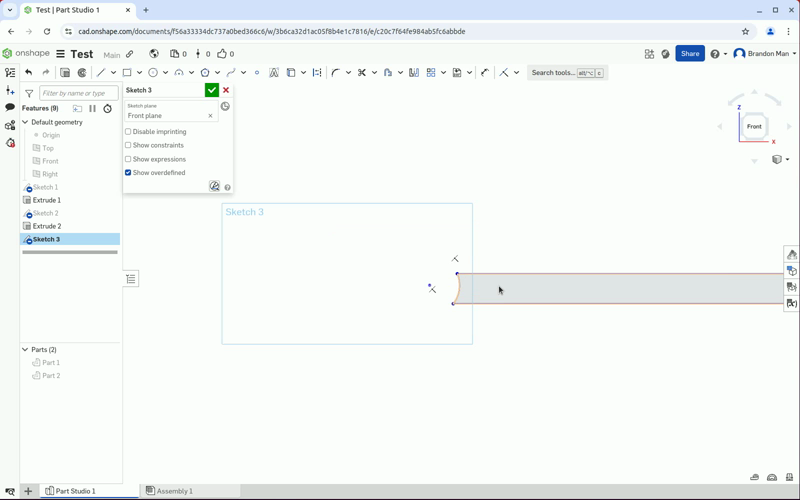
scroll(6)
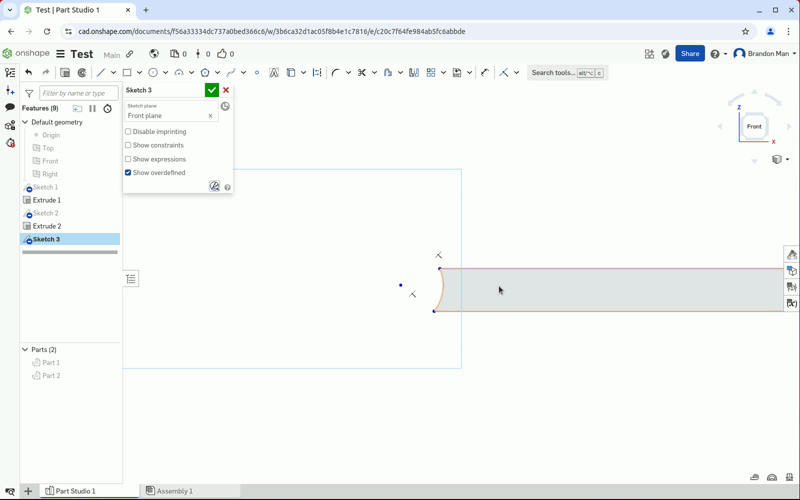
scroll(6)
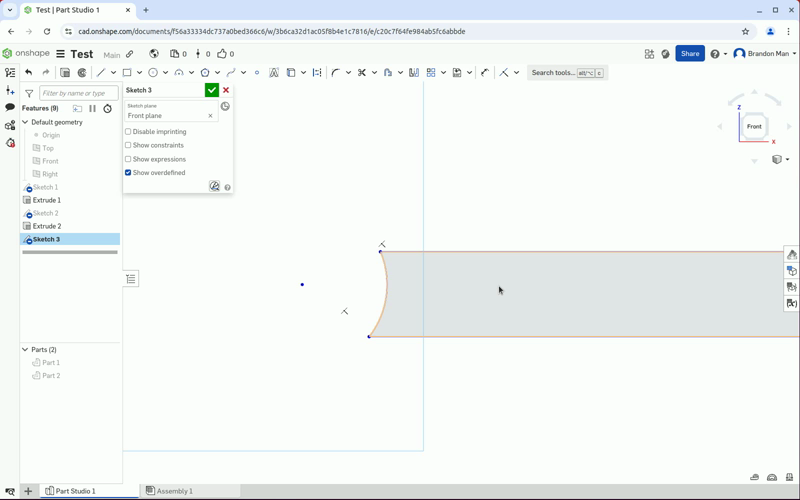
click(499, 285)
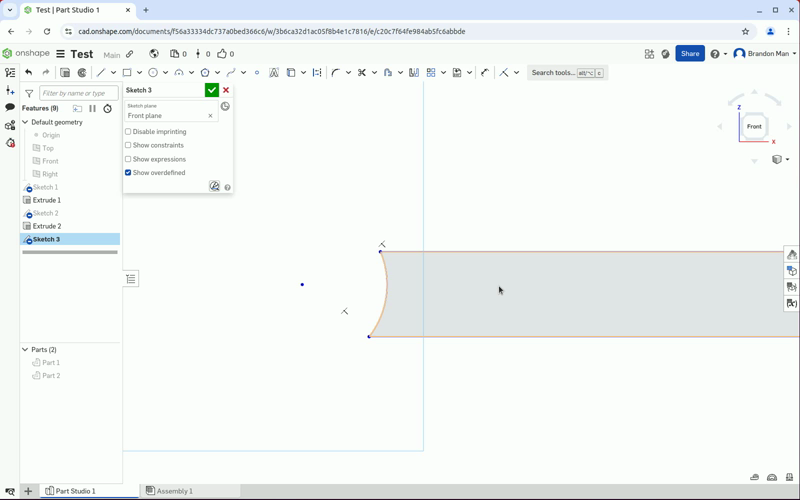
scroll(-6)
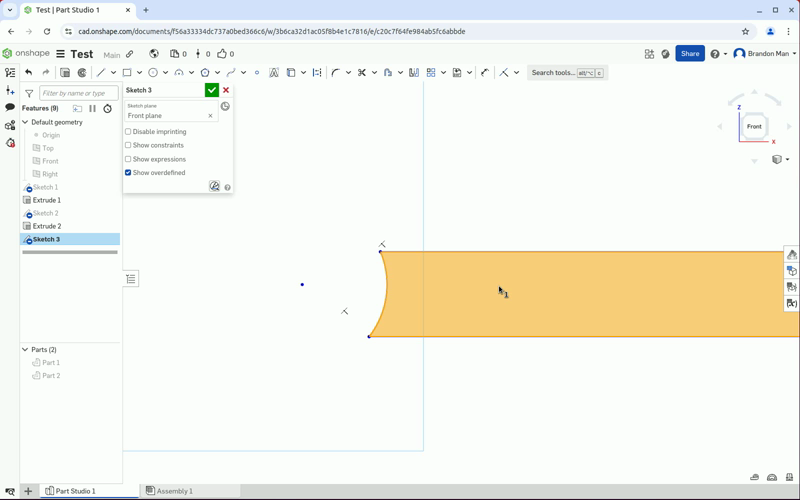
scroll(-6)
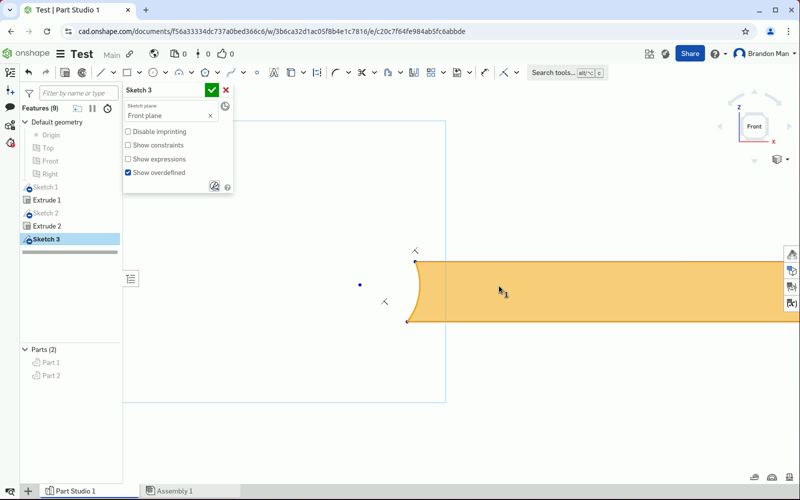
scroll(-6)
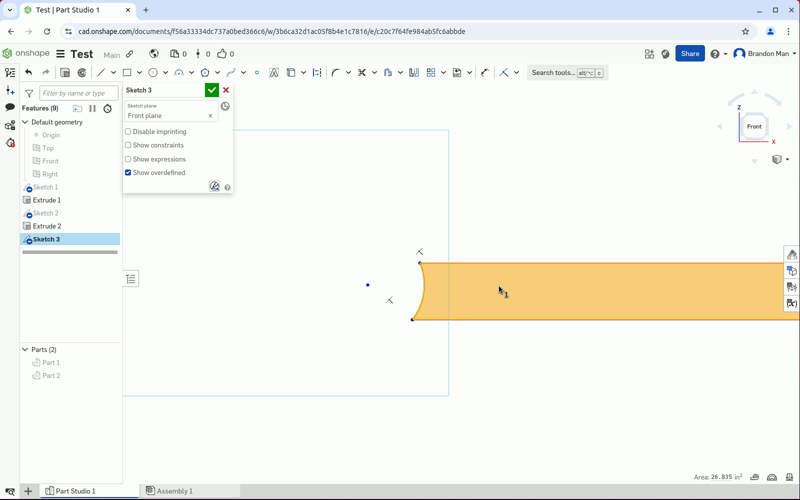
scroll(-6)
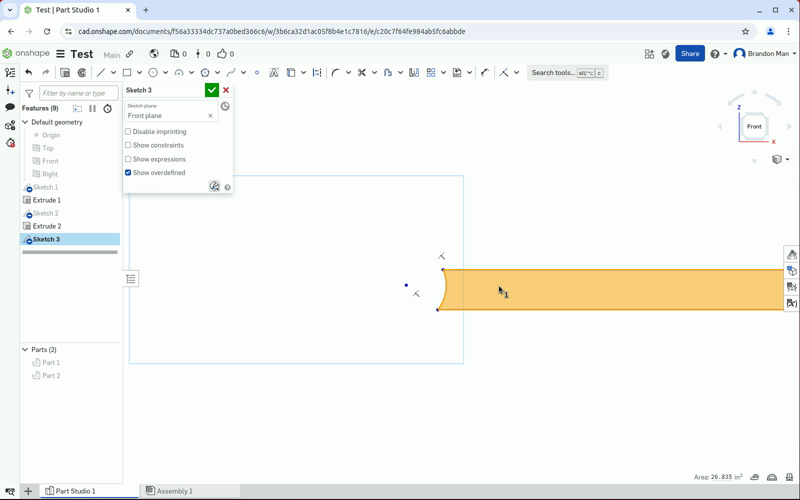
scroll(-6)
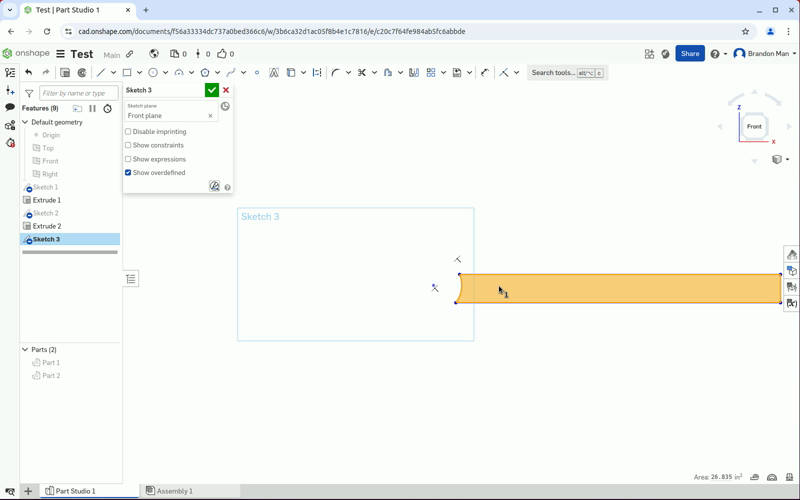
scroll(-6)
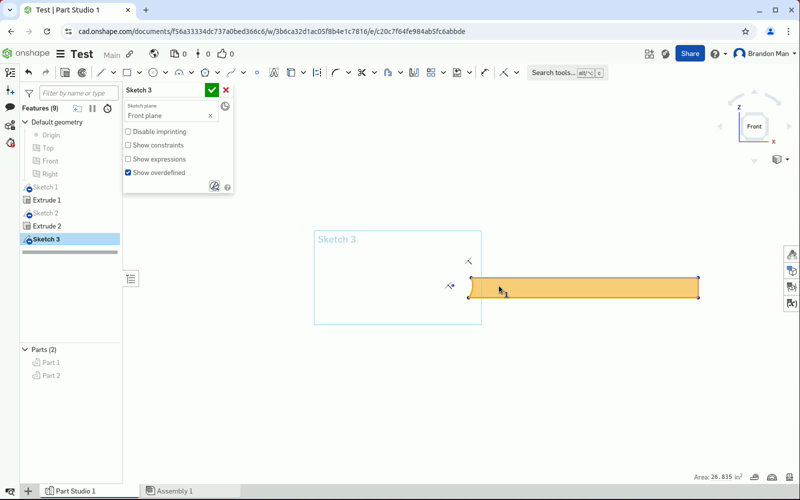
scroll(-6)
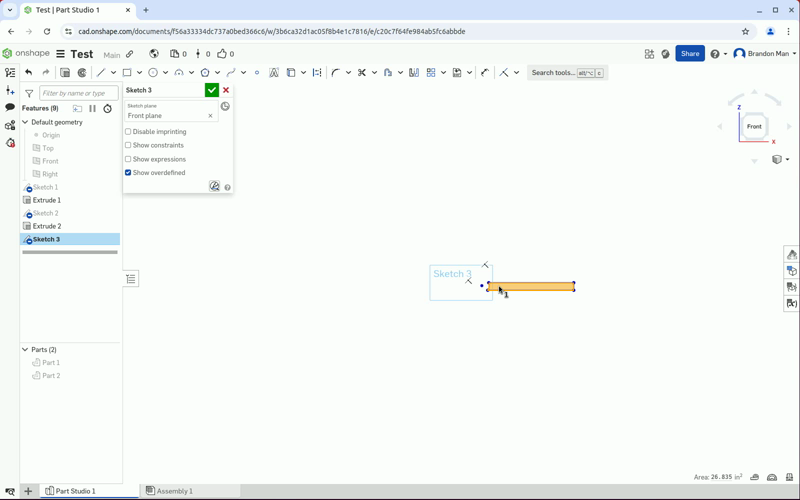
mouse_move(73, 352)
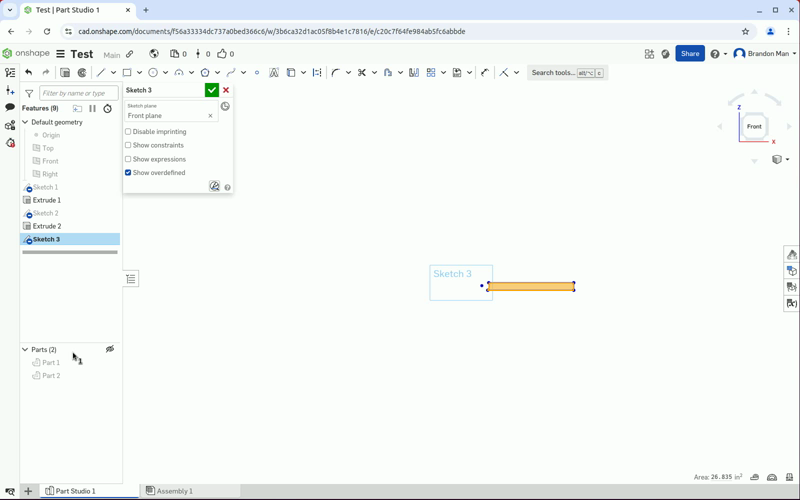
key(shift+y)
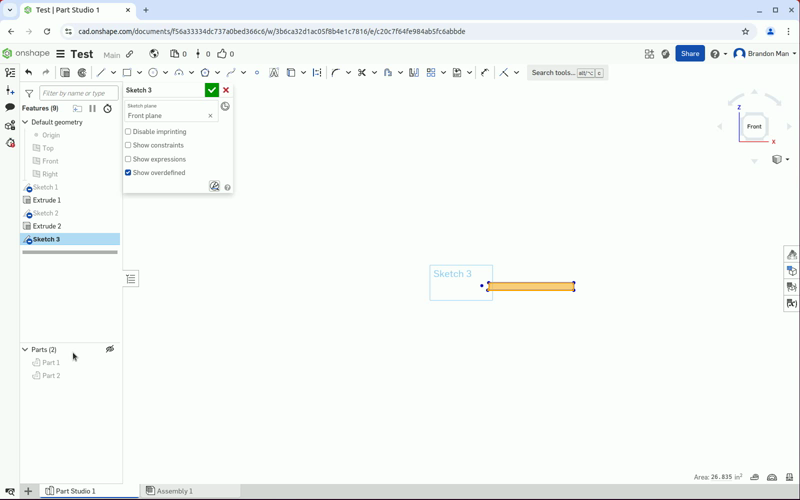
key(shift+e)
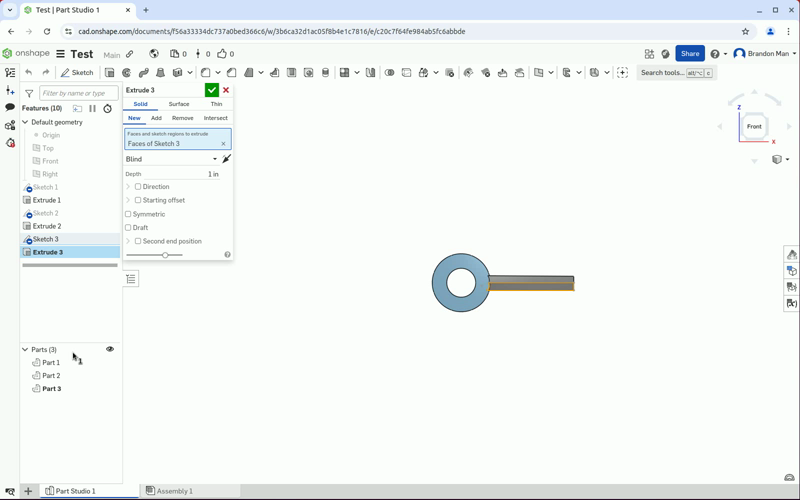
mouse_move(143, 106)
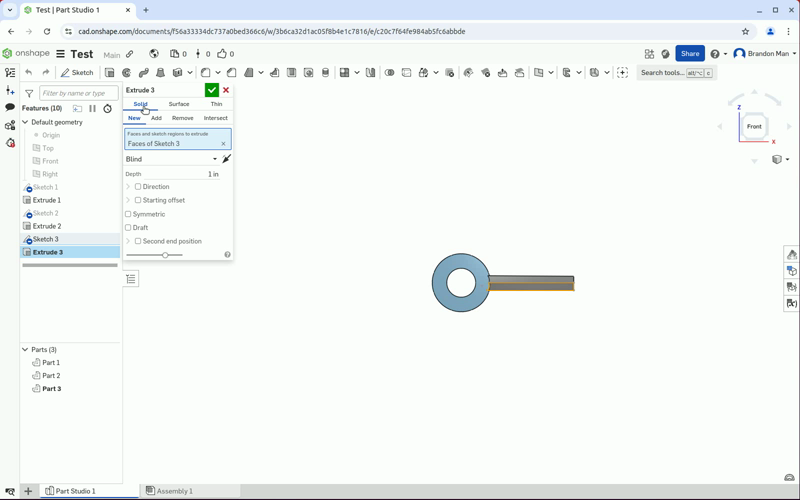
click(143, 106)
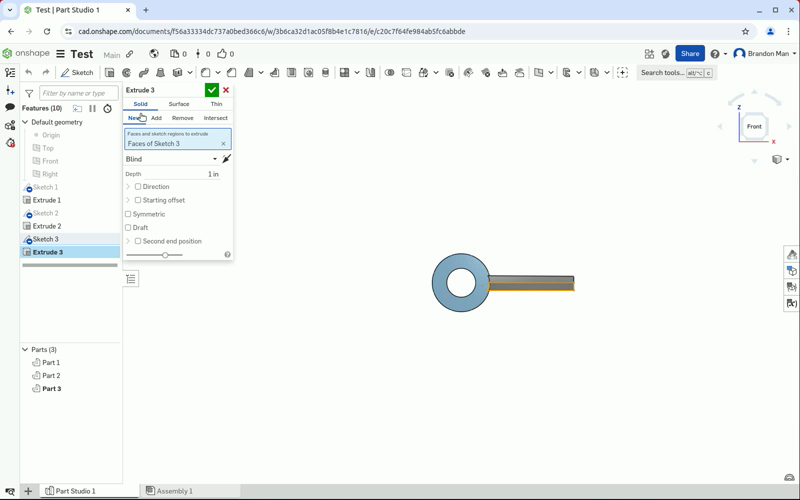
mouse_move(137, 120)
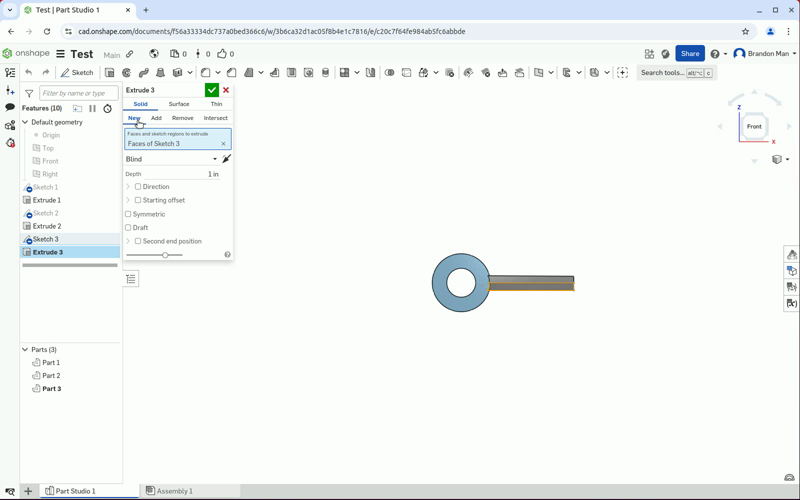
click(137, 120)
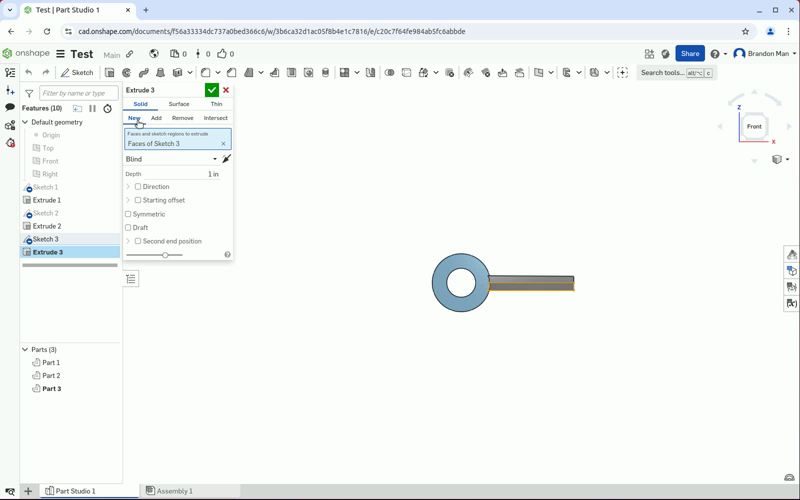
key(tab, 4)
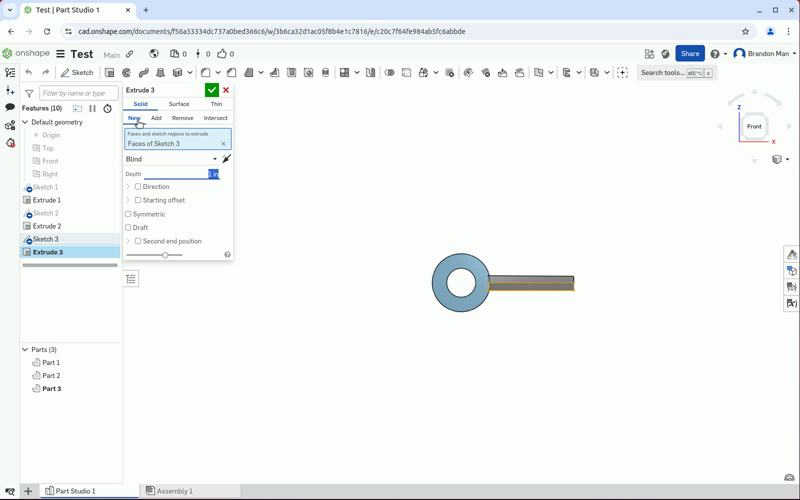
text(17.331)
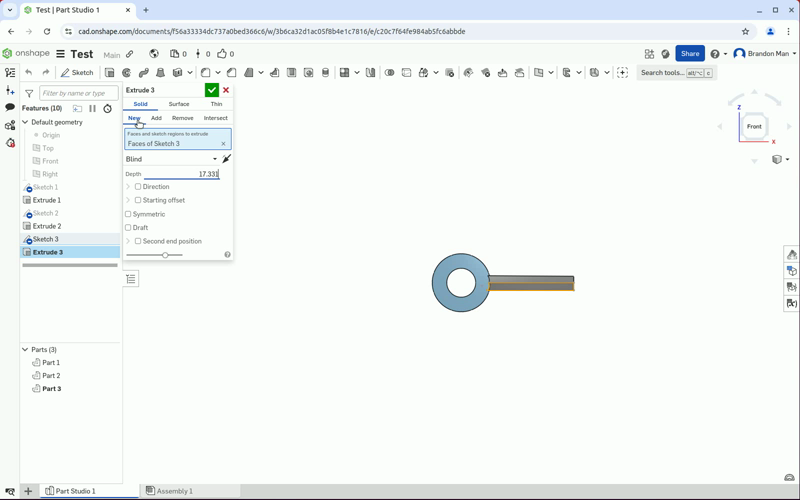
key(enter)
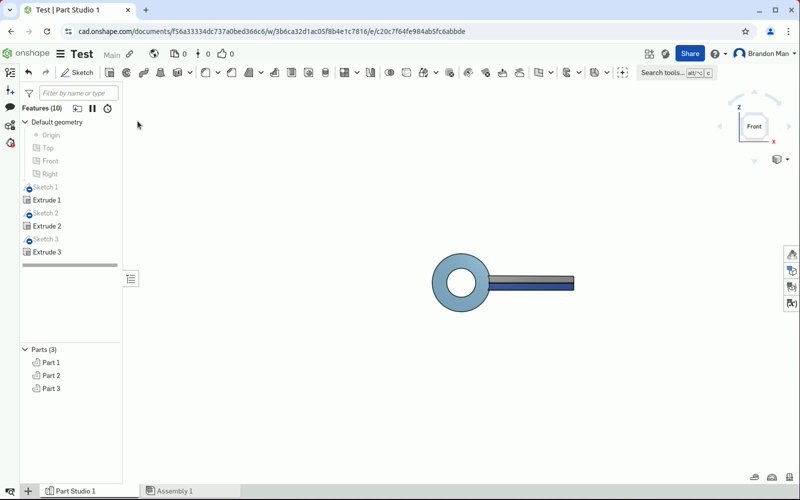
key(shift+h)
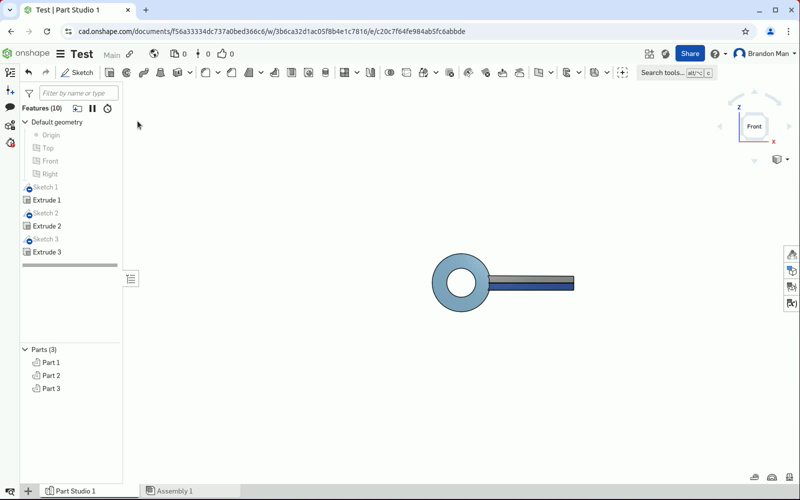
key(shift+h)
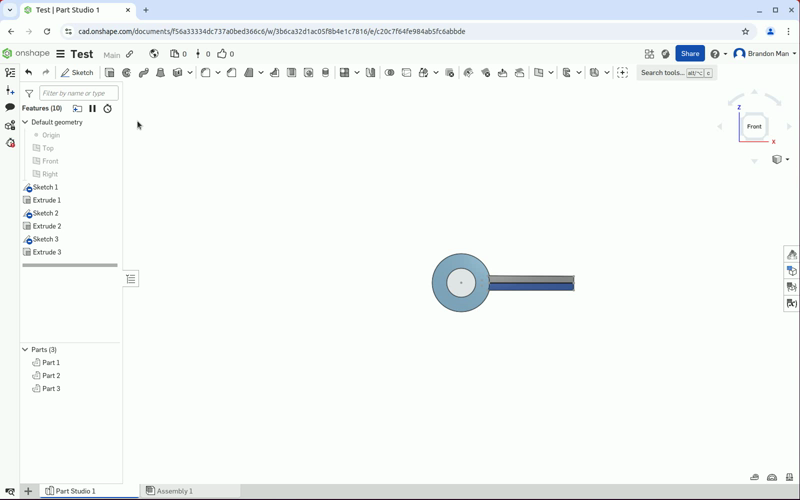
key(shift+7)
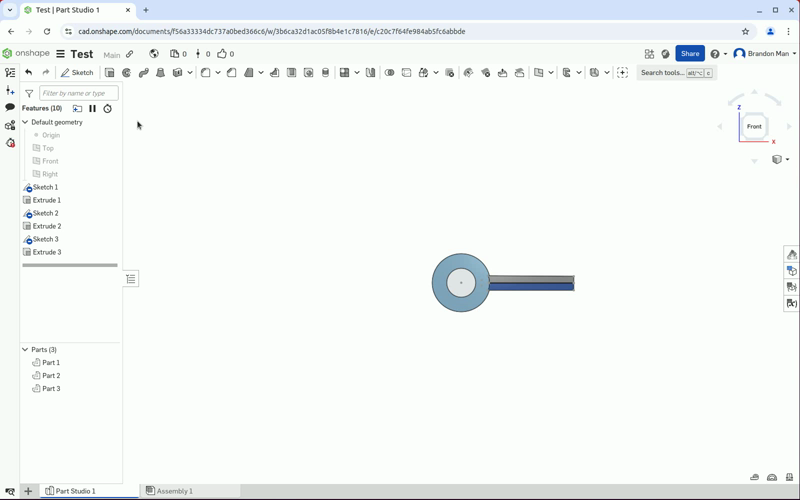
key(left, 2)
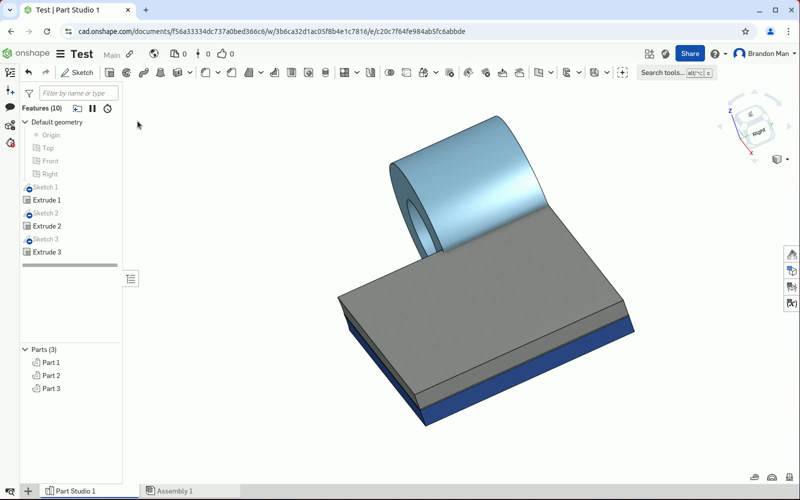
key(down, 2)
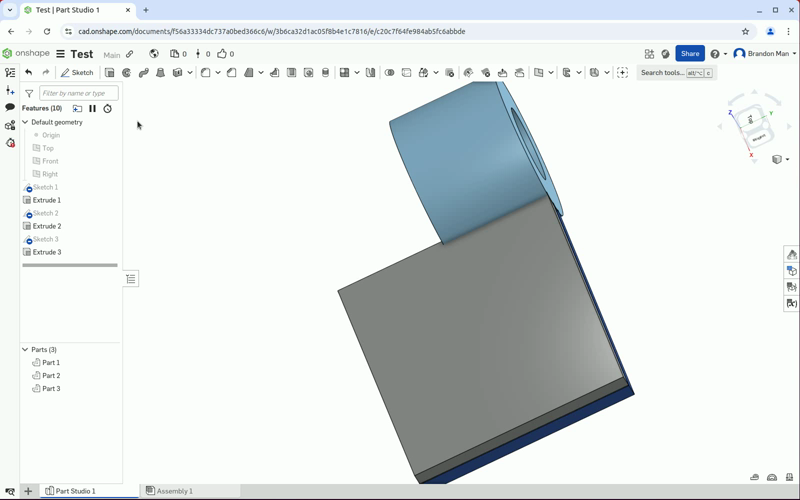
key(up, 2)
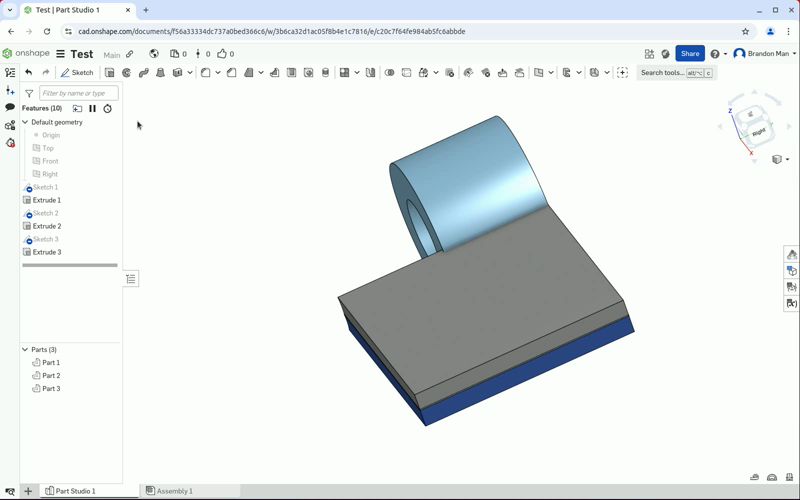
key(right, 2)
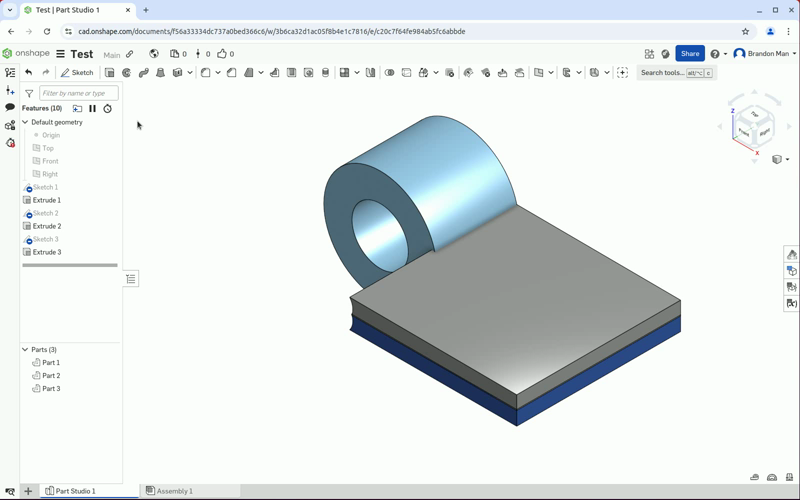
mouse_move(73, 189)
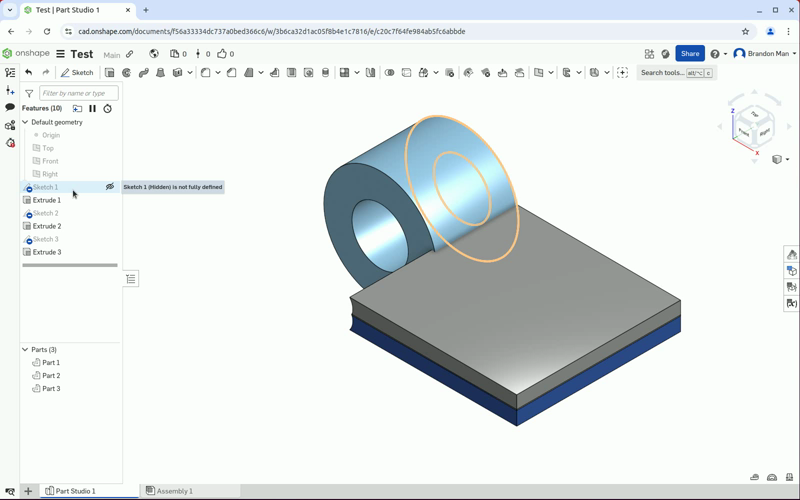
click(73, 189)